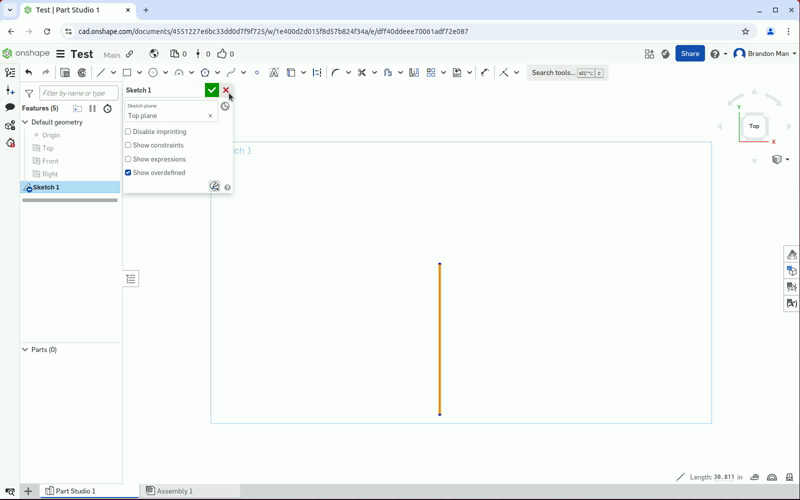
key(shift+h)
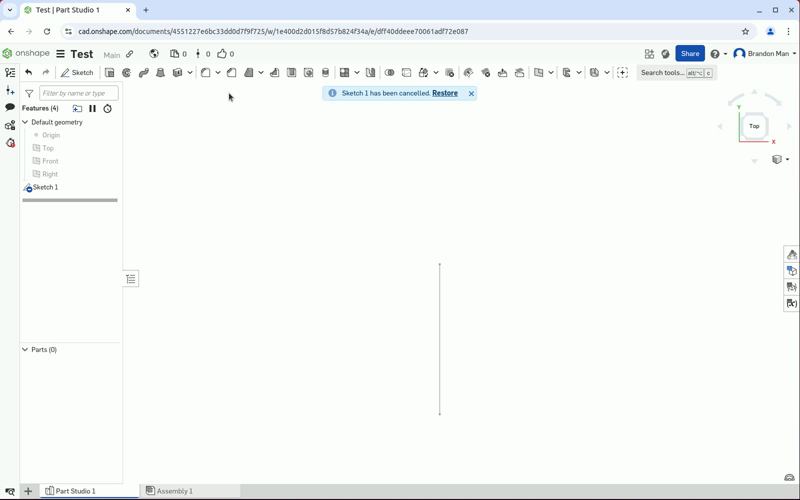
mouse_move(73, 352)
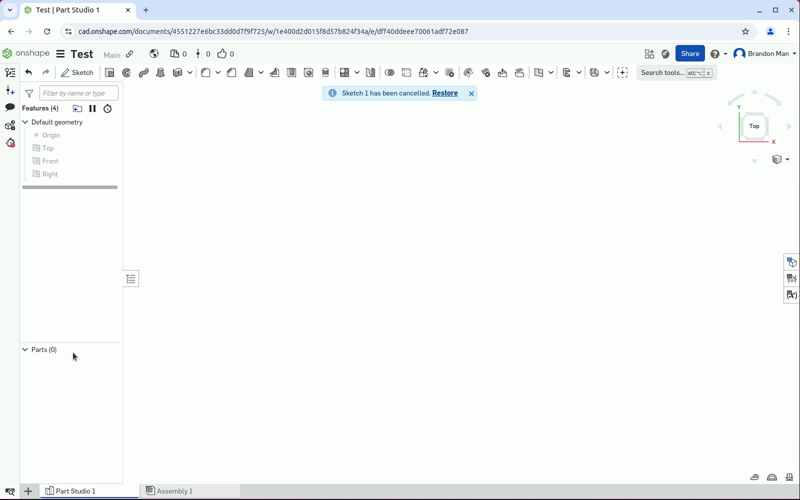
key(y)
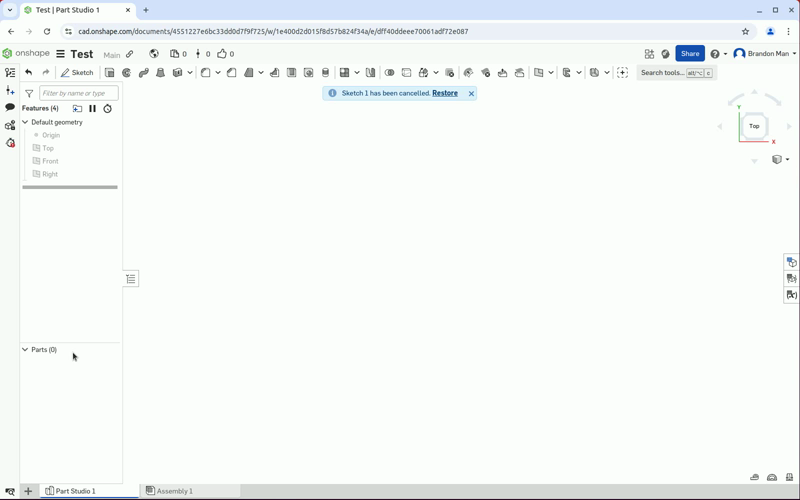
key(shift+p)
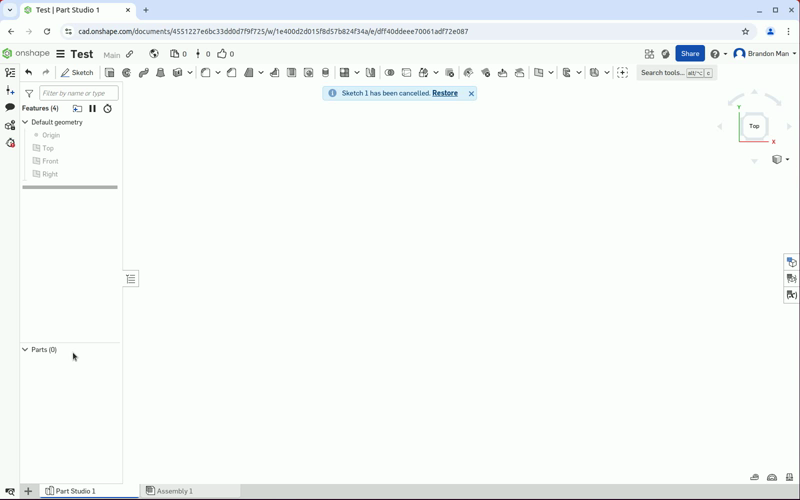
key(space)
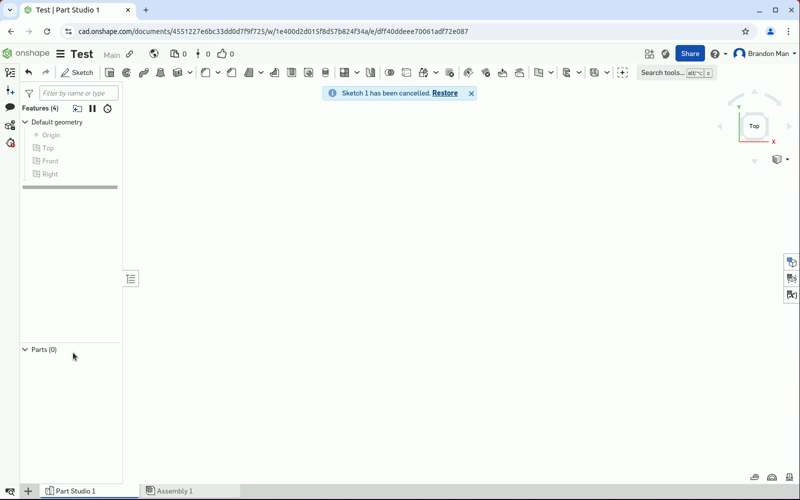
key_down(shift)
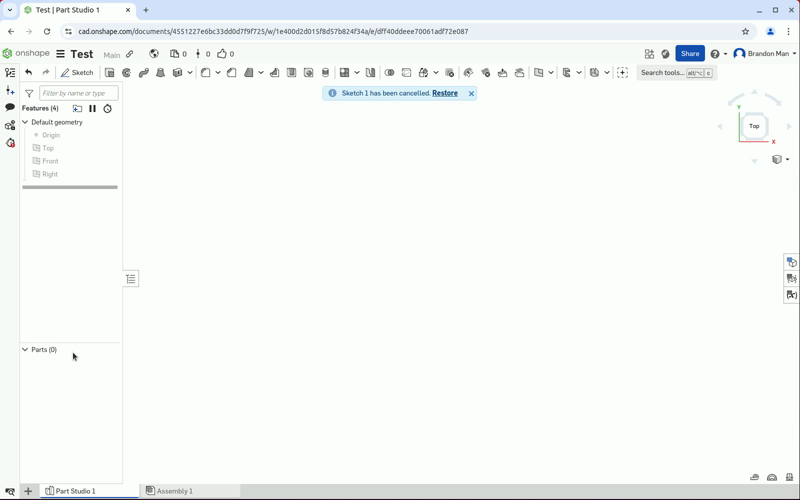
key(up)
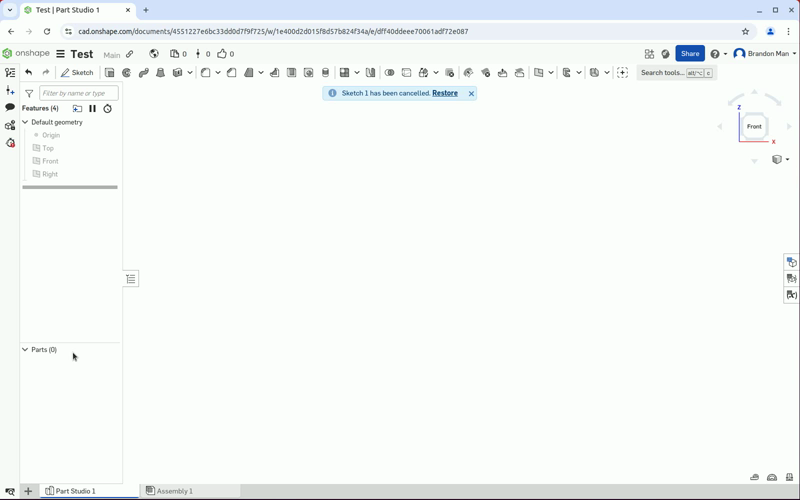
key_up(shift)
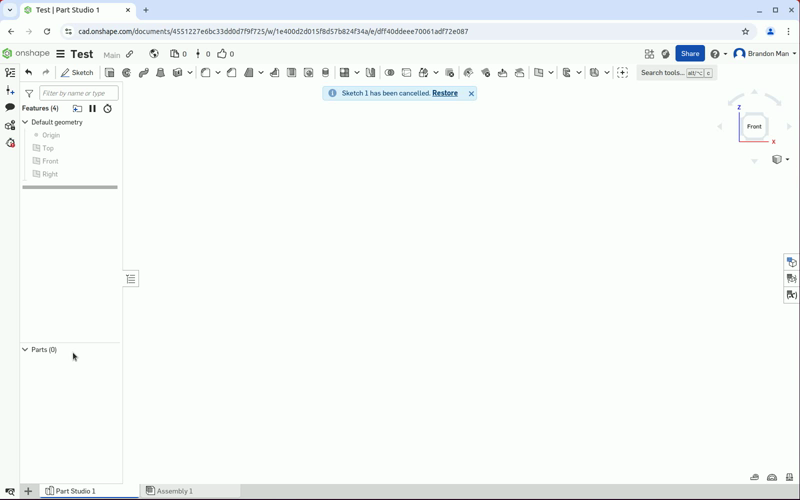
key(space)
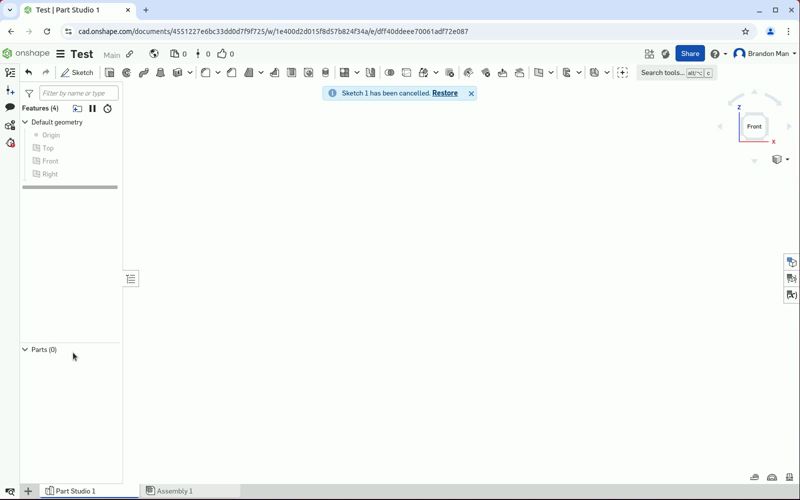
key_down(shift)
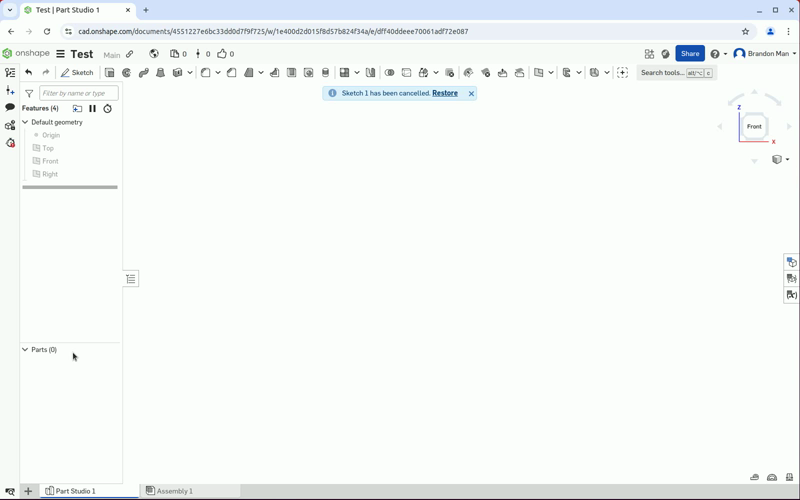
key(left)
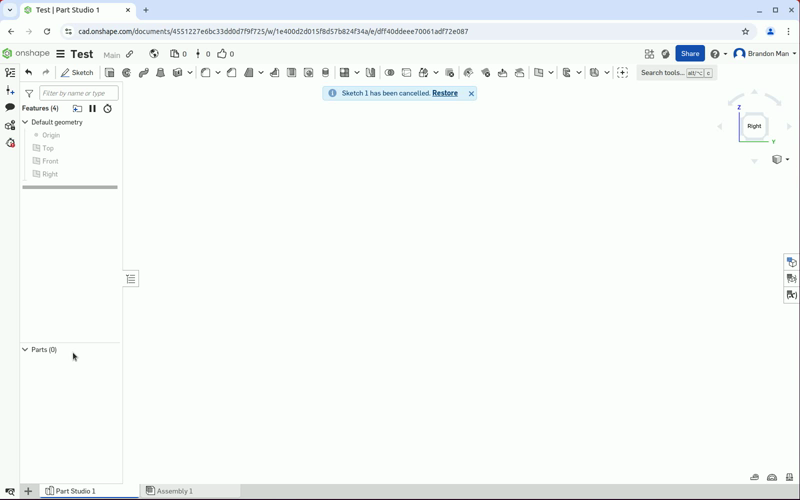
key_up(shift)
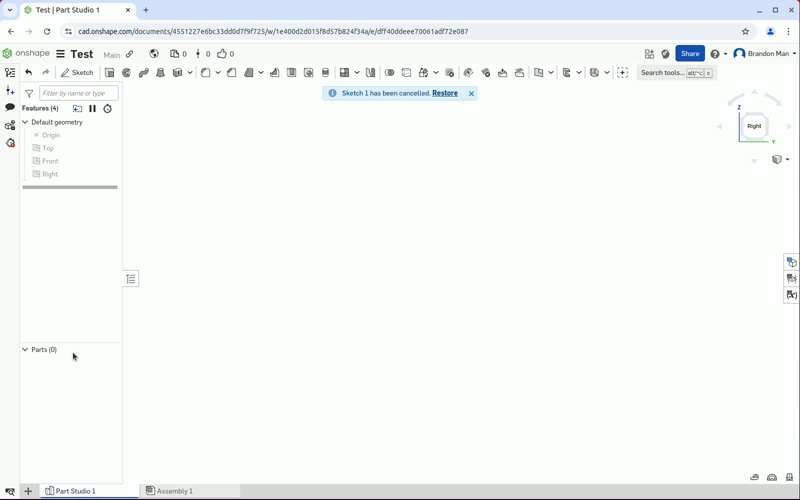
mouse_move(73, 352)
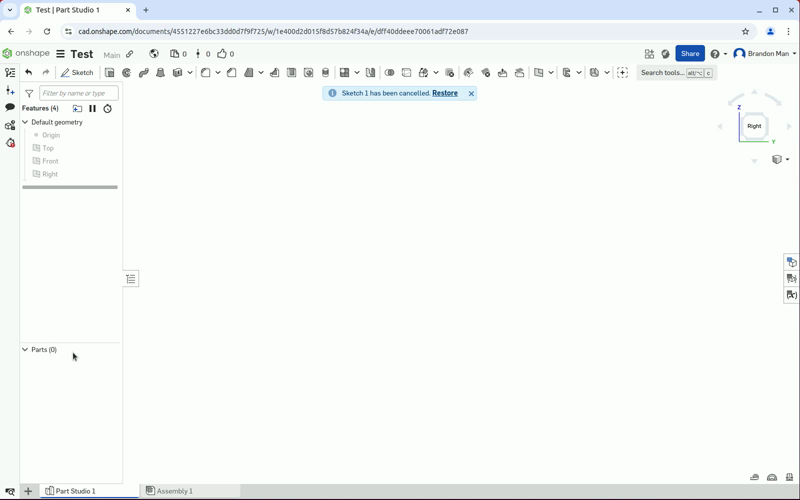
key(shift+y)
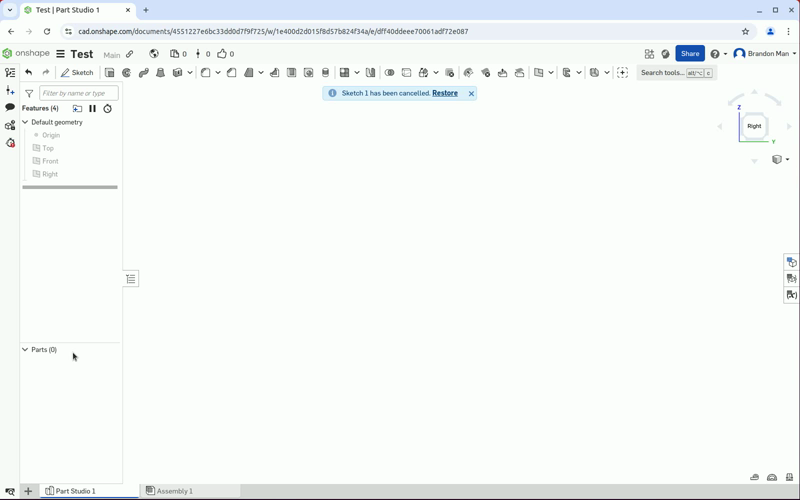
key(shift+s)
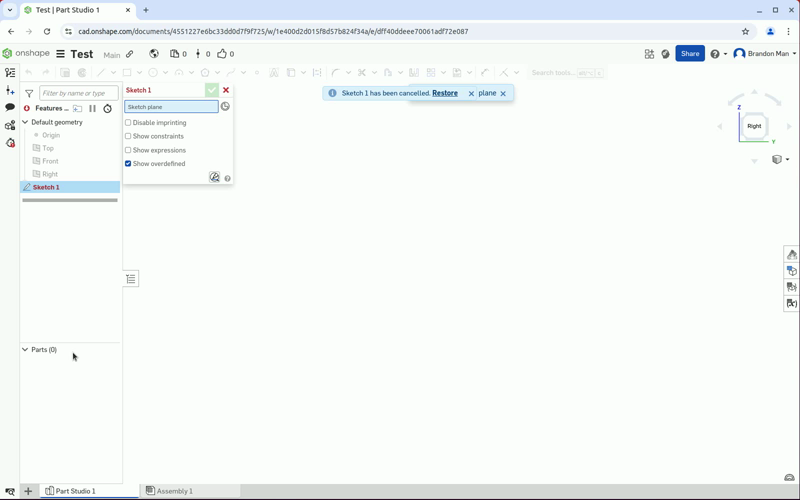
mouse_move(73, 176)
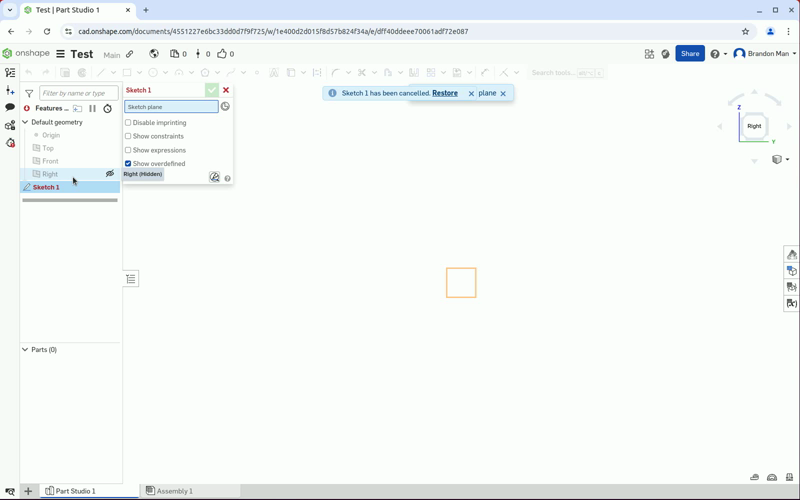
click(73, 176)
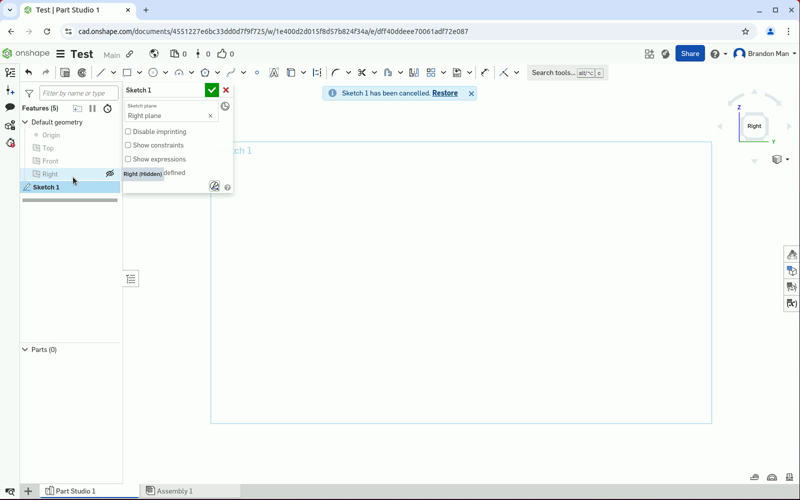
mouse_move(73, 352)
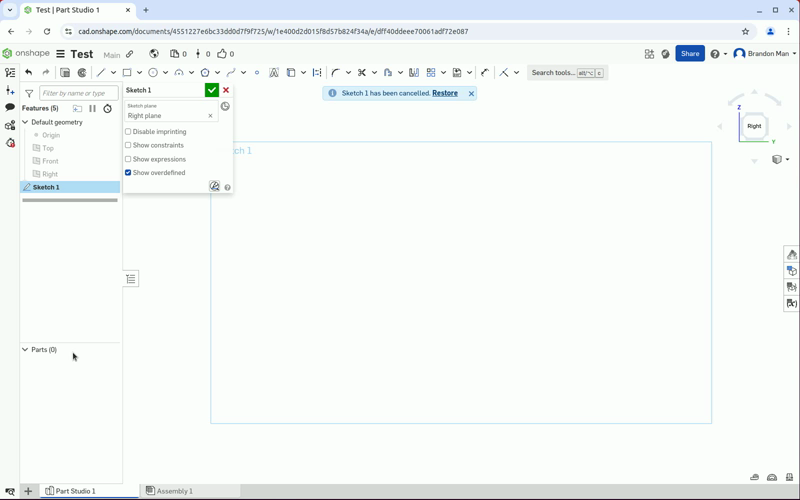
key(y)
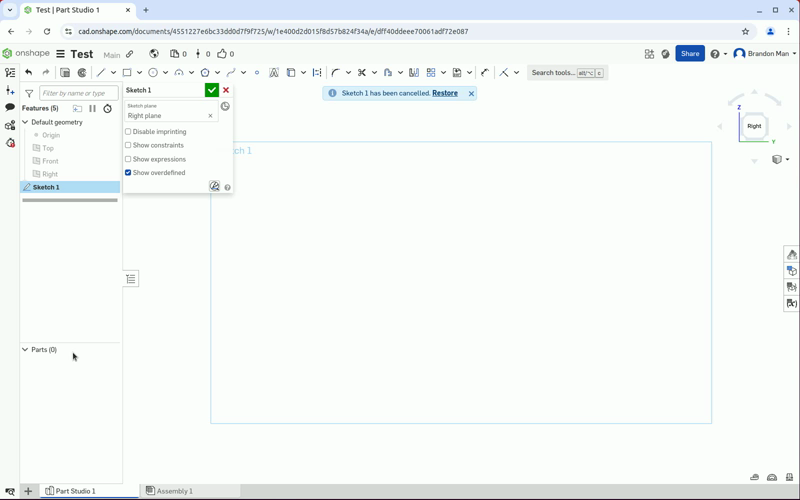
key(l)
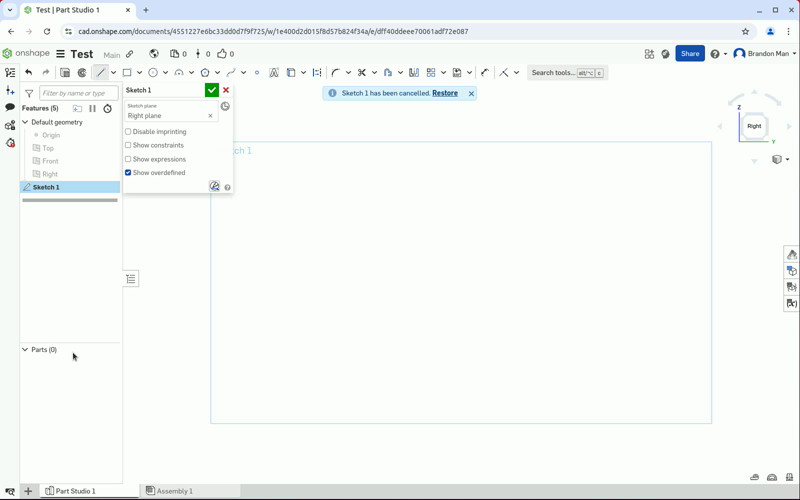
key_down(shift)
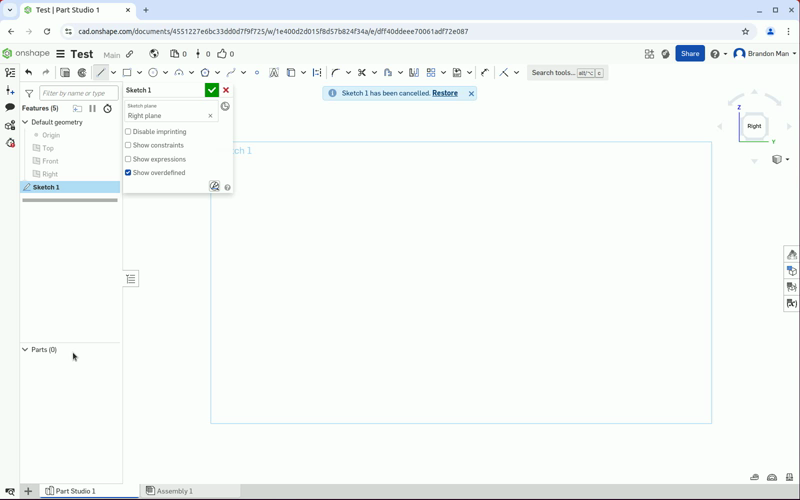
mouse_move(385, 282)
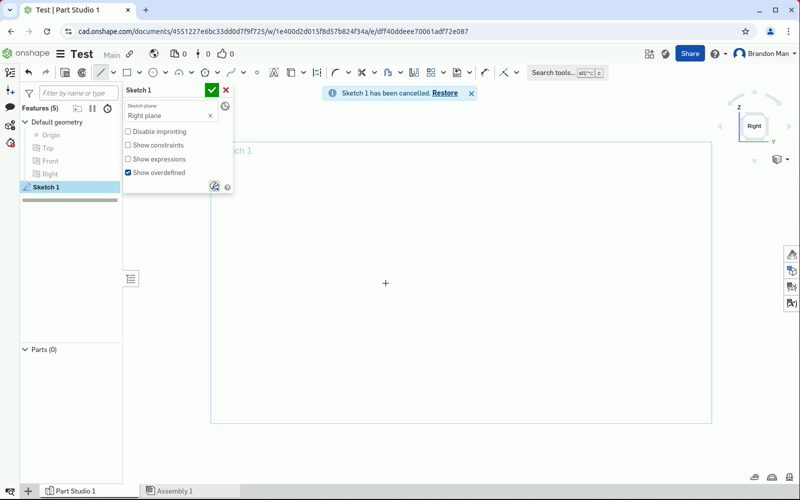
click(385, 282)
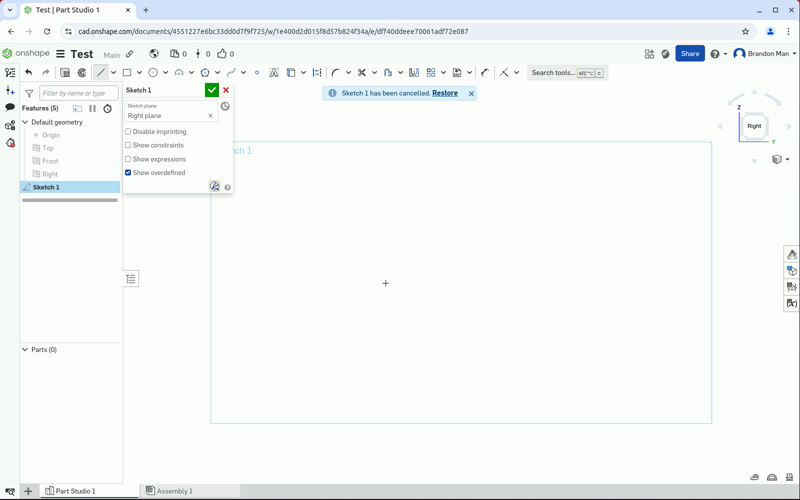
key_up(shift)
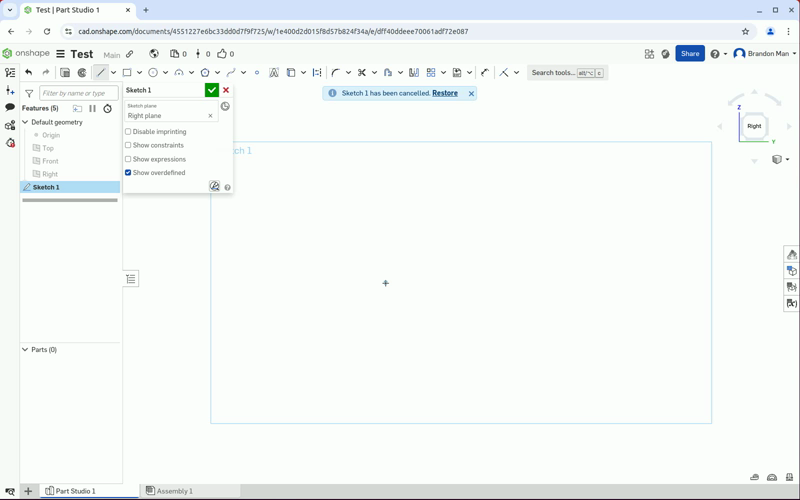
key_down(shift)
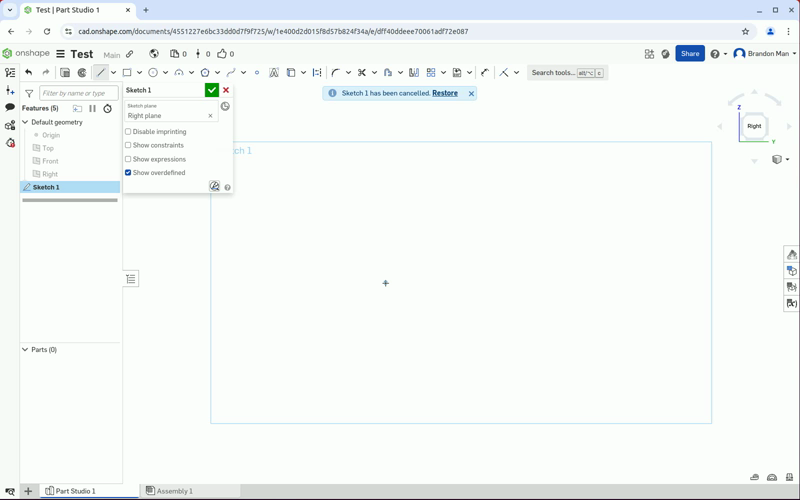
mouse_move(461, 282)
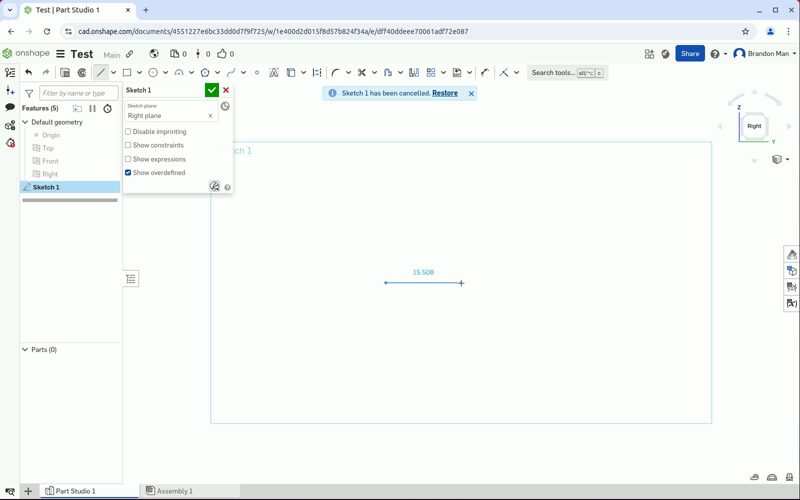
click(461, 282)
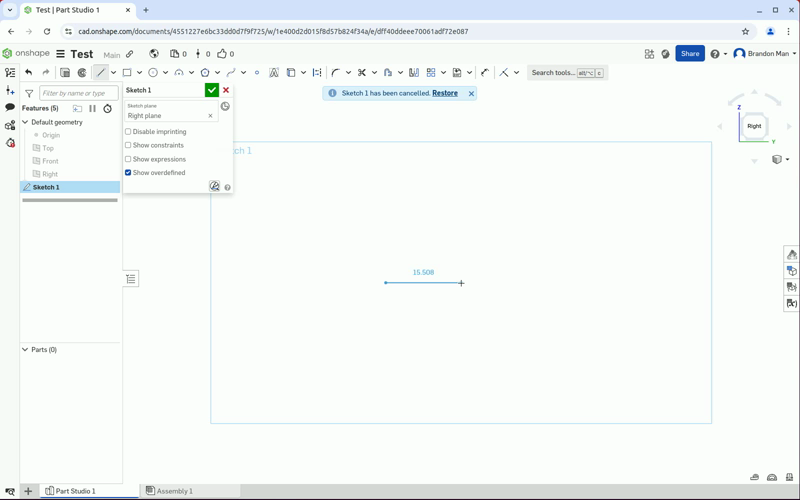
key_up(shift)
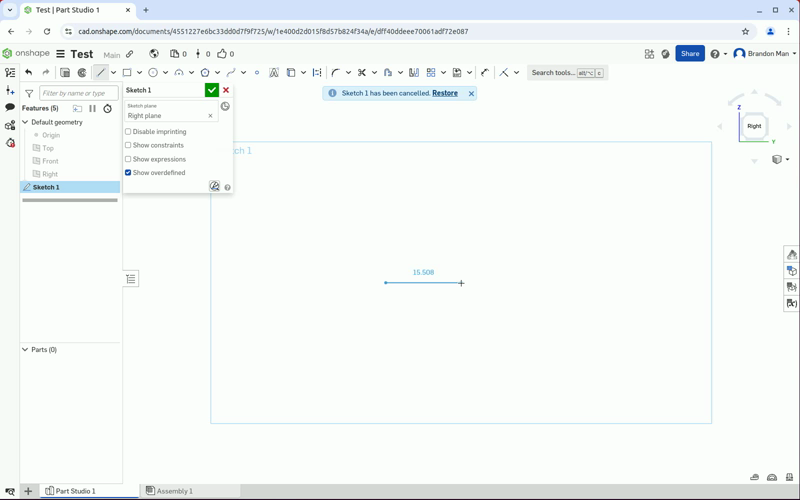
key_down(shift)
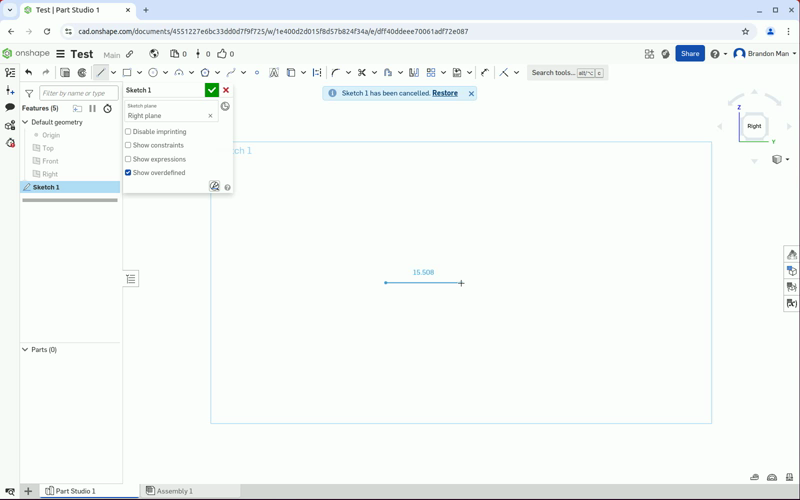
mouse_move(461, 207)
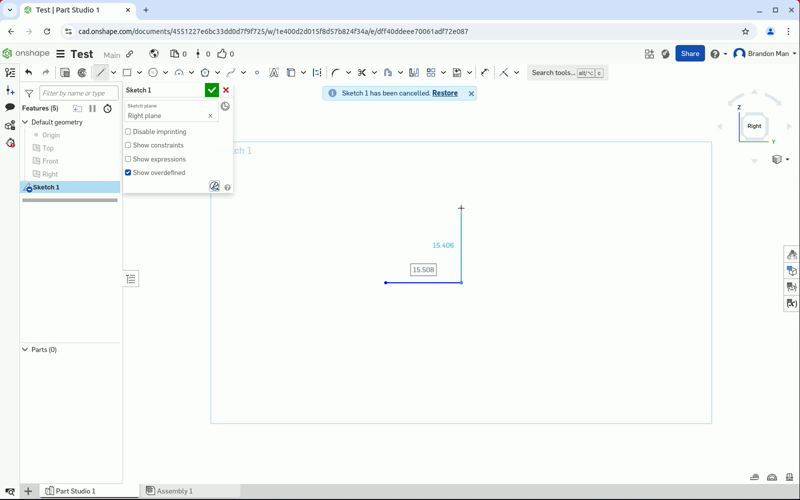
click(461, 207)
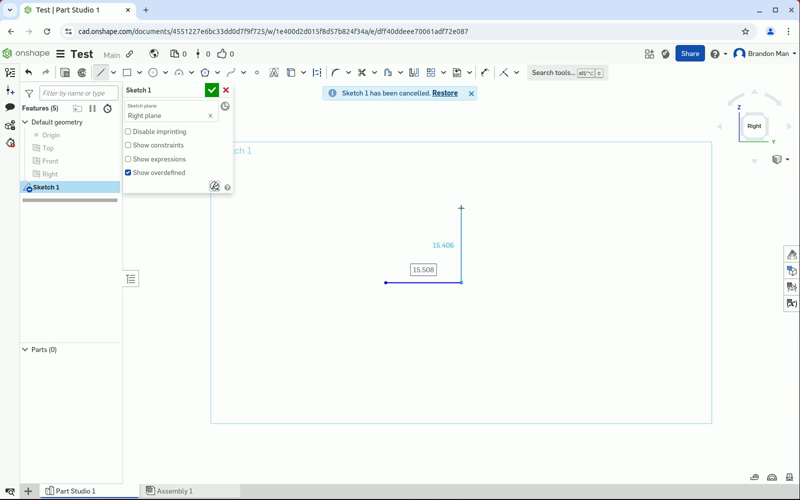
key_up(shift)
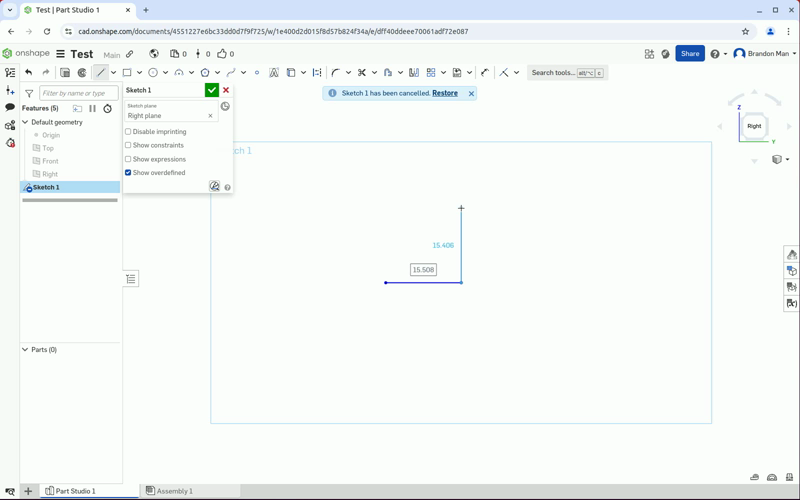
key_down(shift)
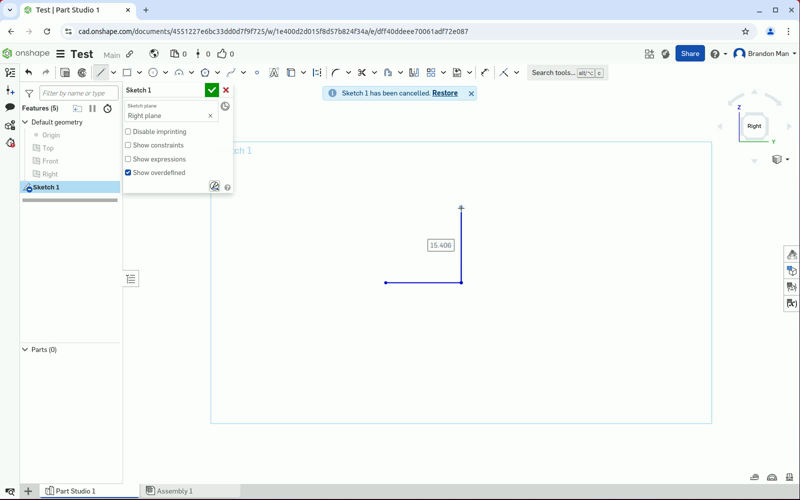
mouse_move(385, 207)
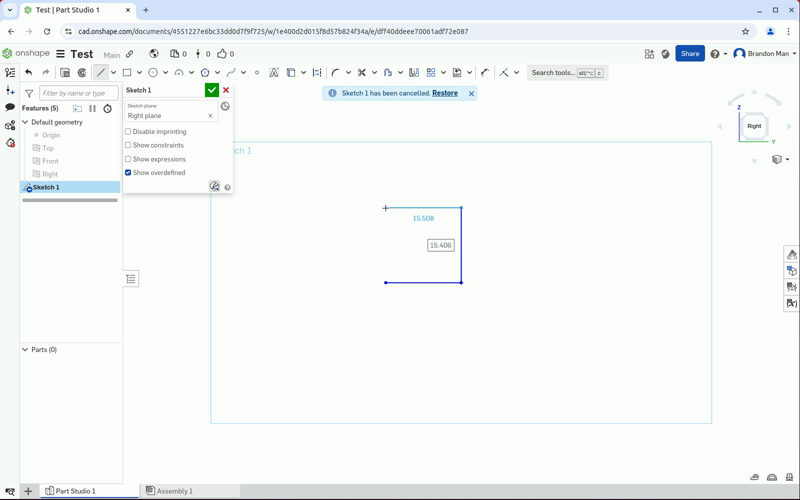
click(385, 207)
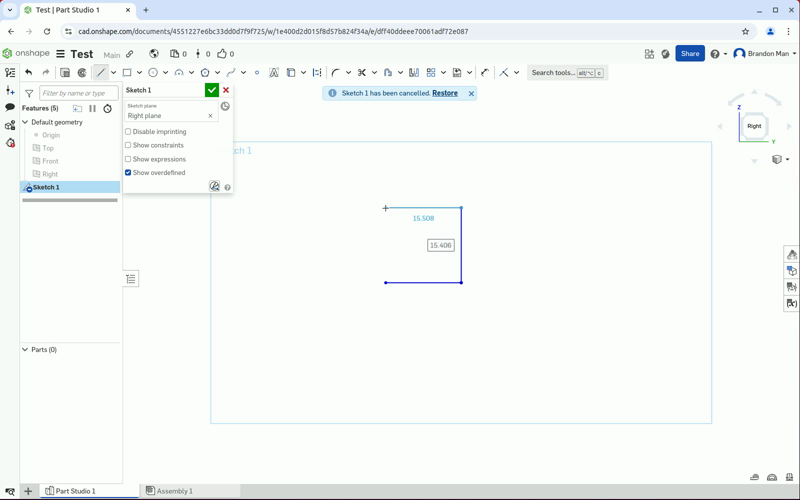
key_up(shift)
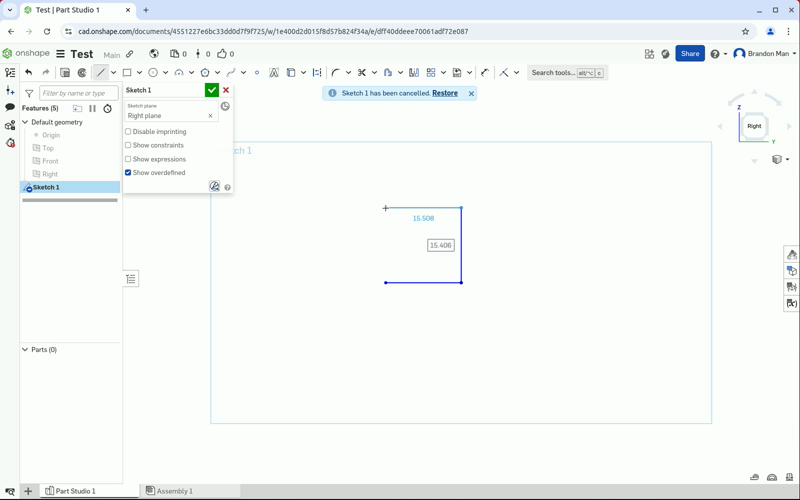
key_down(shift)
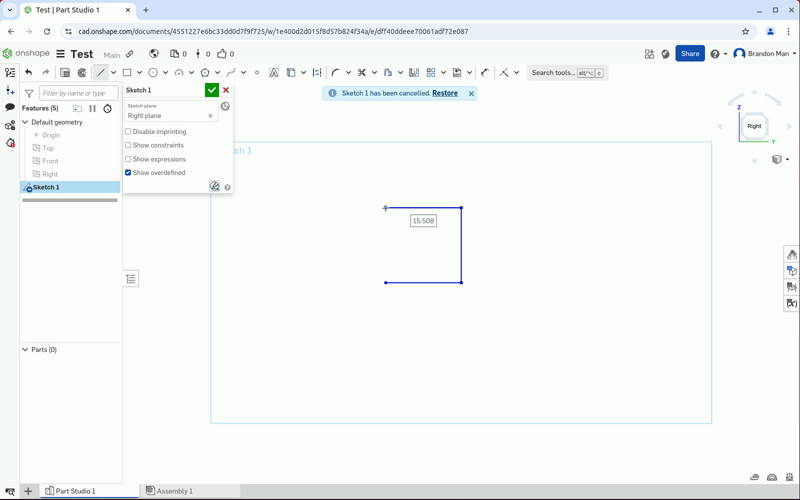
mouse_move(385, 282)
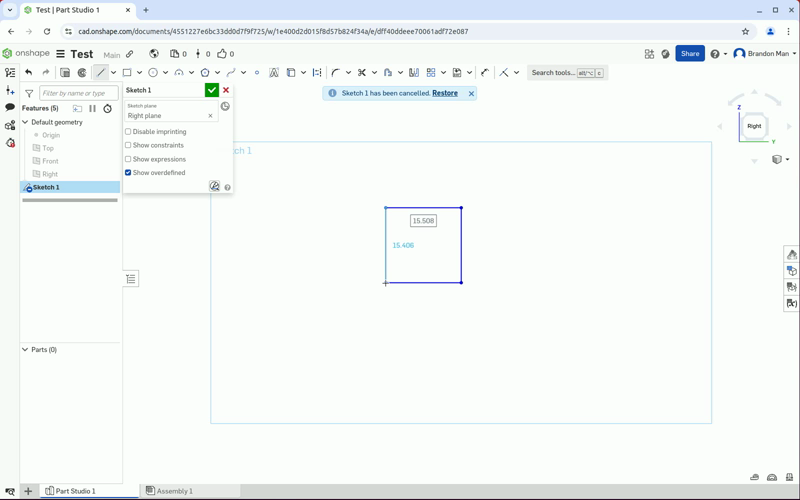
key_up(shift)
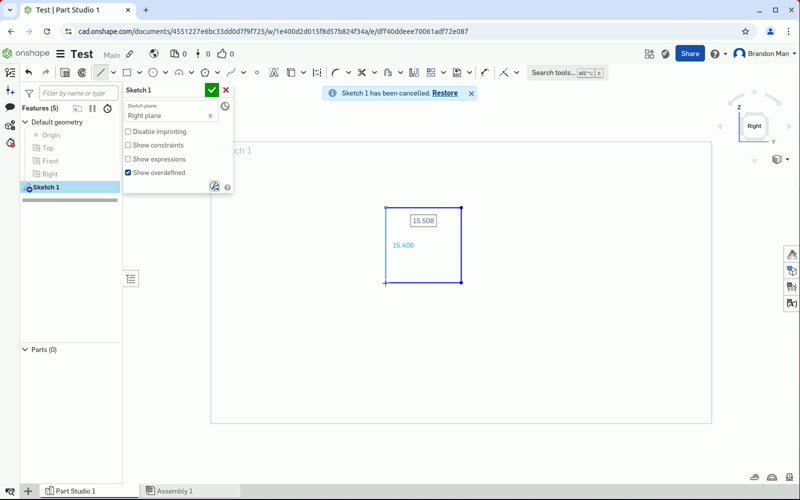
click(385, 282)
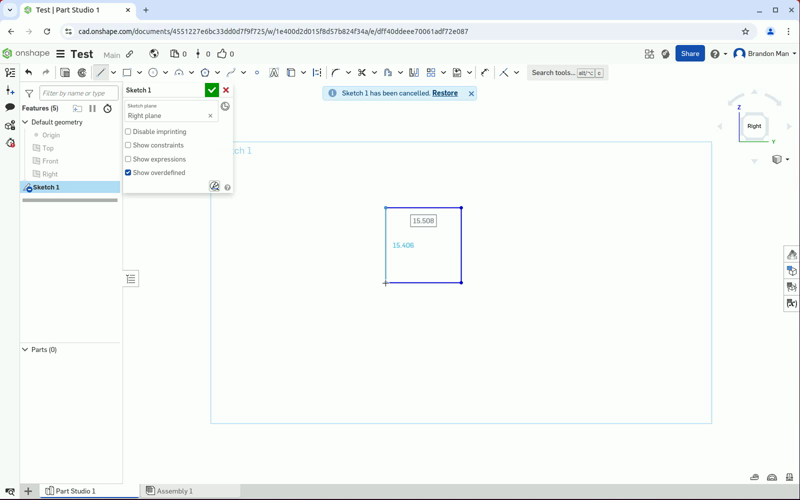
key(esc)
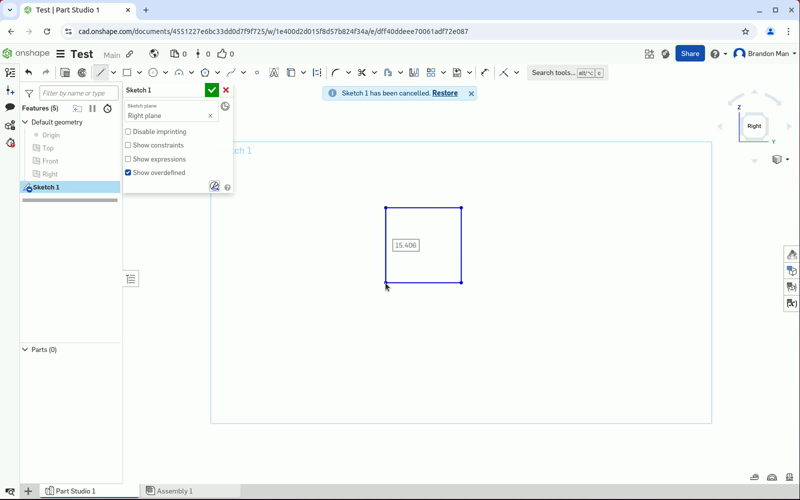
mouse_move(456, 226)
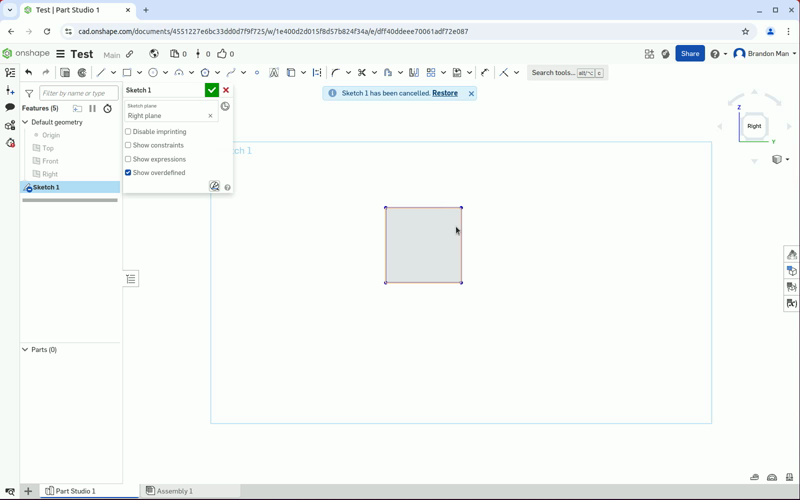
click(456, 226)
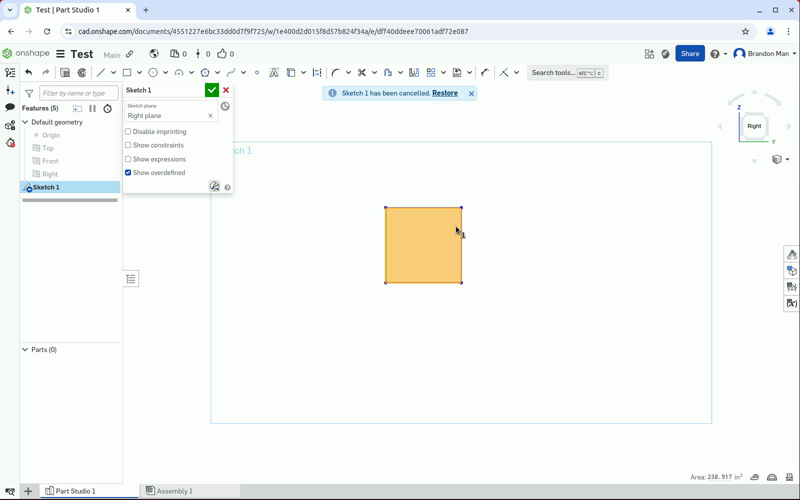
mouse_move(73, 352)
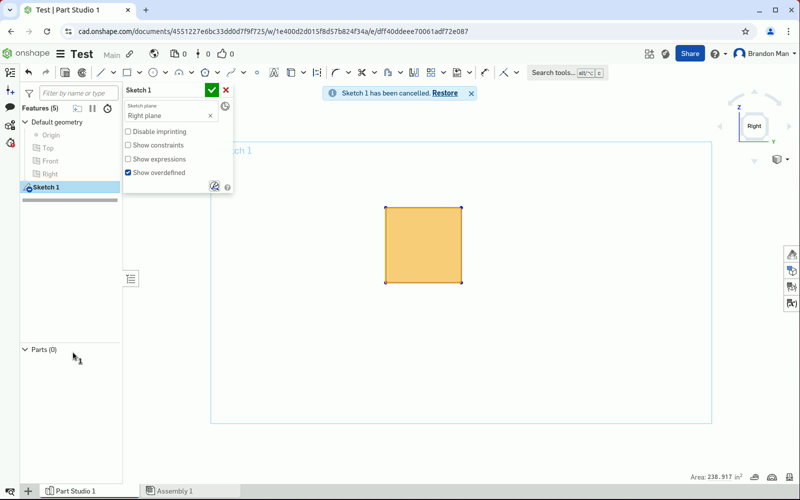
key(shift+y)
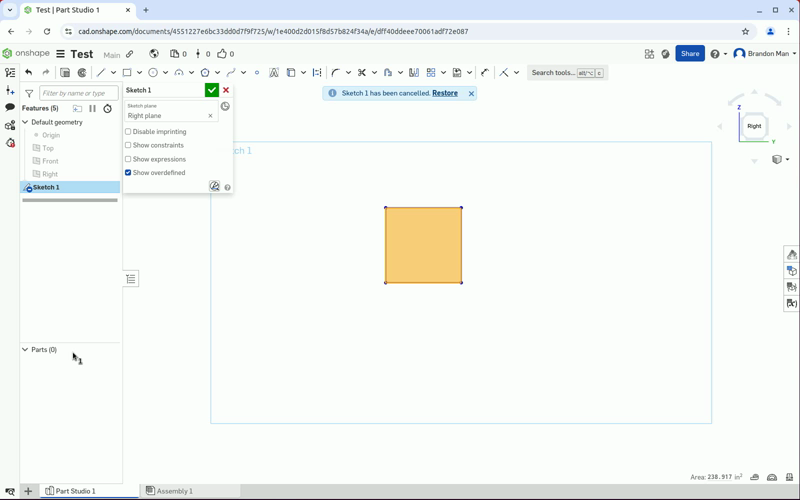
key(shift+e)
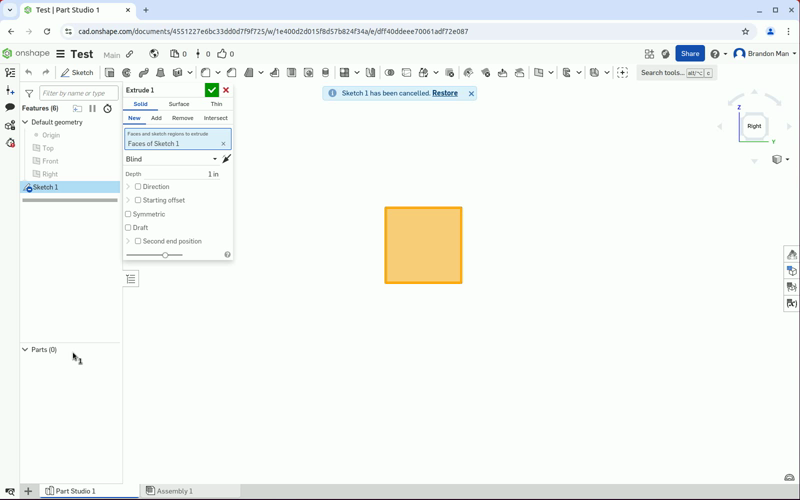
mouse_move(143, 106)
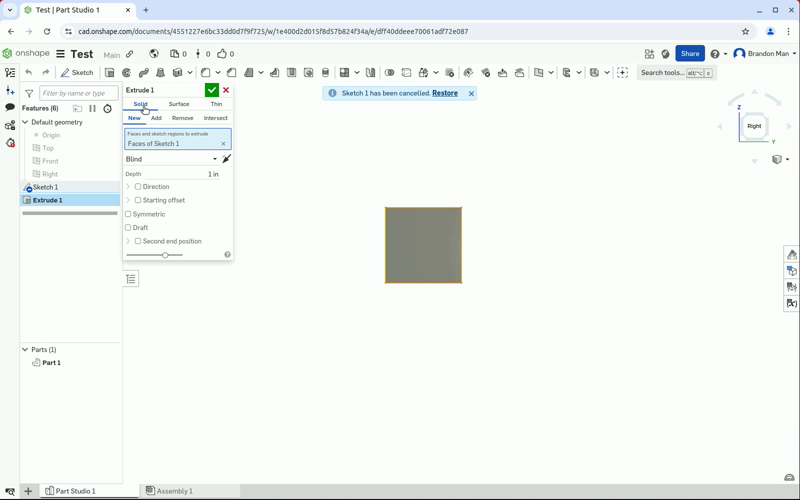
click(143, 106)
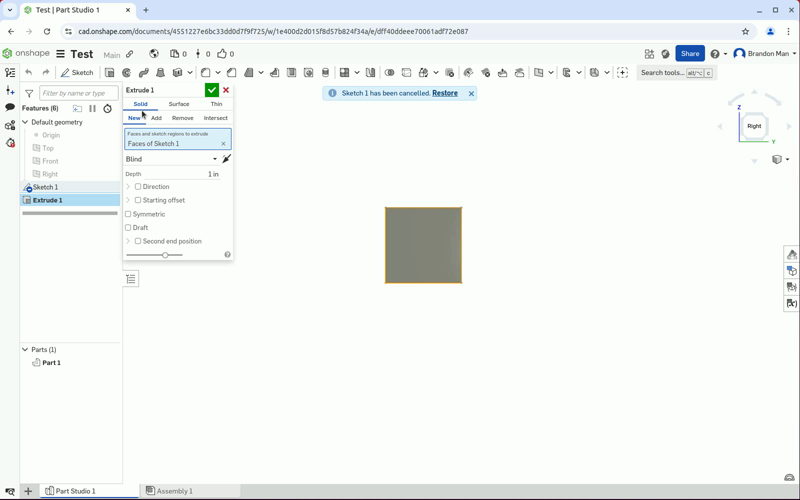
mouse_move(137, 120)
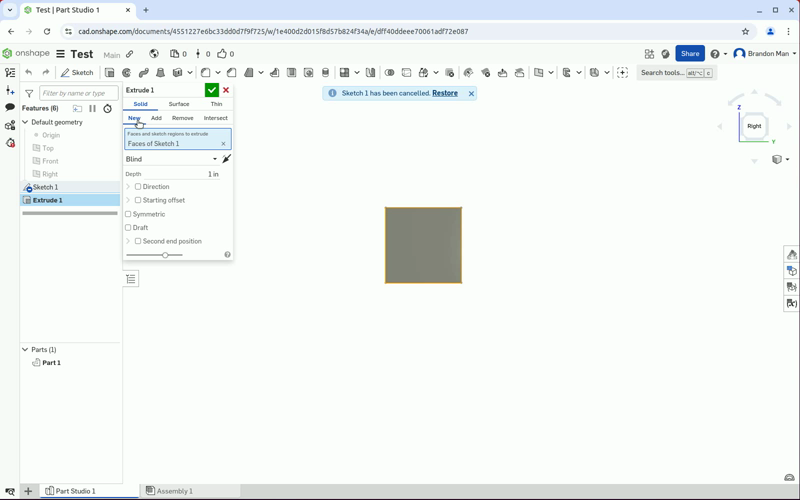
click(137, 120)
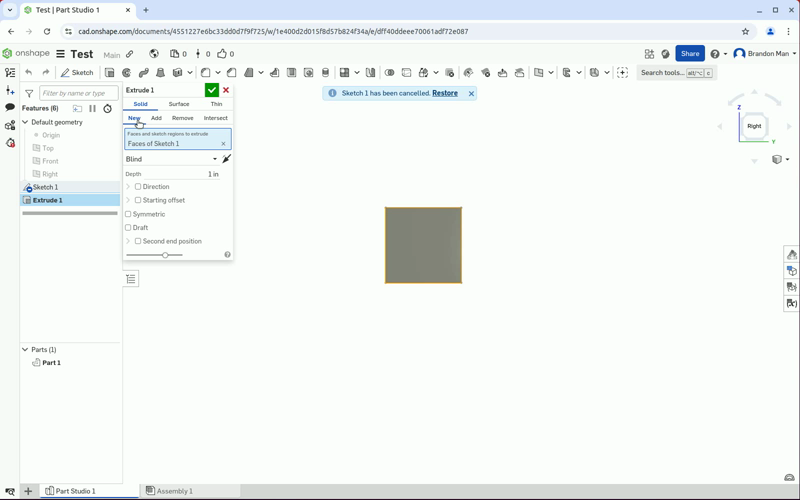
key(tab, 4)
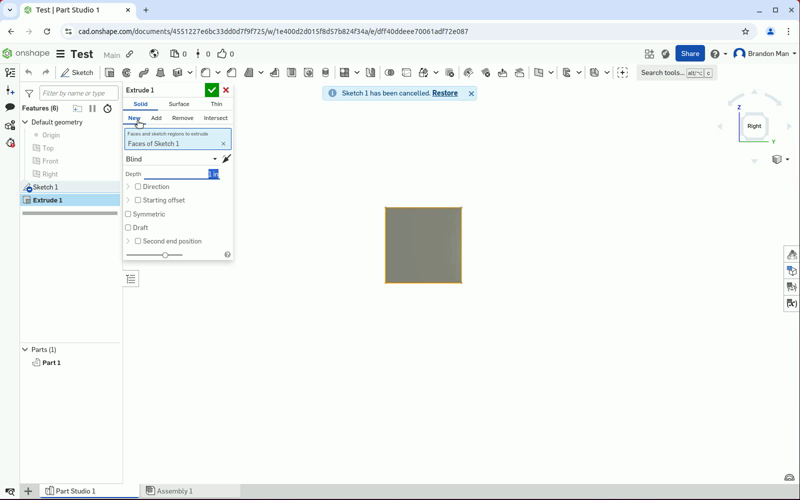
text(7.703)
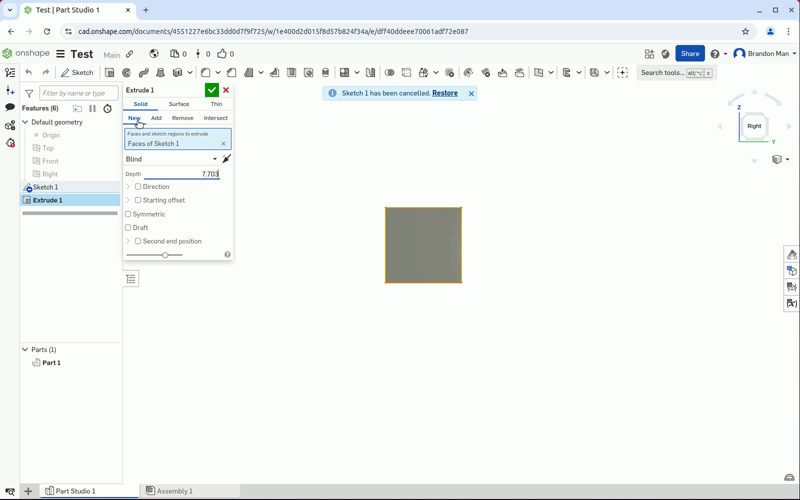
key(enter)
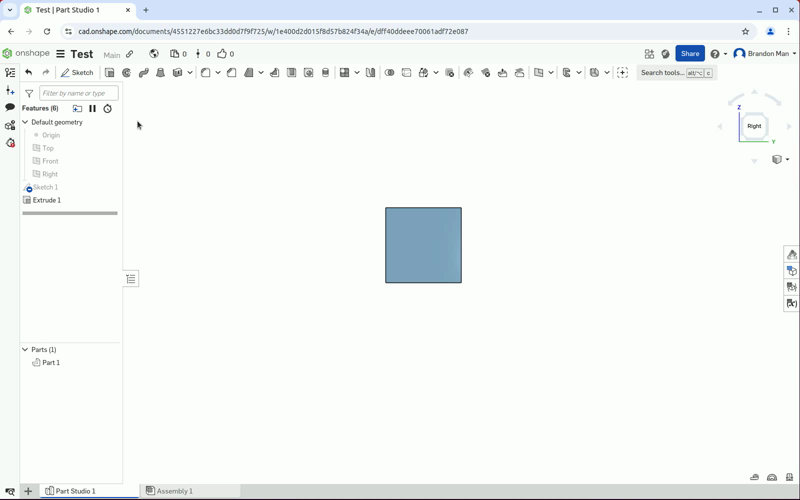
key(shift+h)
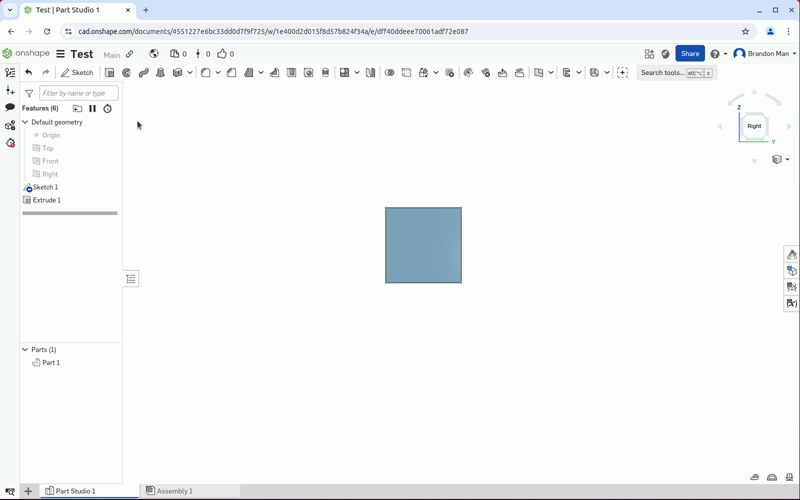
key(shift+h)
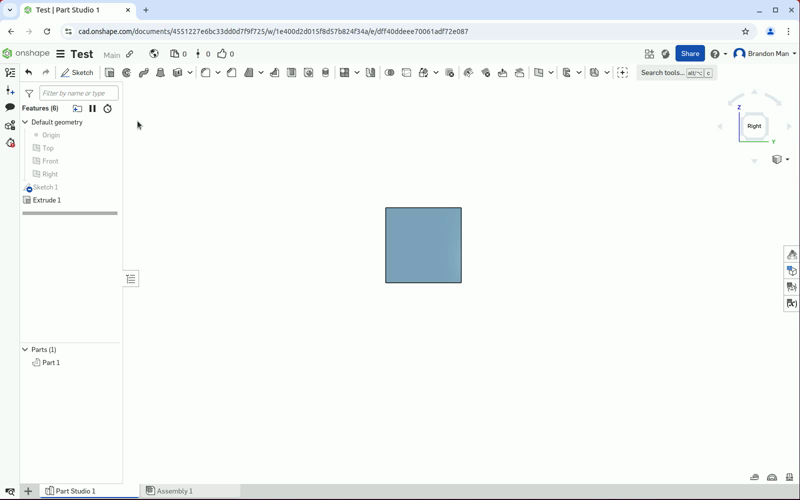
mouse_move(73, 189)
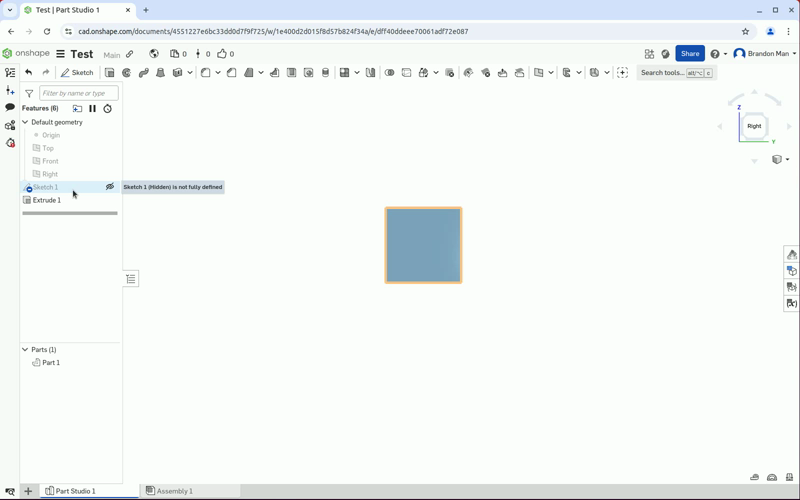
click(73, 189)
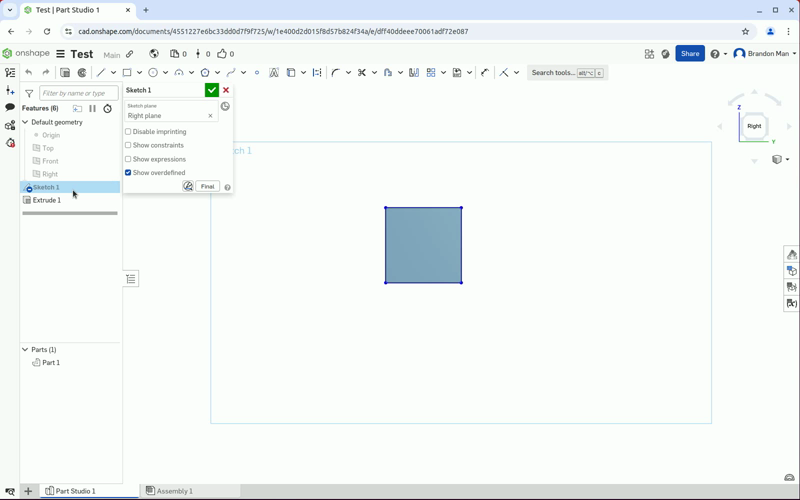
mouse_move(229, 92)
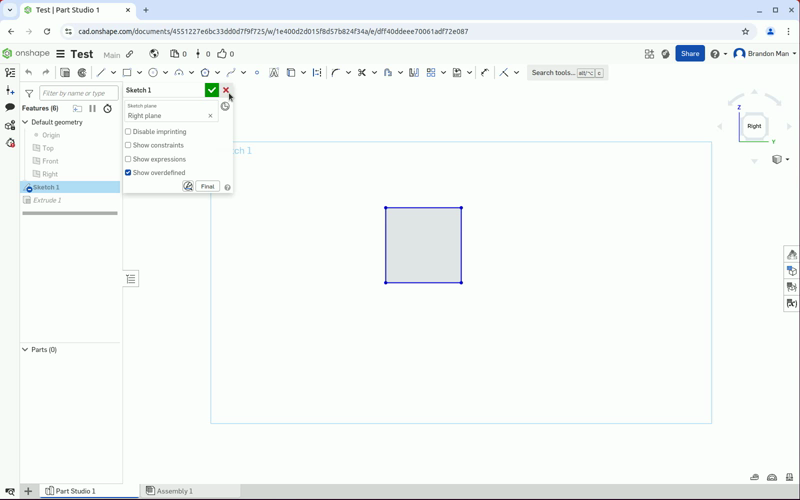
click(229, 92)
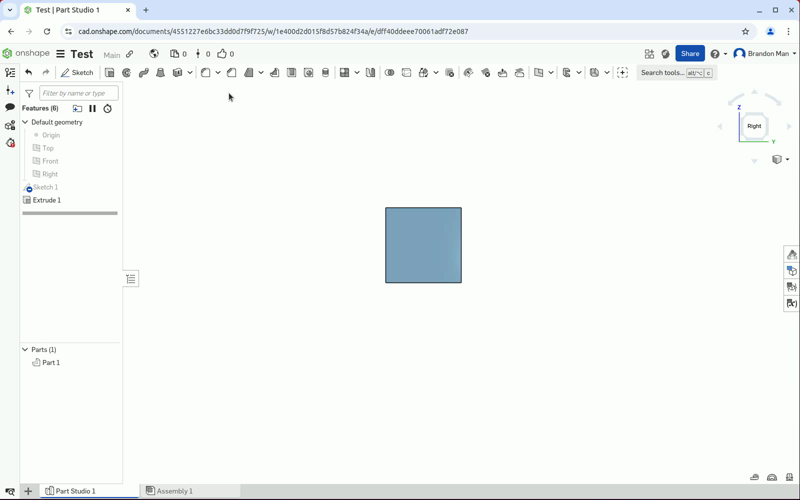
mouse_move(541, 75)
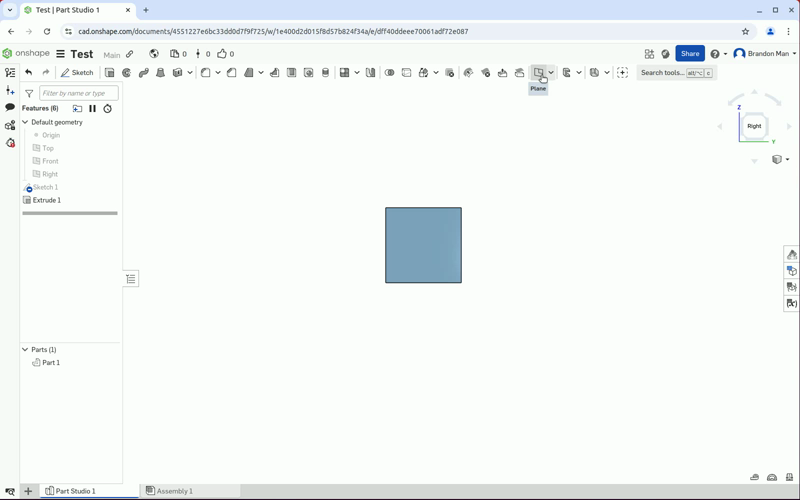
click(541, 75)
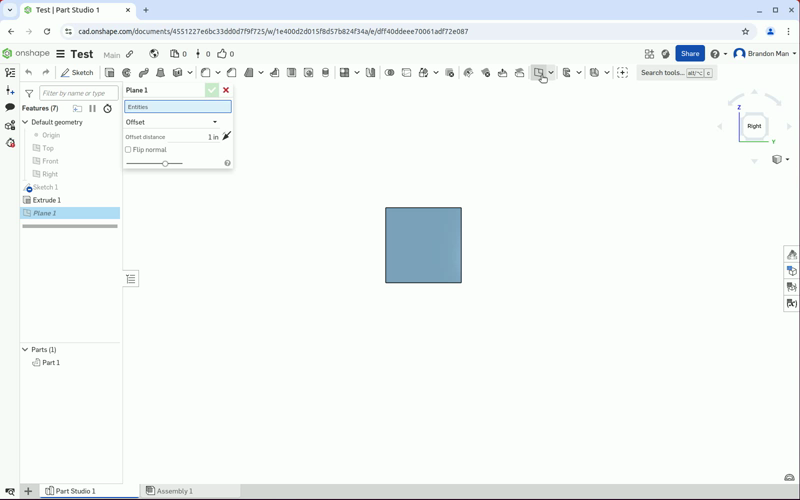
mouse_move(73, 176)
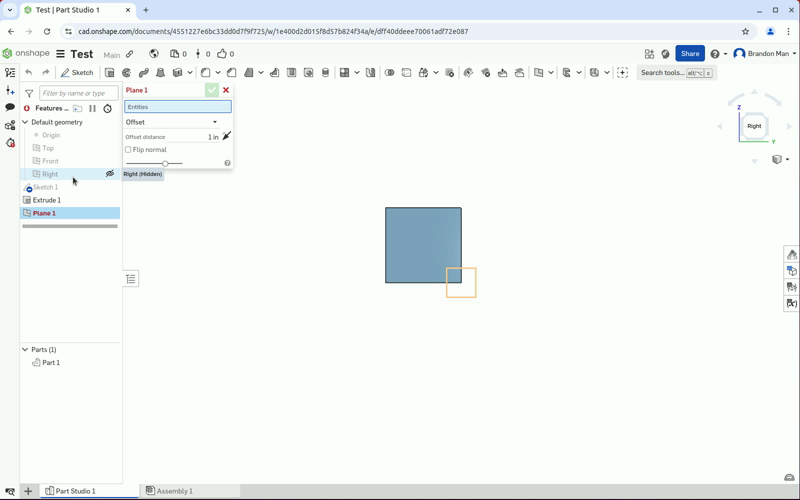
click(73, 176)
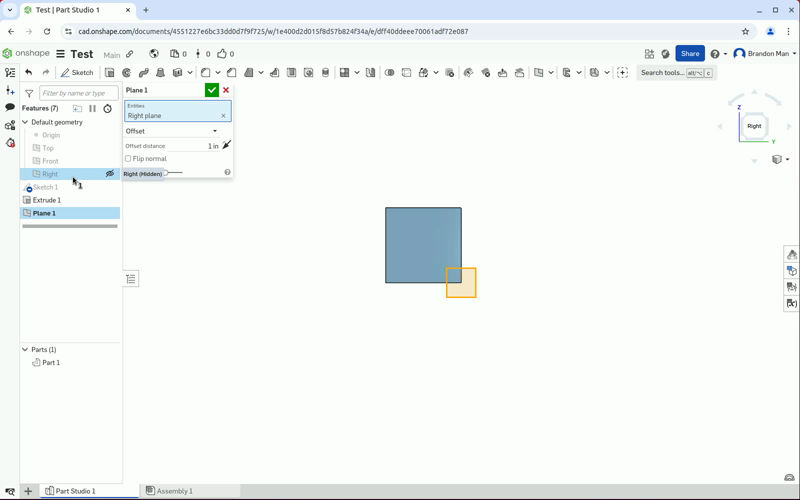
key(tab, 2)
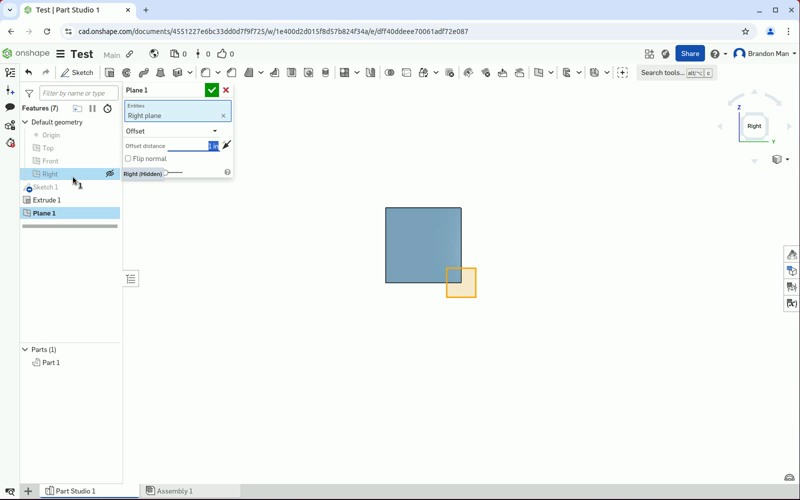
text(7.703)
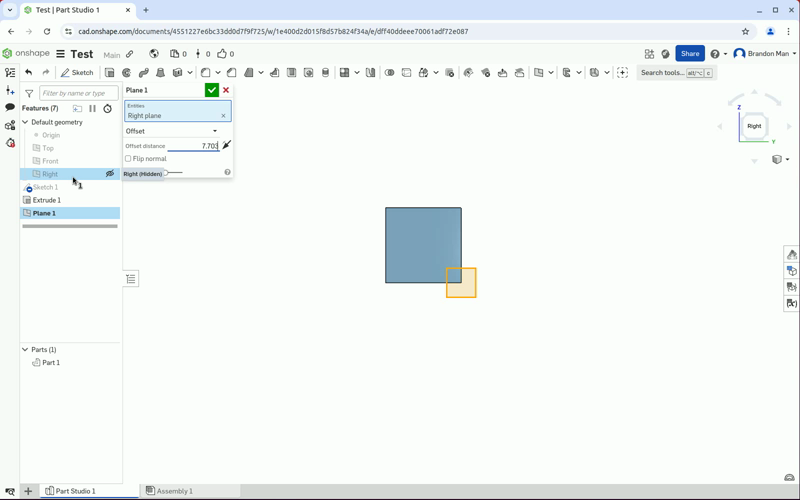
key(enter, 2)
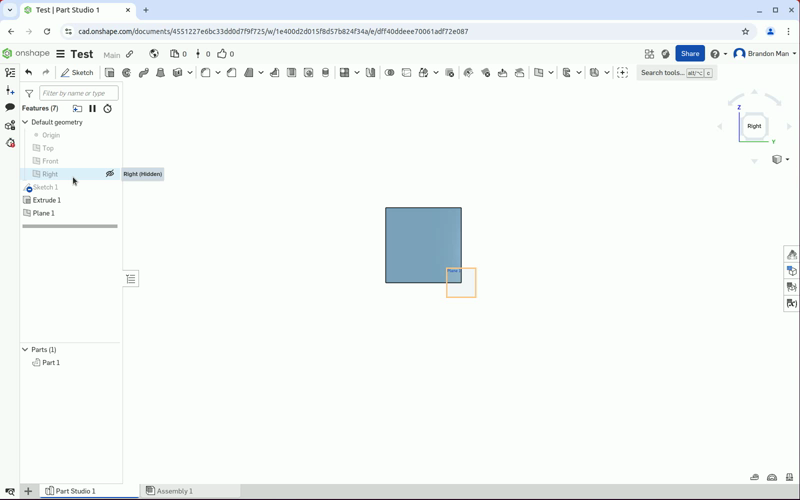
key(shift+s)
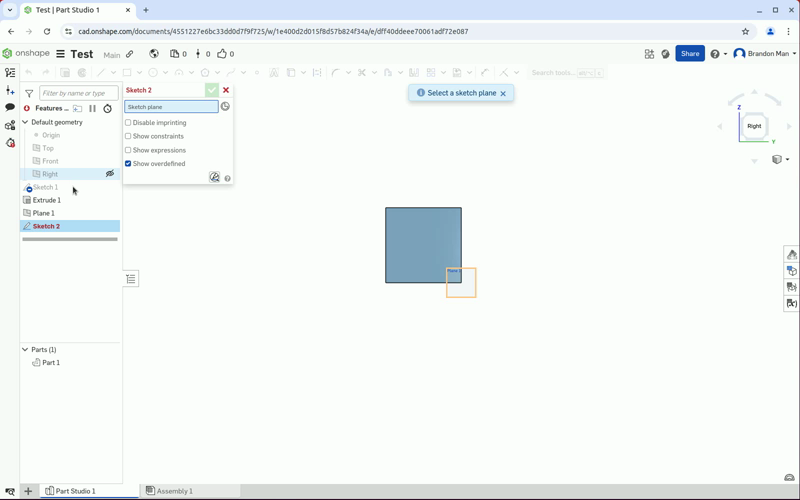
mouse_move(73, 215)
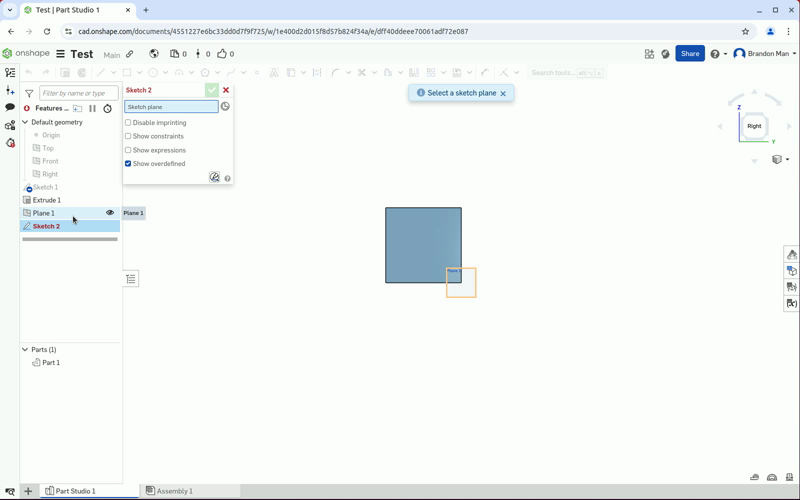
click(73, 215)
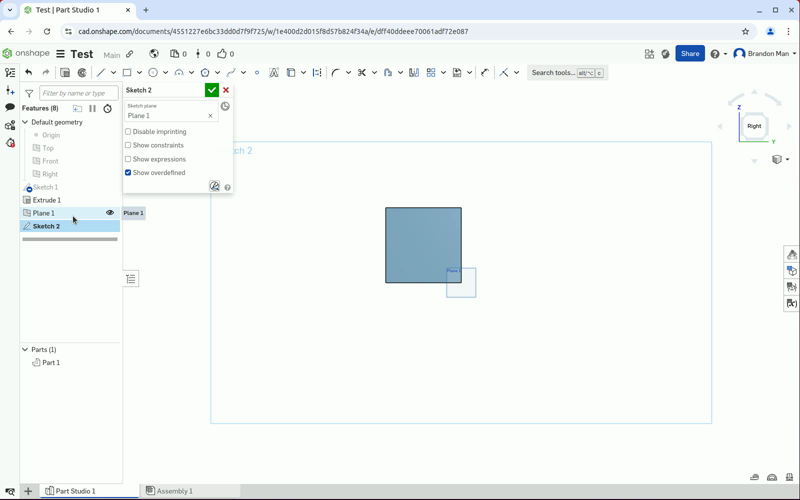
mouse_move(73, 352)
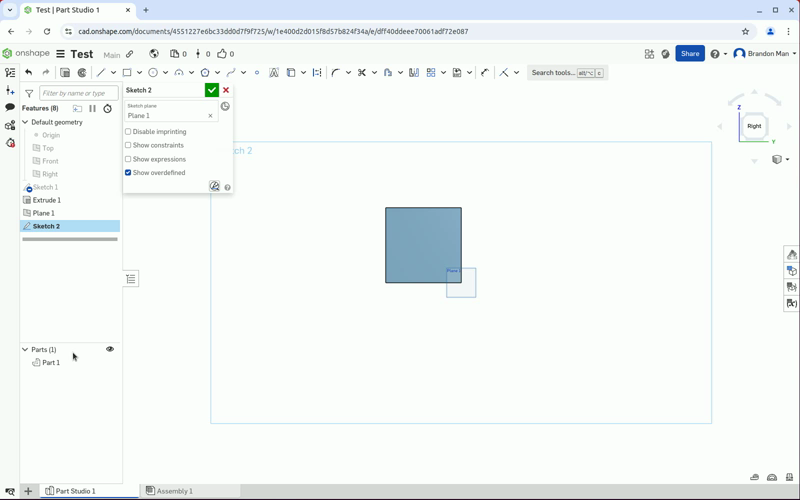
key(y)
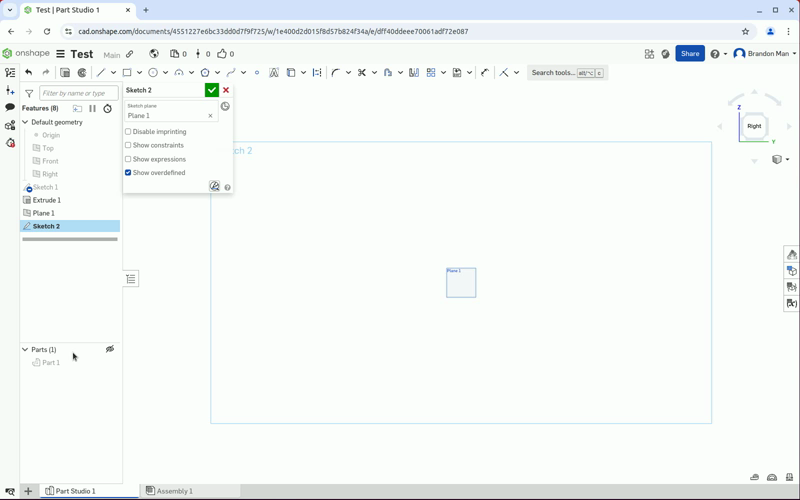
key(l)
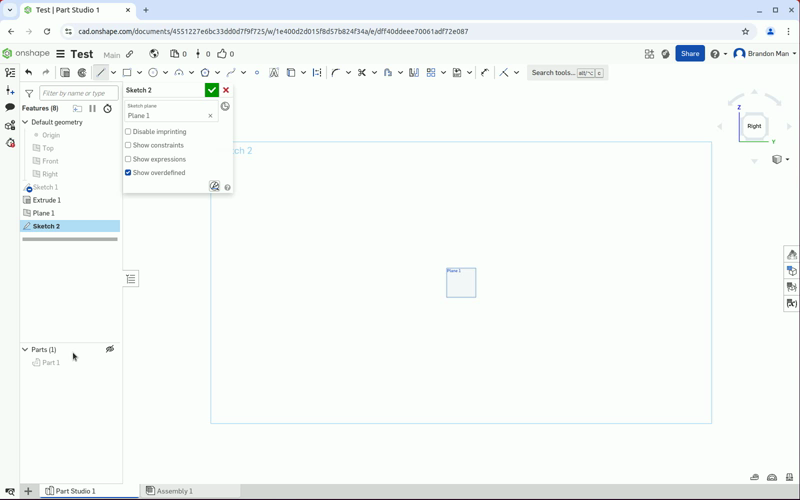
key_down(shift)
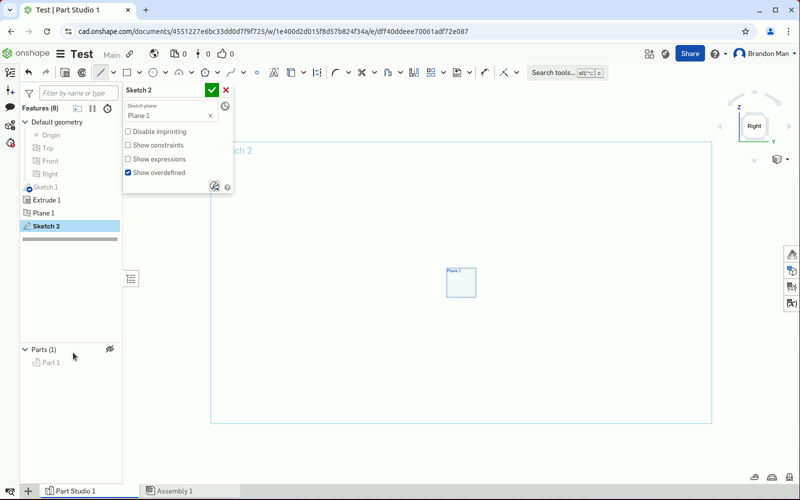
mouse_move(423, 282)
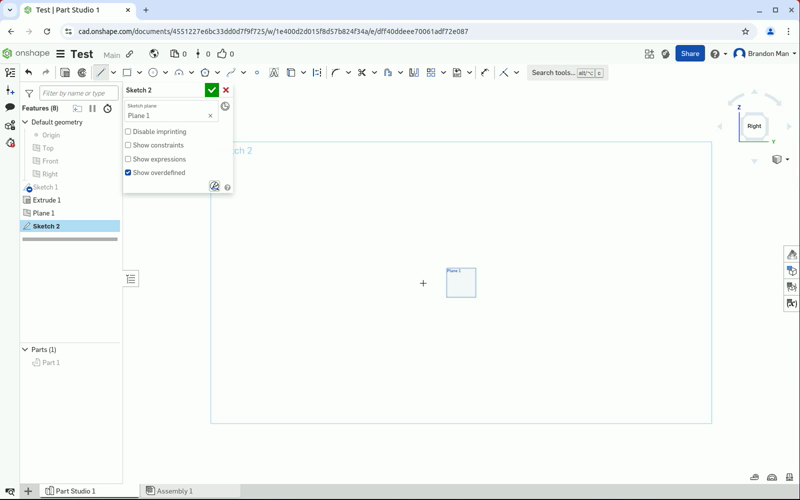
click(423, 282)
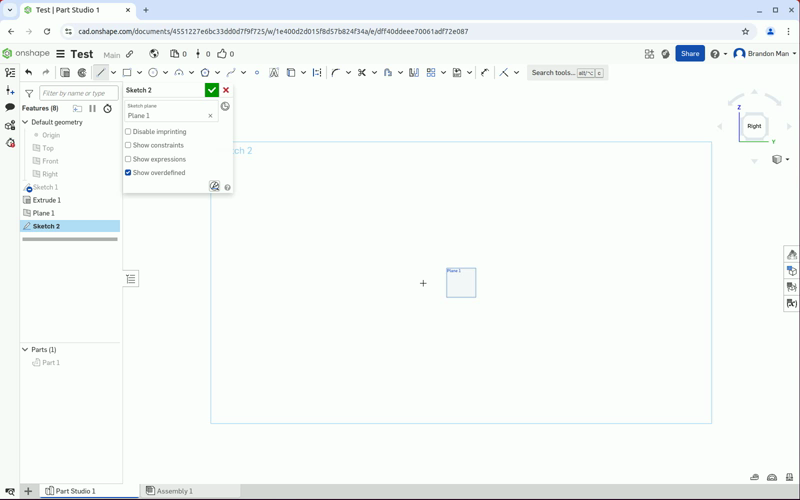
key_up(shift)
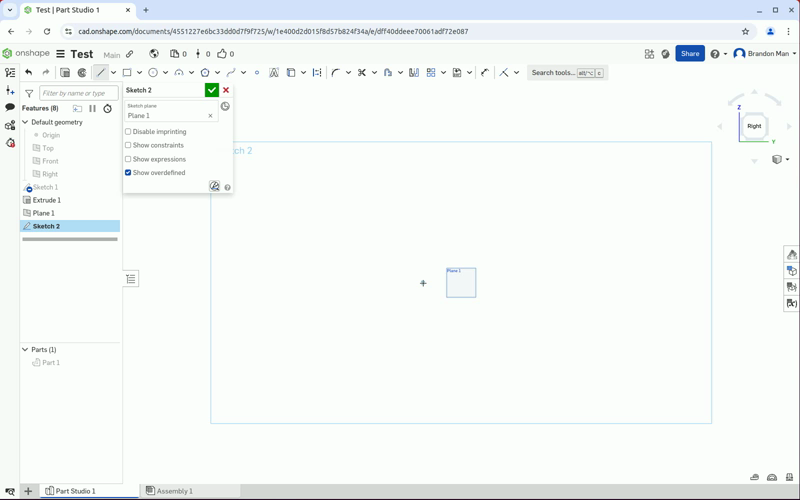
key_down(shift)
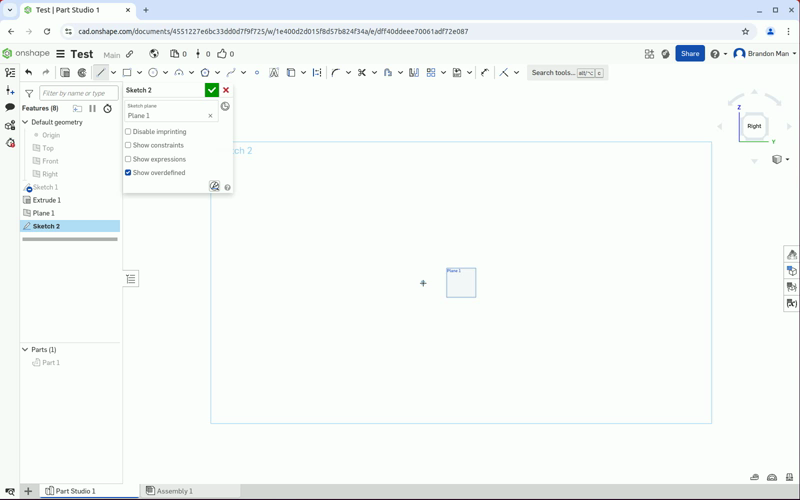
mouse_move(453, 282)
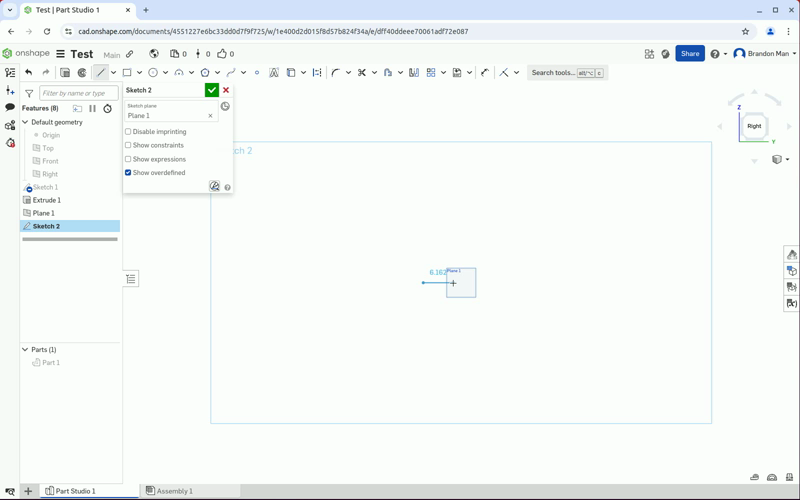
mouse_move(461, 282)
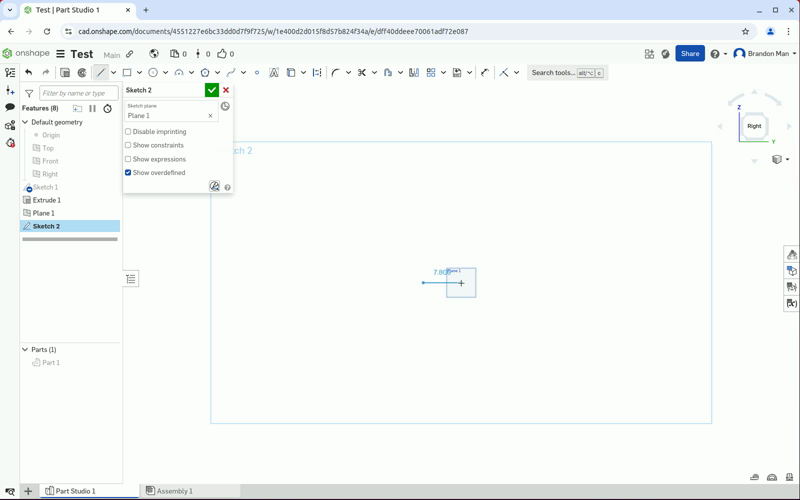
click(461, 282)
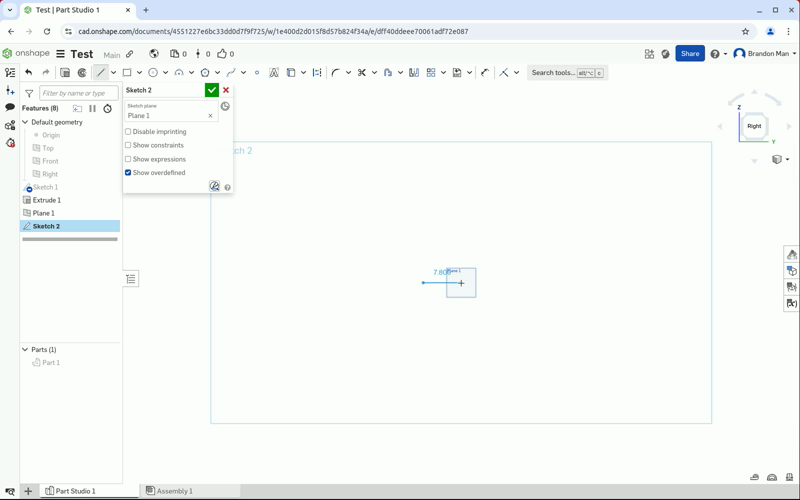
key_up(shift)
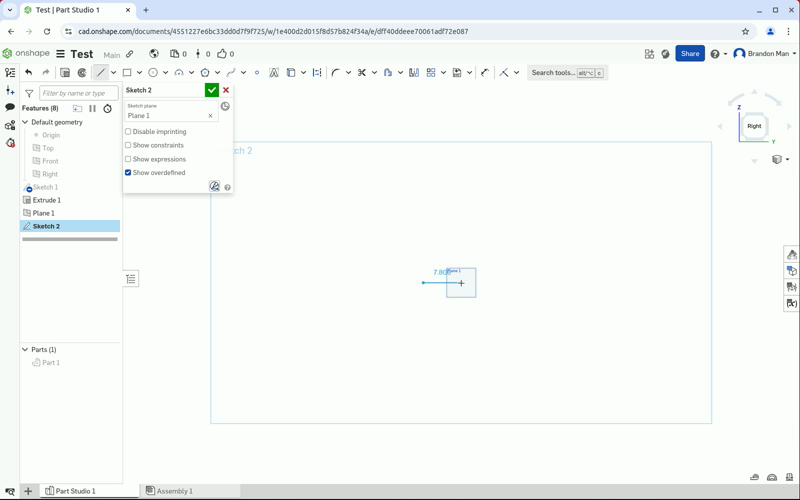
key_down(shift)
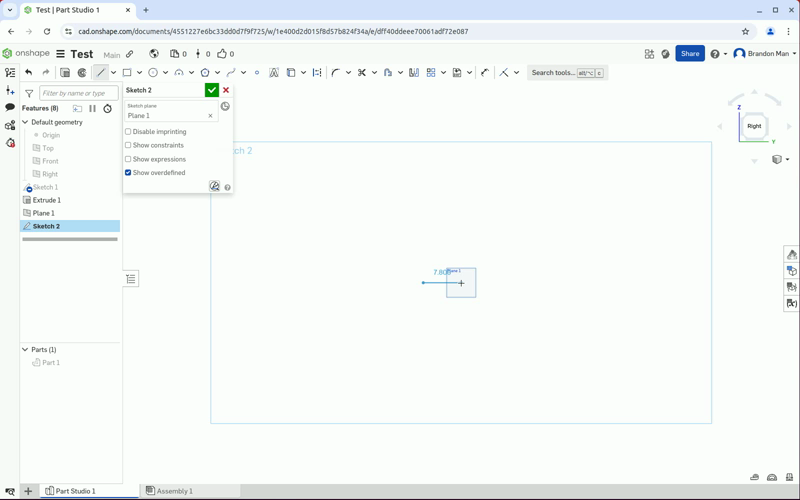
mouse_move(461, 207)
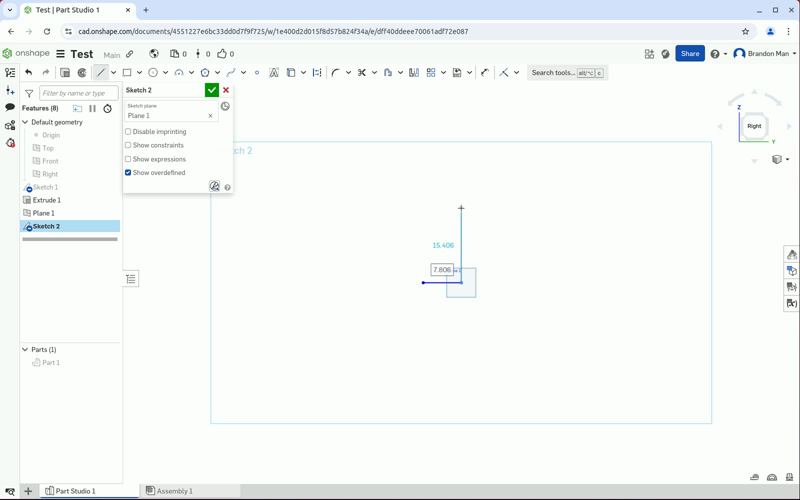
click(461, 207)
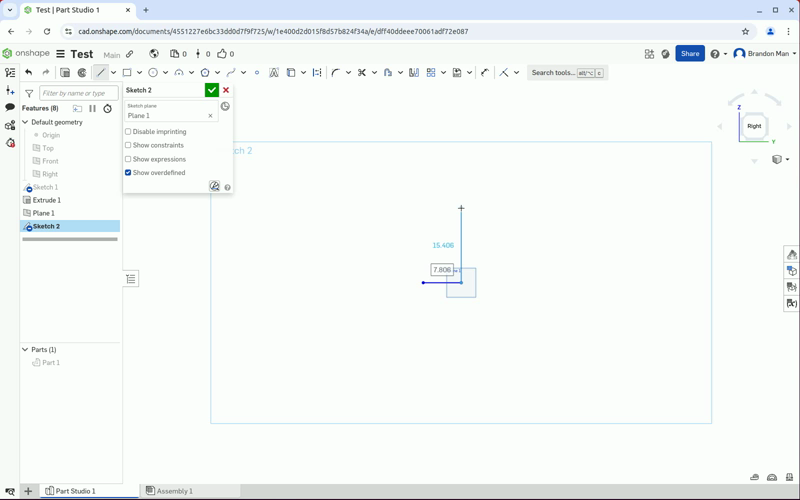
key_up(shift)
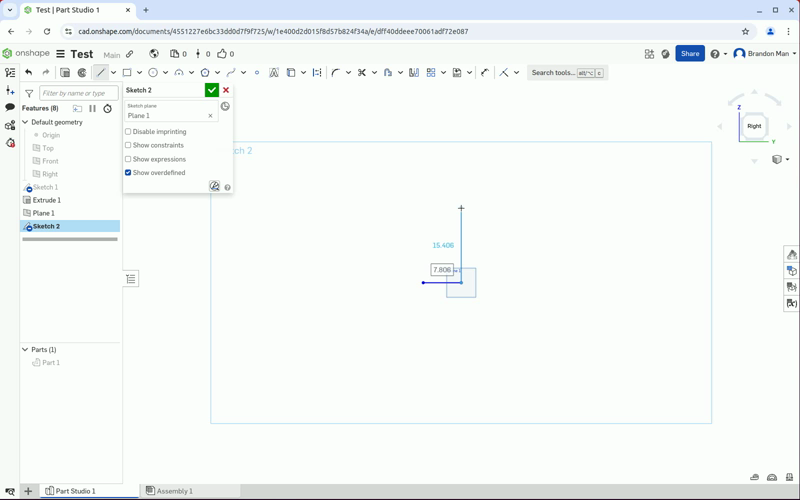
key_down(shift)
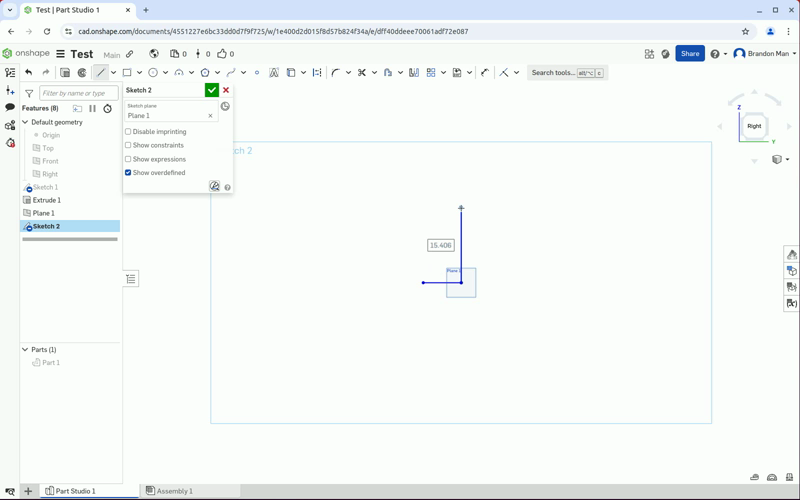
mouse_move(491, 207)
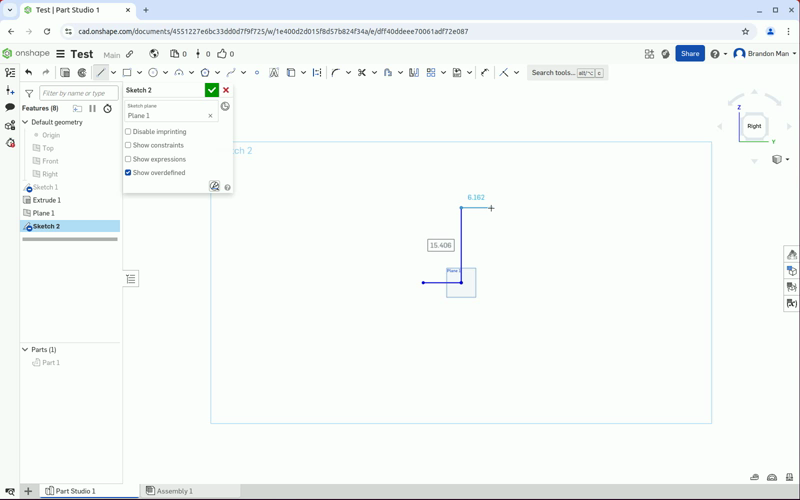
mouse_move(423, 207)
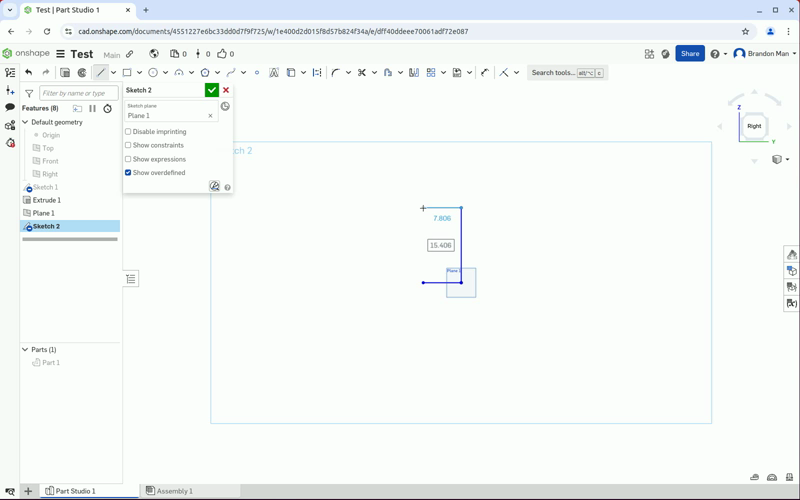
click(423, 207)
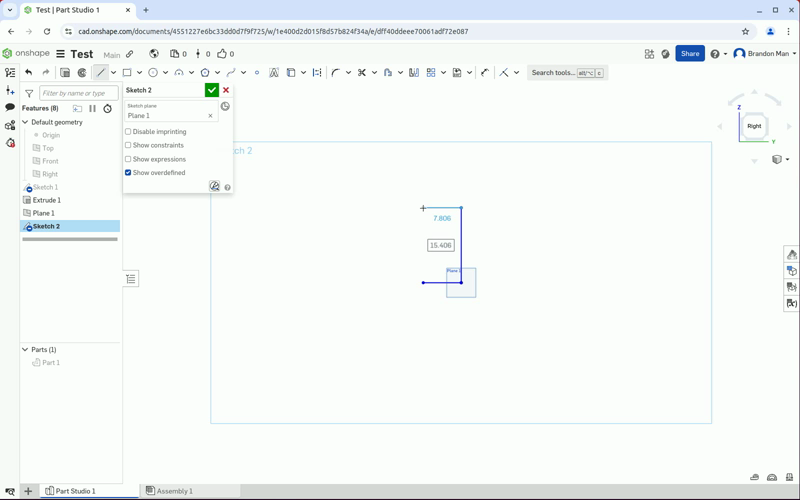
key_up(shift)
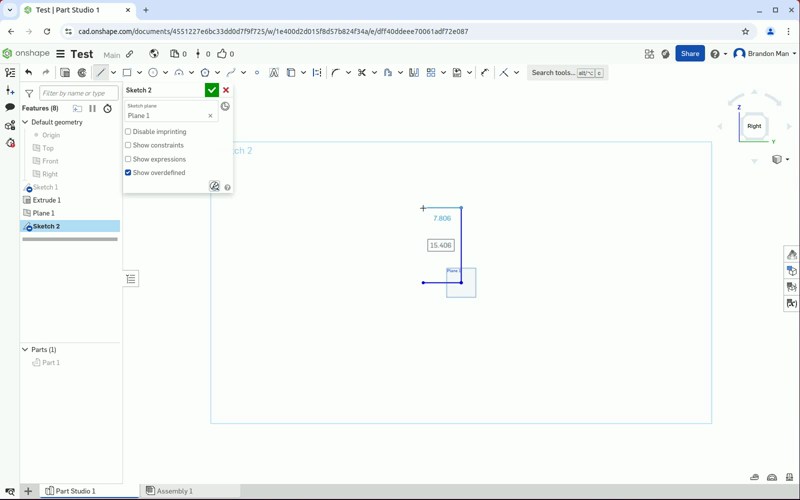
key_down(shift)
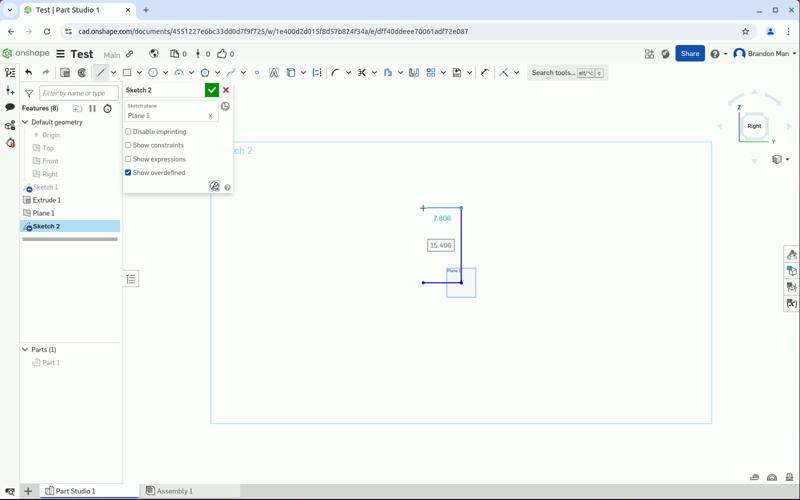
mouse_move(423, 282)
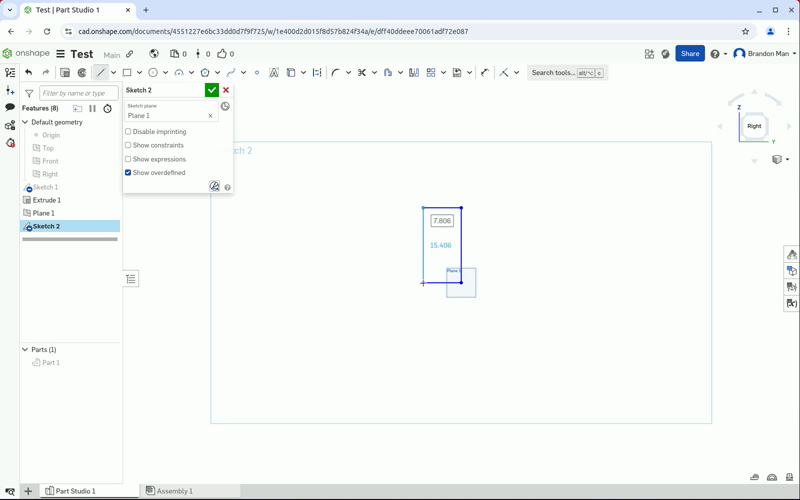
key_up(shift)
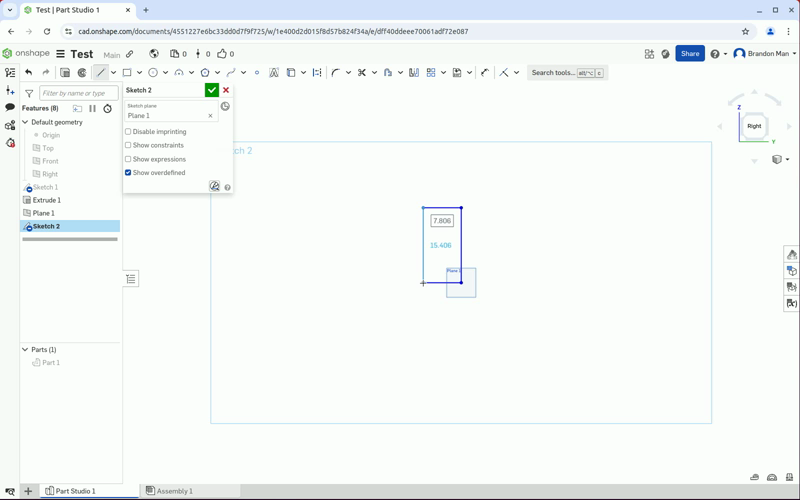
click(423, 282)
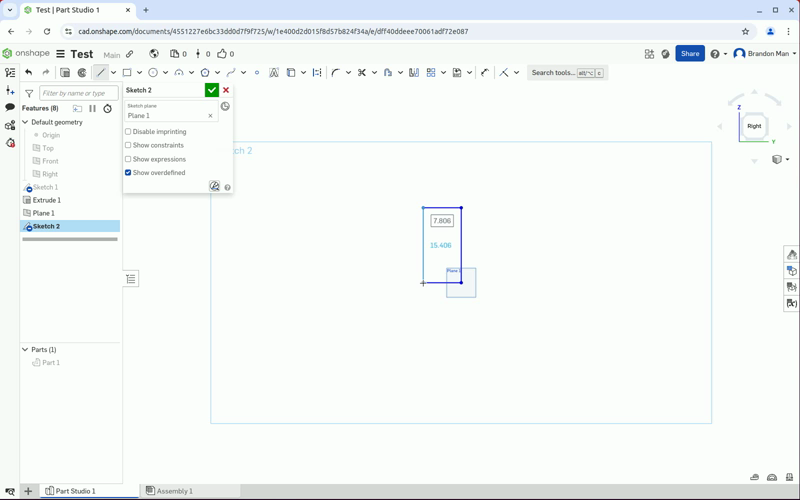
key(esc)
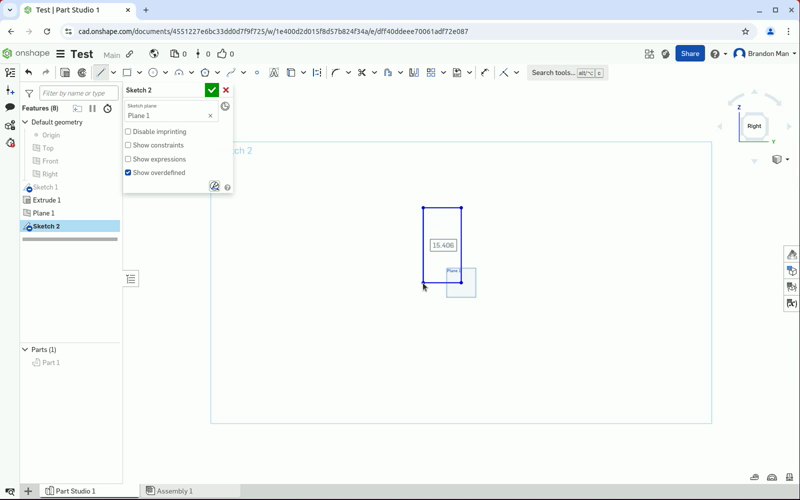
mouse_move(438, 260)
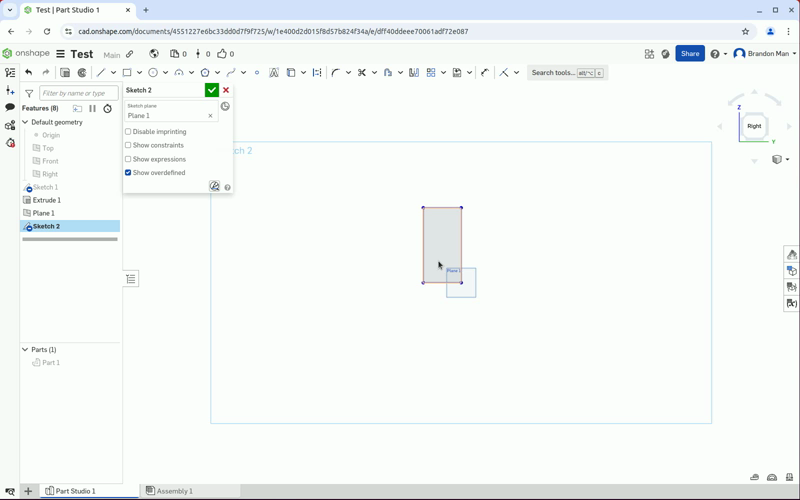
click(438, 260)
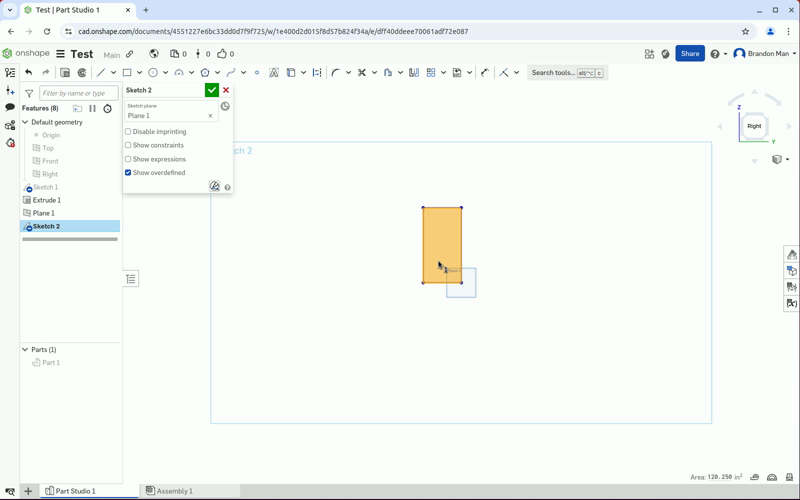
mouse_move(73, 352)
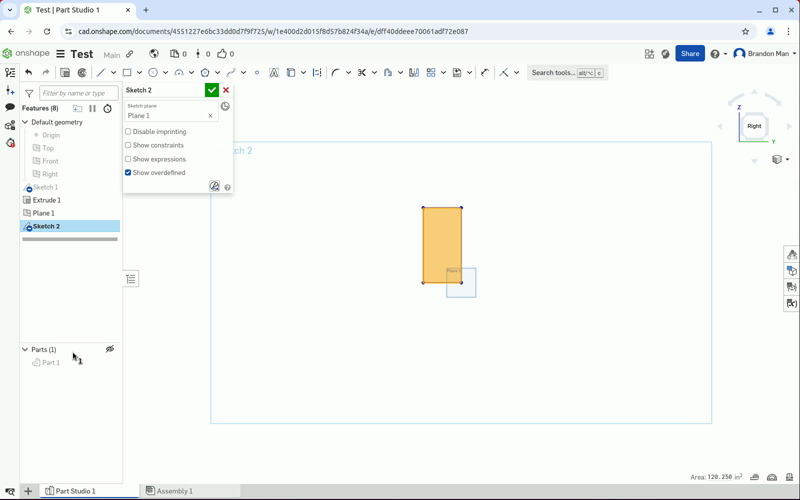
key(shift+y)
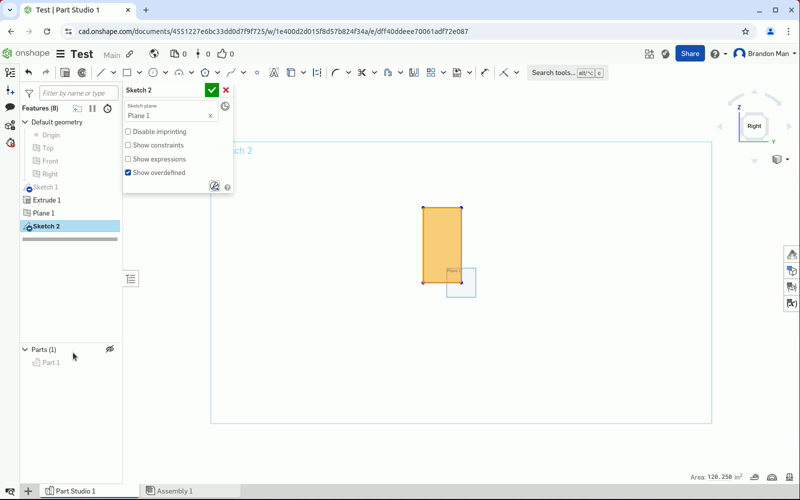
key(shift+e)
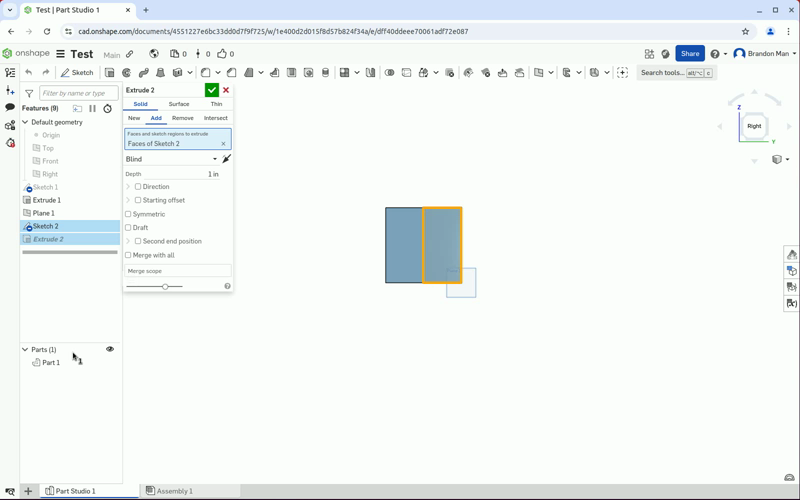
mouse_move(143, 106)
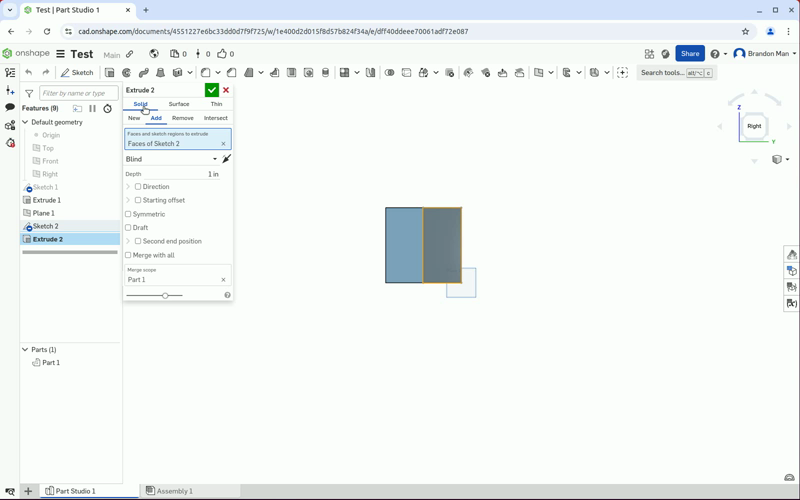
click(143, 106)
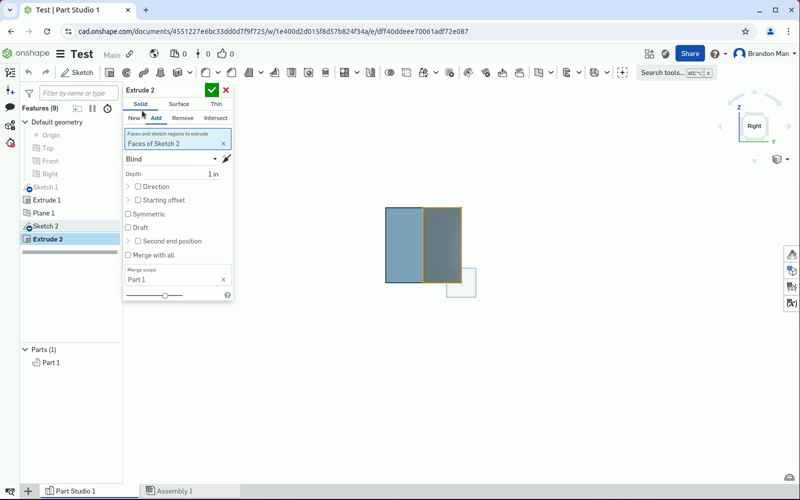
mouse_move(137, 120)
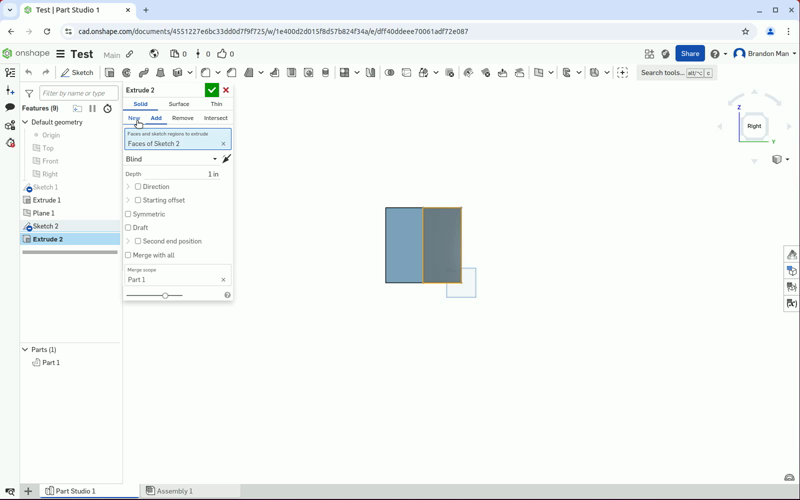
click(137, 120)
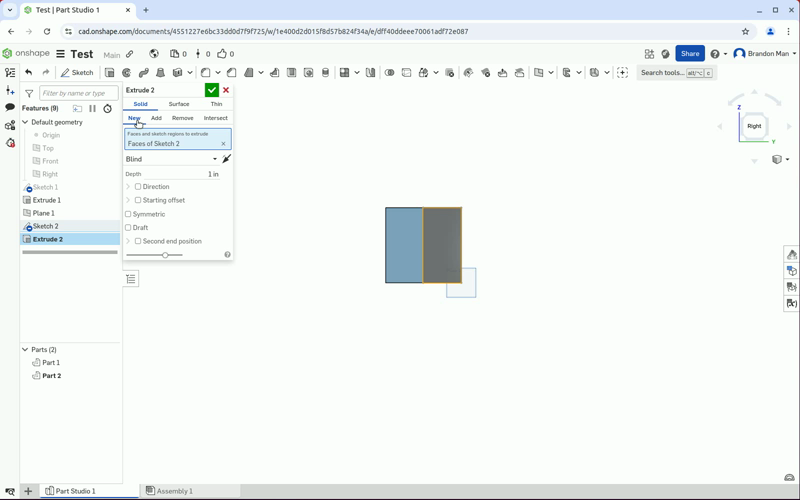
key(tab, 4)
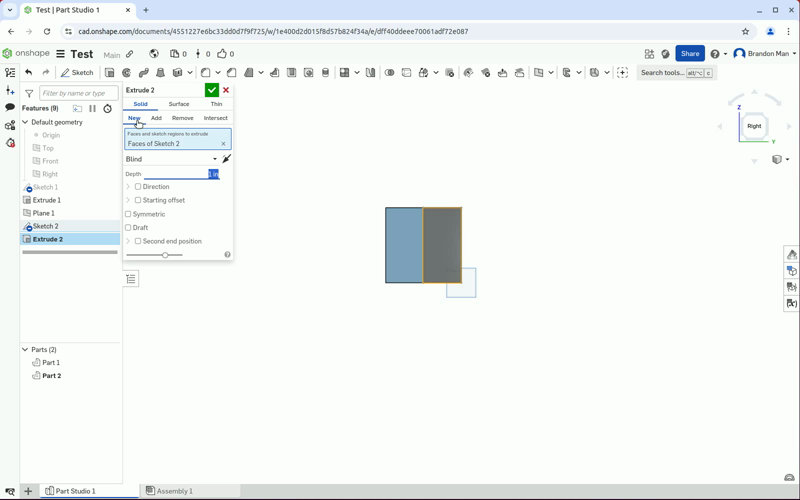
text(15.405)
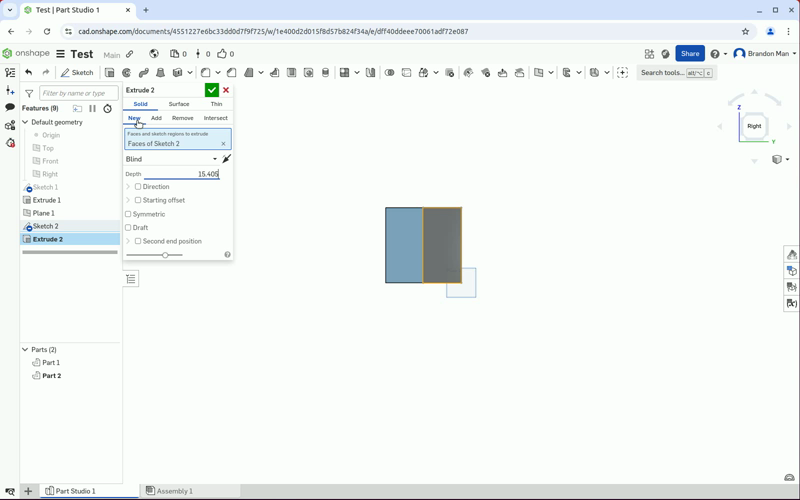
key(enter)
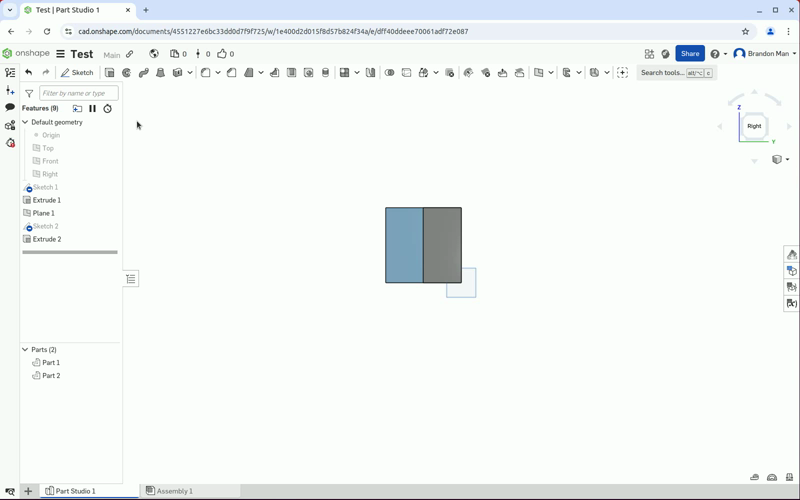
key(shift+h)
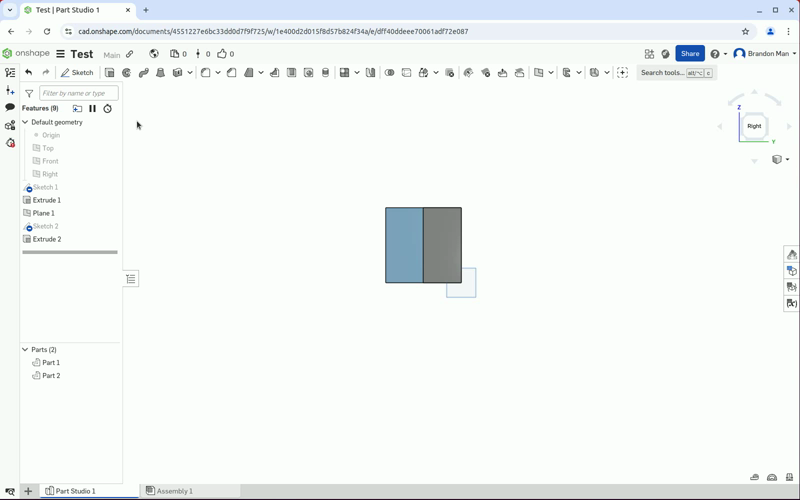
key(shift+h)
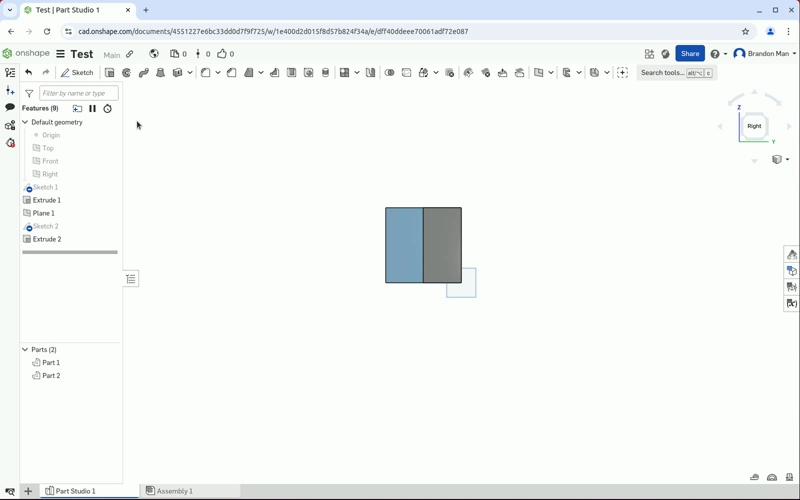
mouse_move(73, 189)
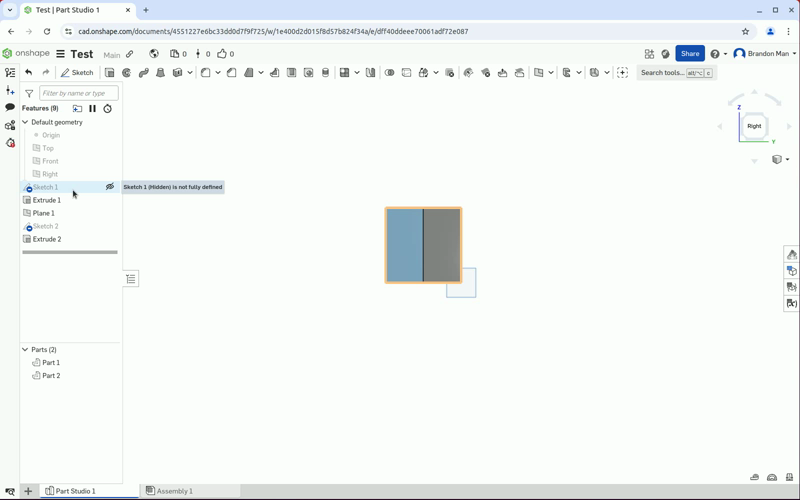
click(73, 189)
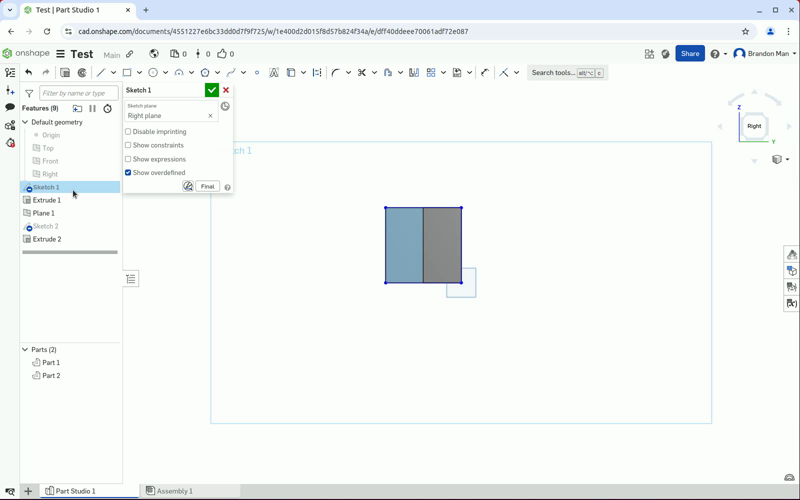
mouse_move(229, 92)
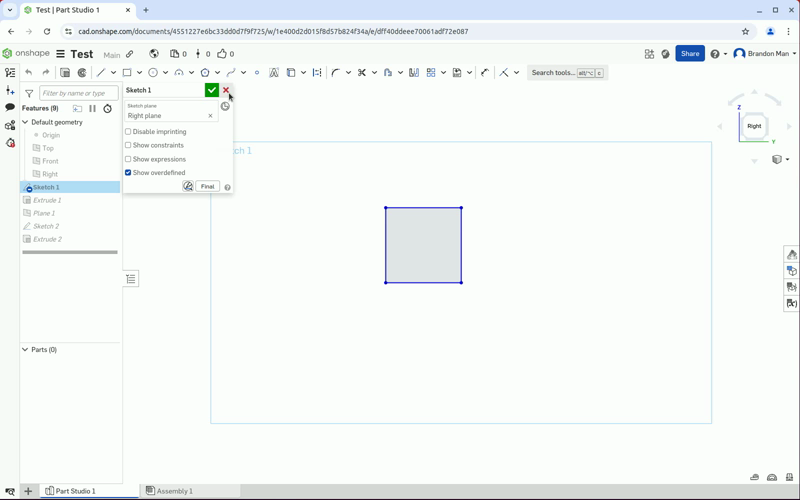
click(229, 92)
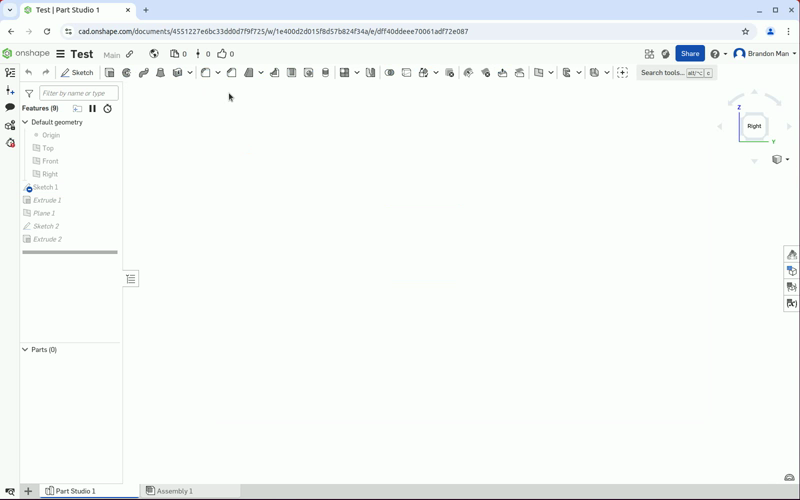
mouse_move(73, 352)
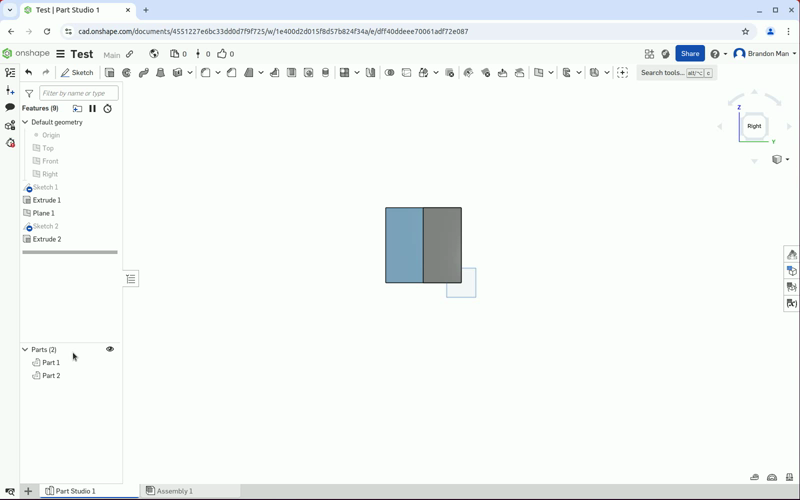
key(y)
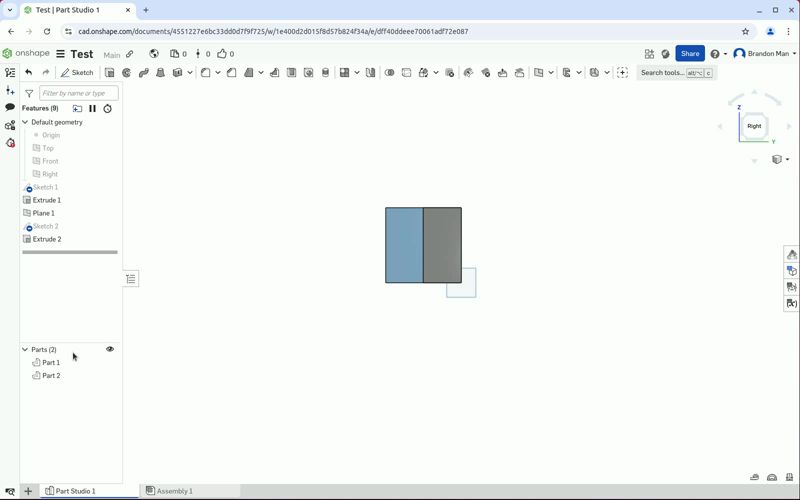
key(shift+p)
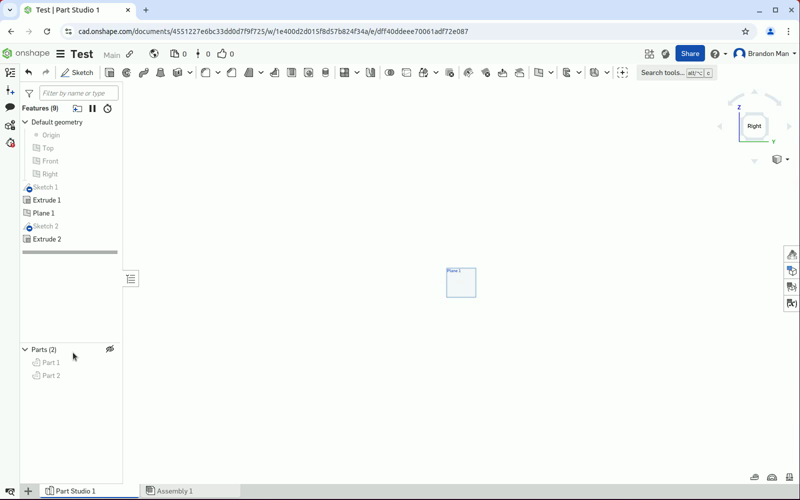
key(space)
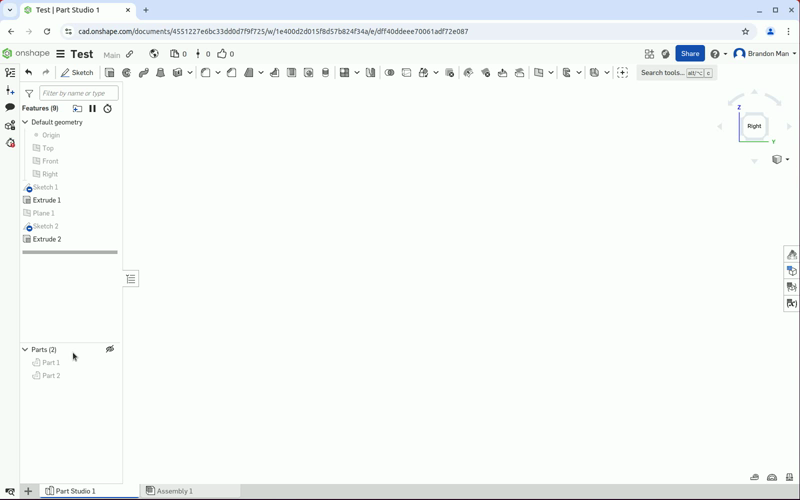
key_down(shift)
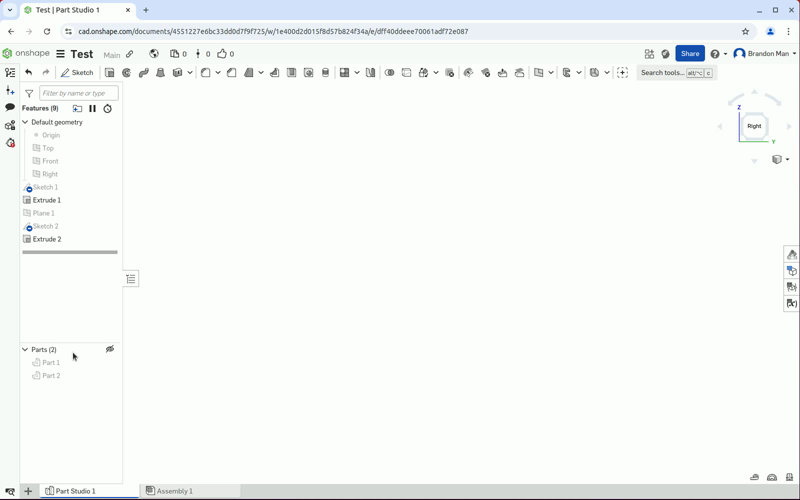
key(right)
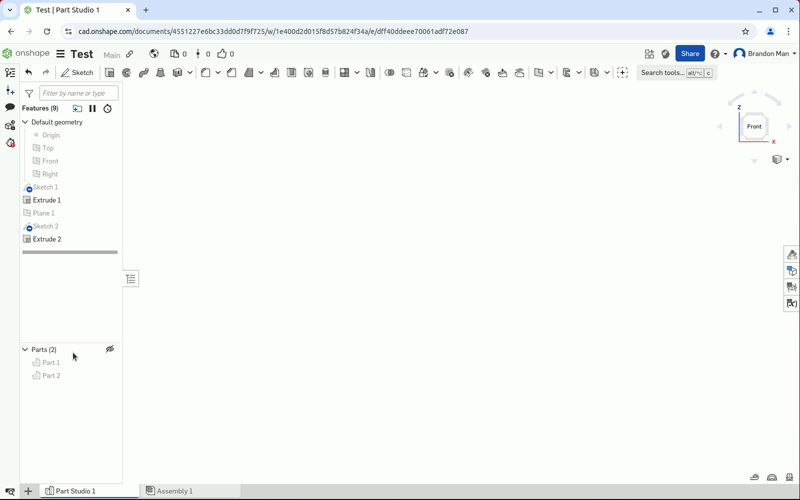
key_up(shift)
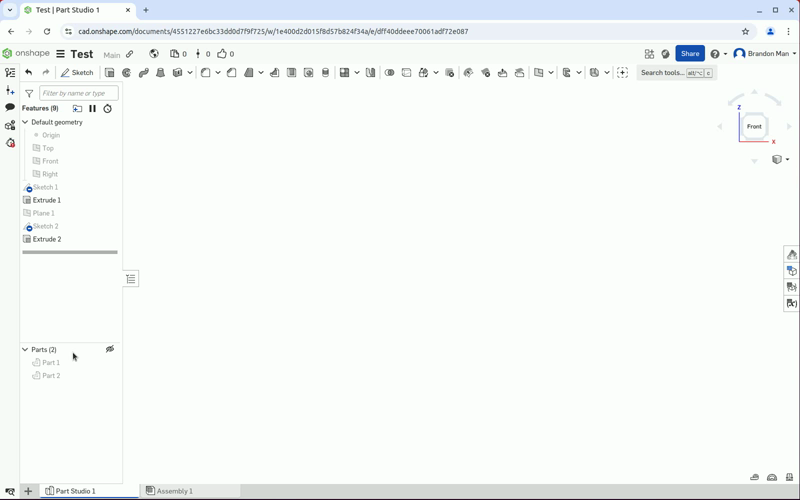
mouse_move(73, 352)
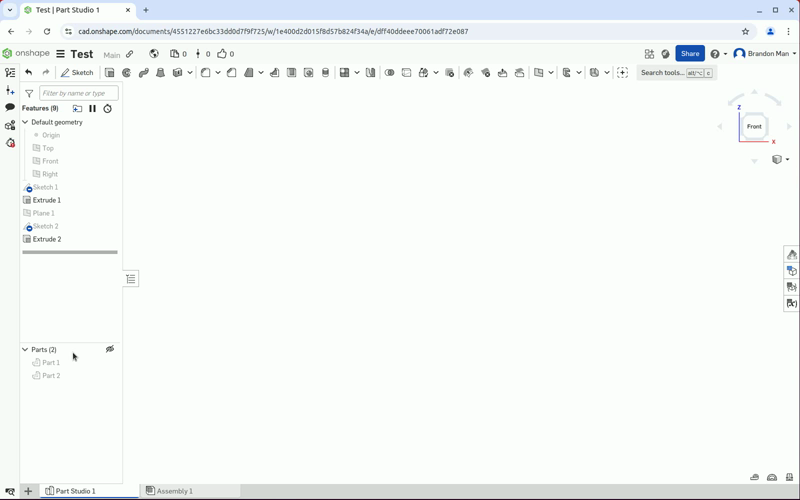
key(shift+y)
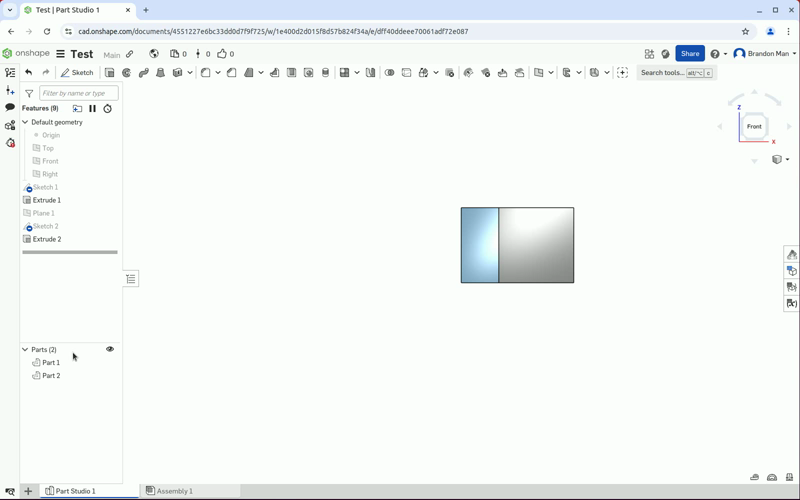
mouse_move(541, 75)
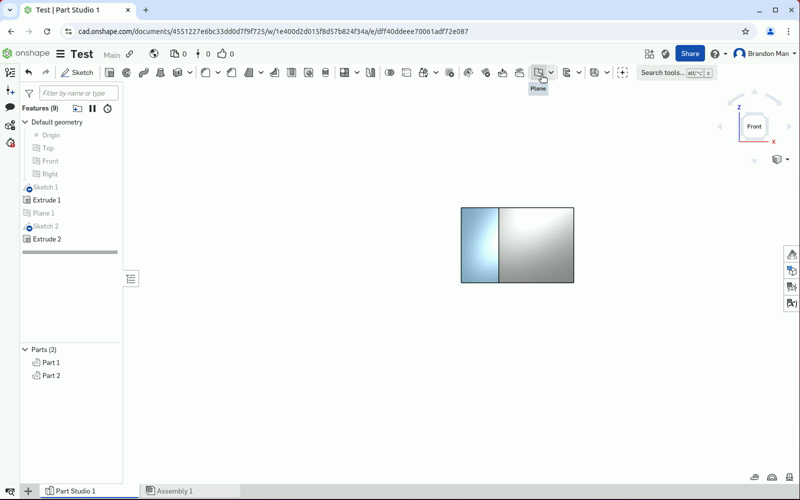
click(541, 75)
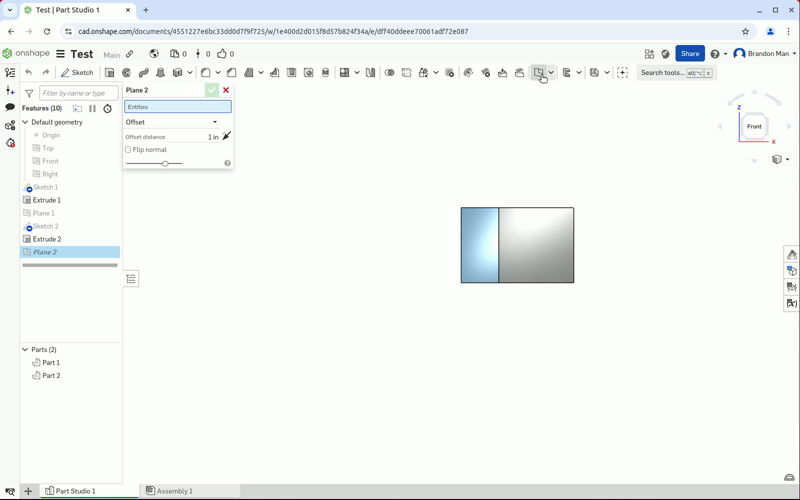
mouse_move(73, 163)
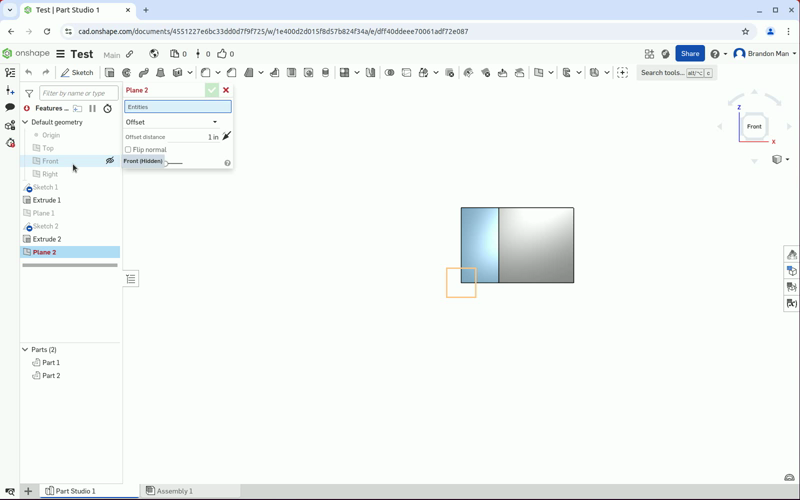
click(73, 163)
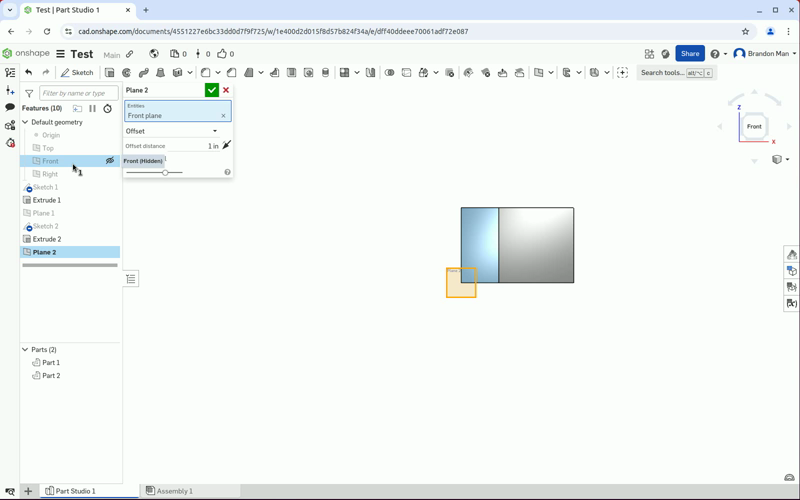
key(tab, 2)
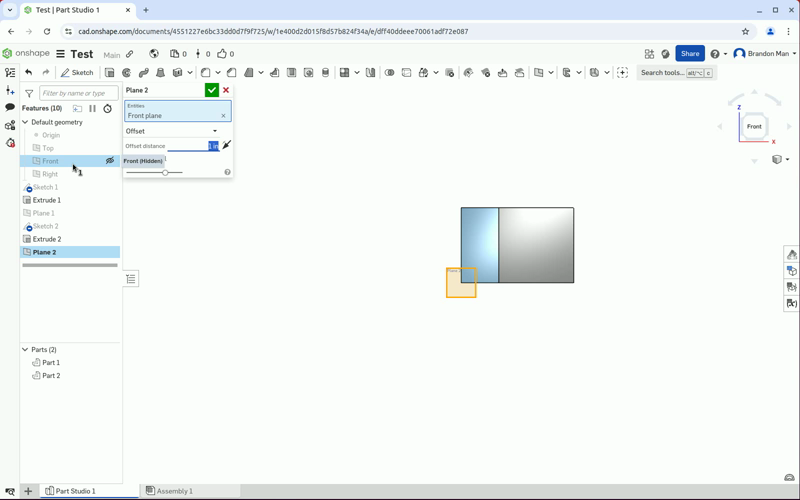
text(7.703)
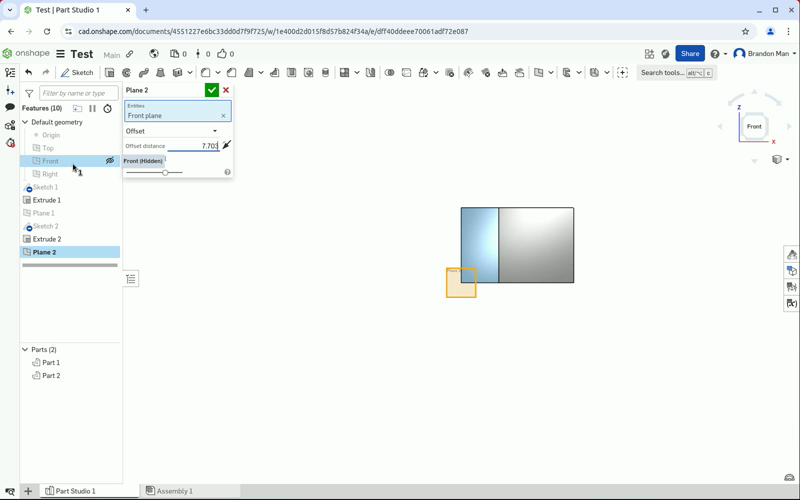
key(enter, 2)
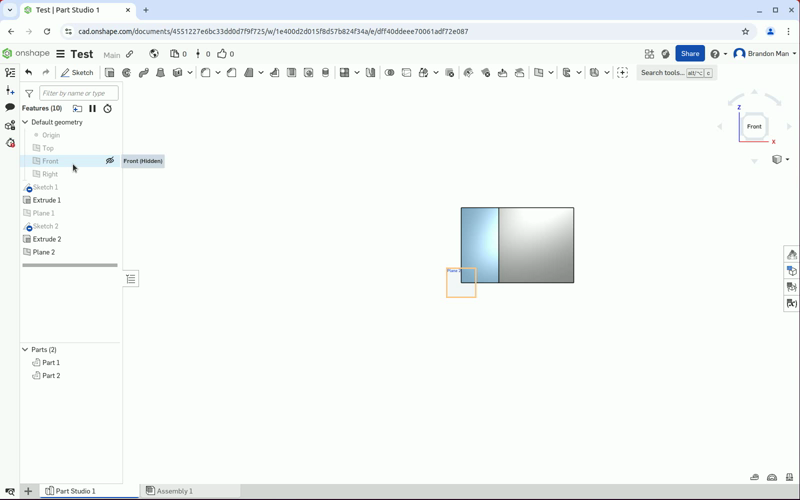
key(shift+s)
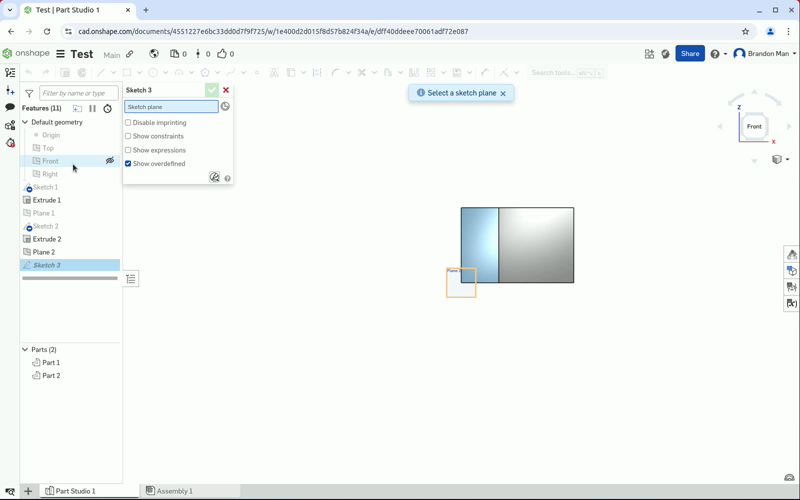
mouse_move(73, 254)
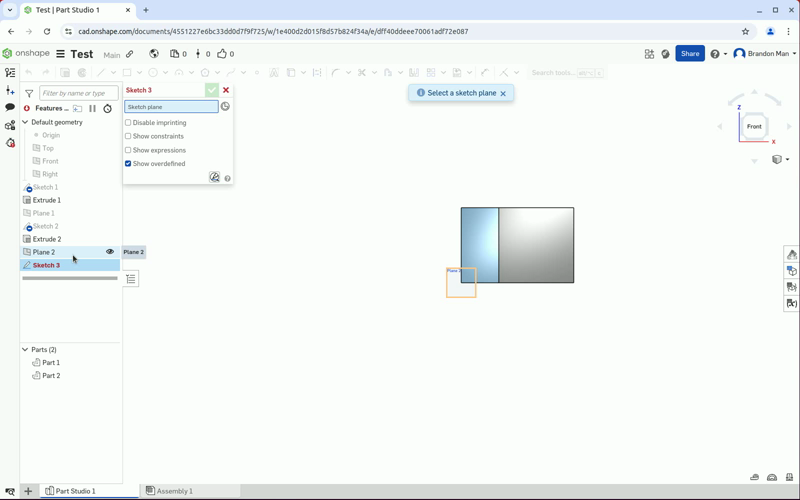
click(73, 254)
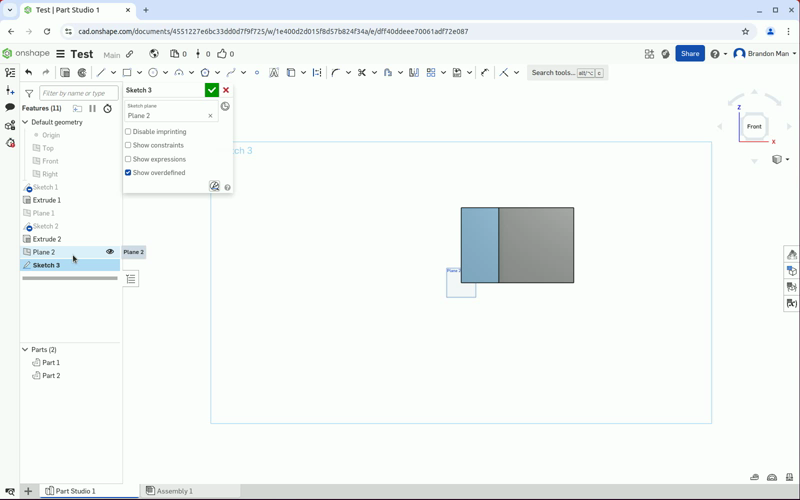
mouse_move(73, 352)
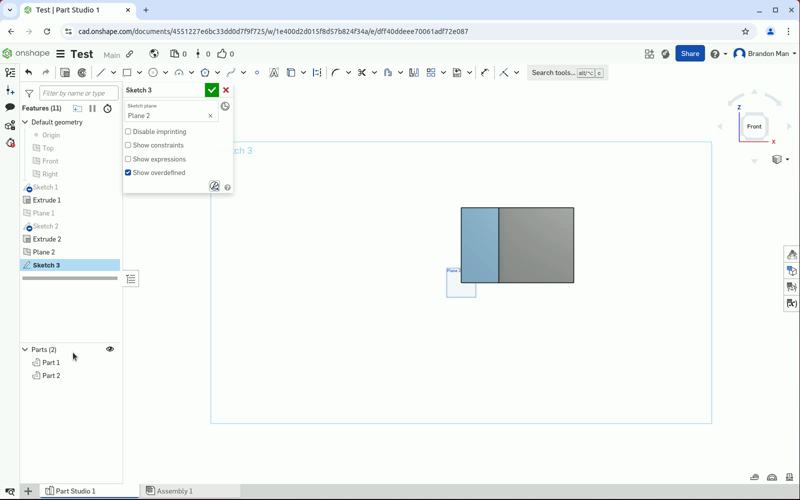
key(y)
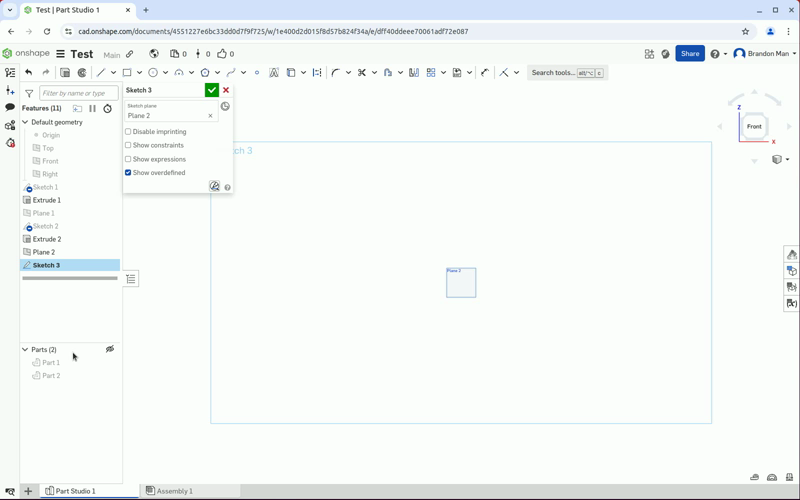
key(l)
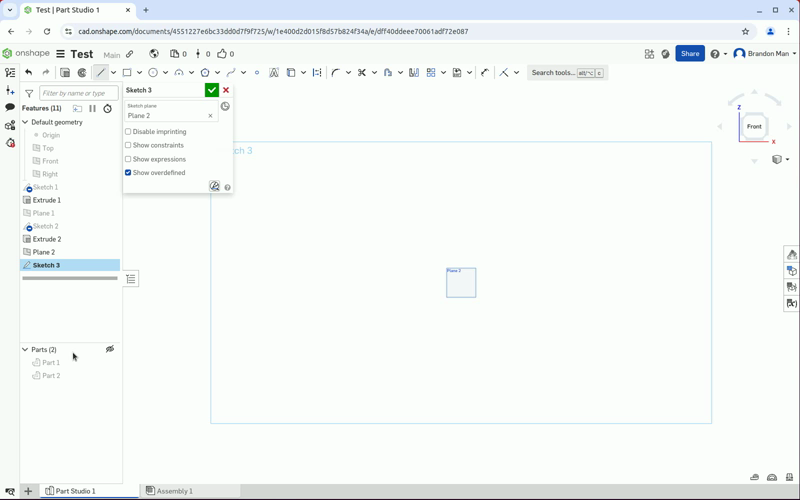
key_down(shift)
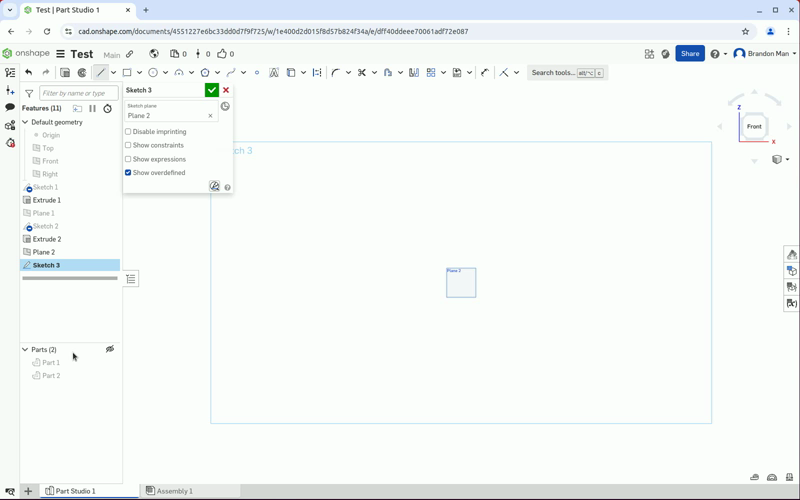
mouse_move(535, 282)
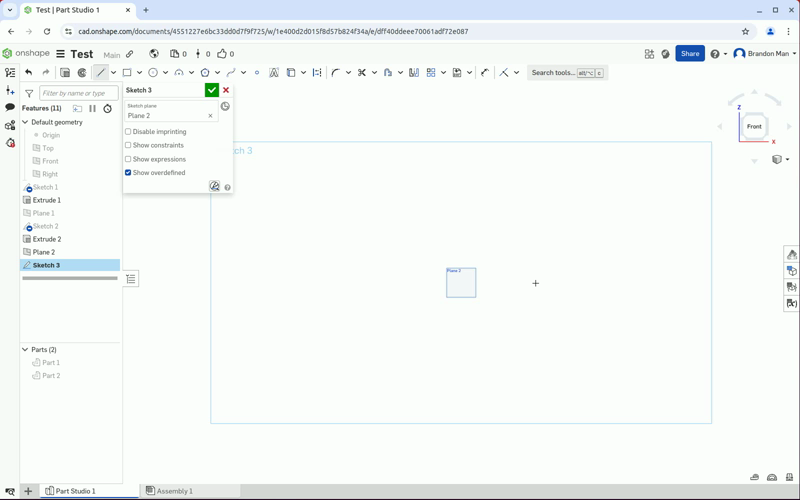
click(535, 282)
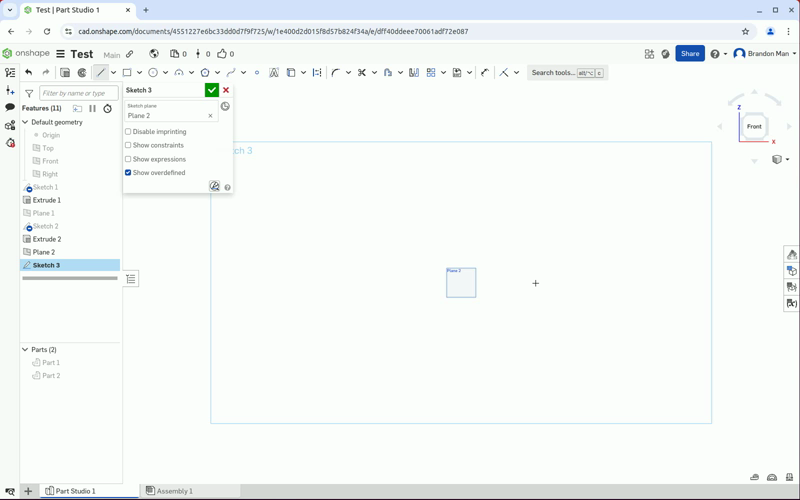
key_up(shift)
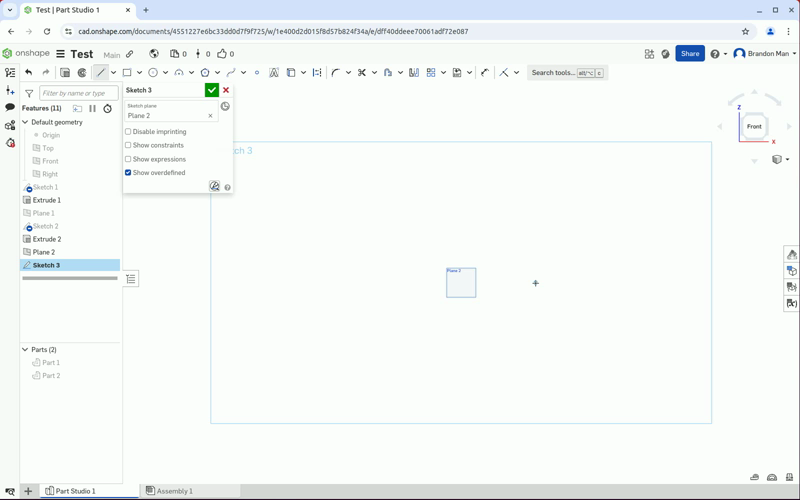
key_down(shift)
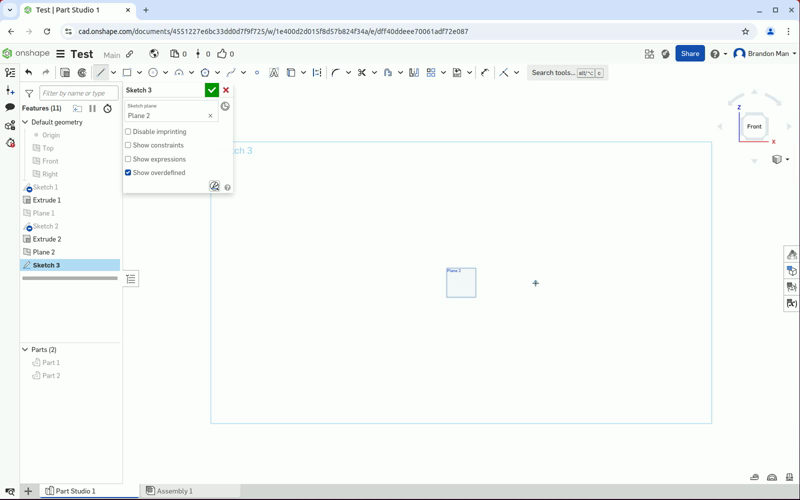
mouse_move(565, 282)
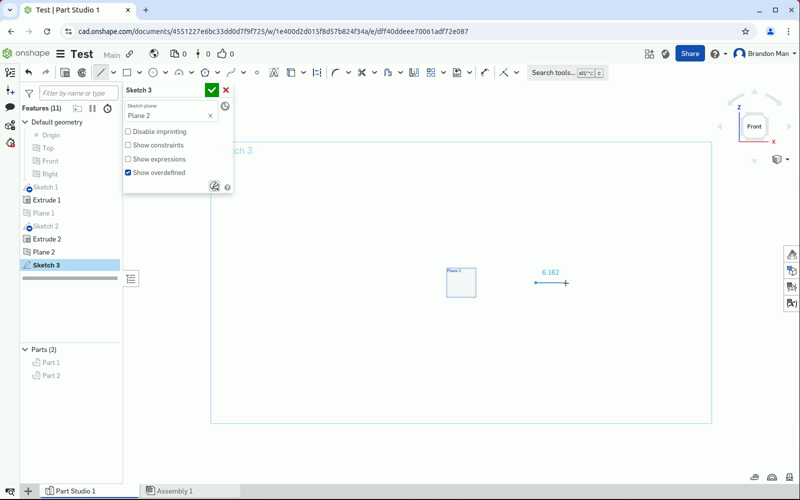
mouse_move(574, 282)
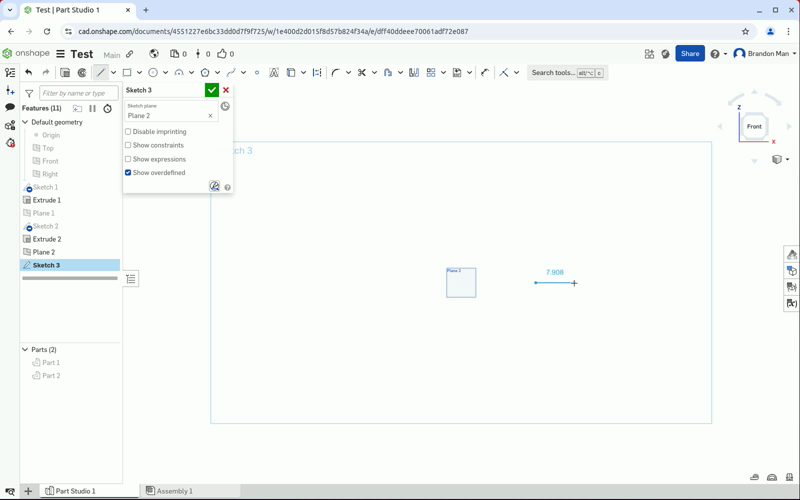
click(574, 282)
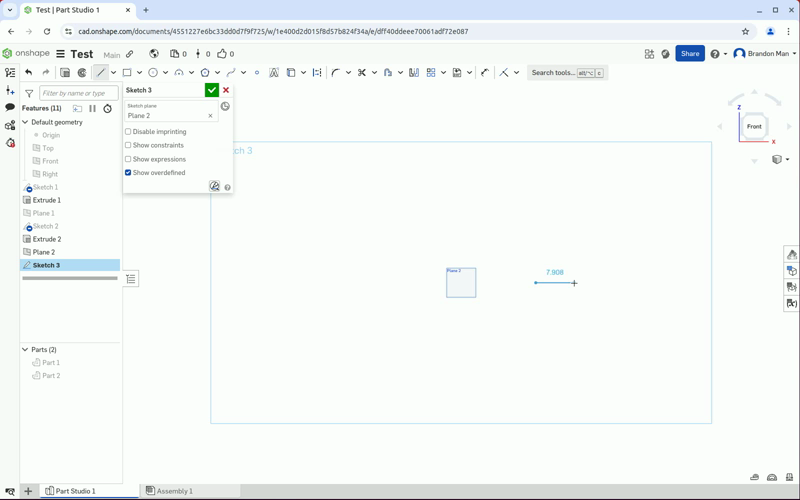
key_up(shift)
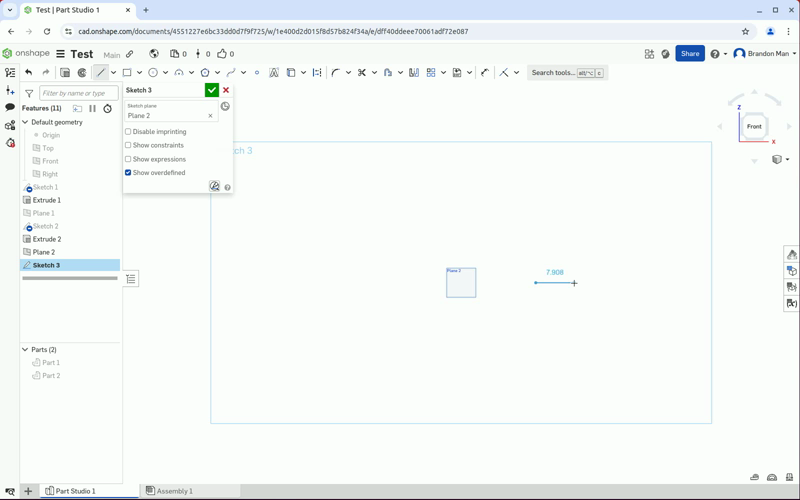
key_down(shift)
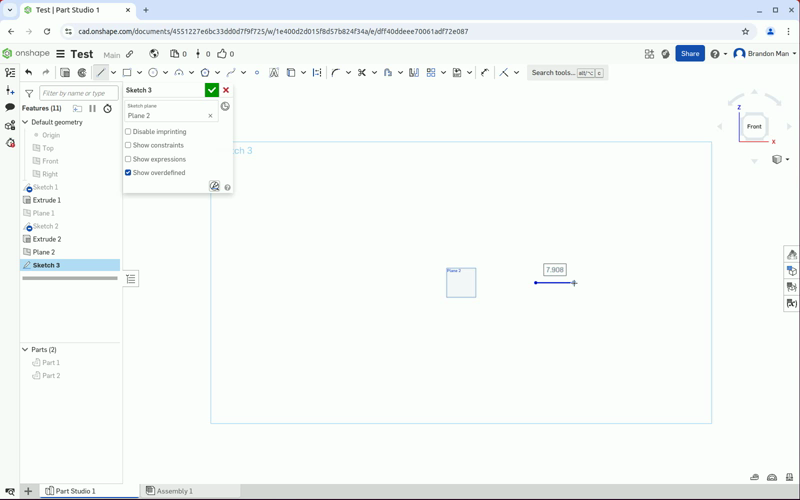
mouse_move(589, 282)
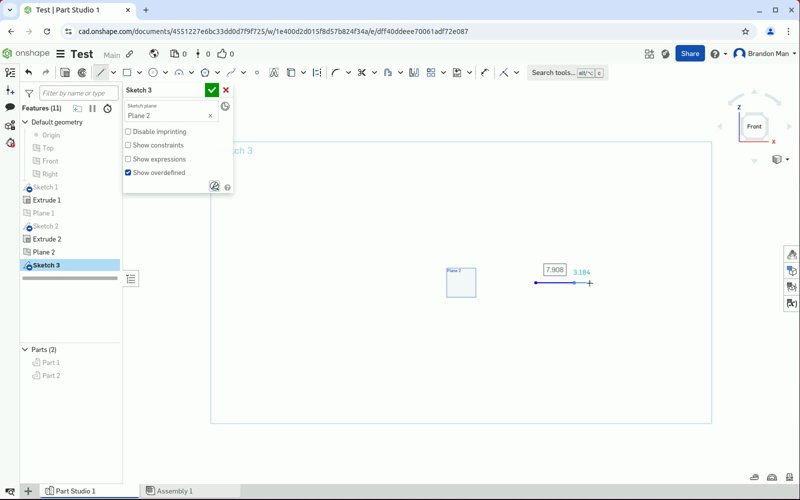
mouse_move(574, 244)
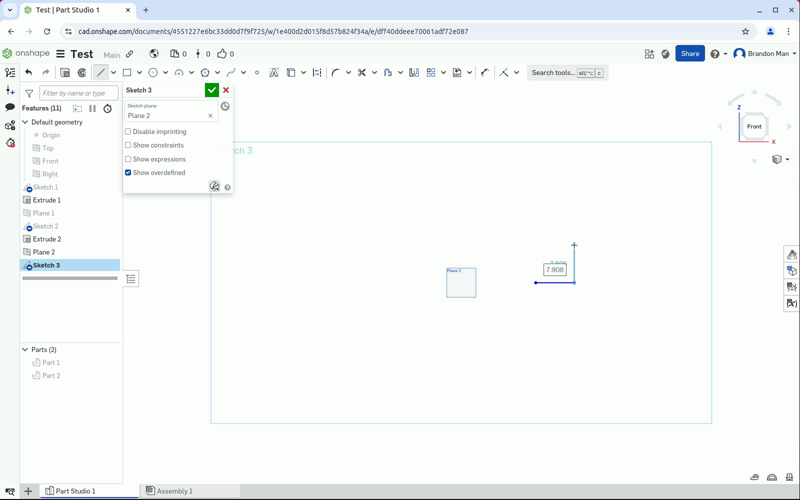
click(574, 244)
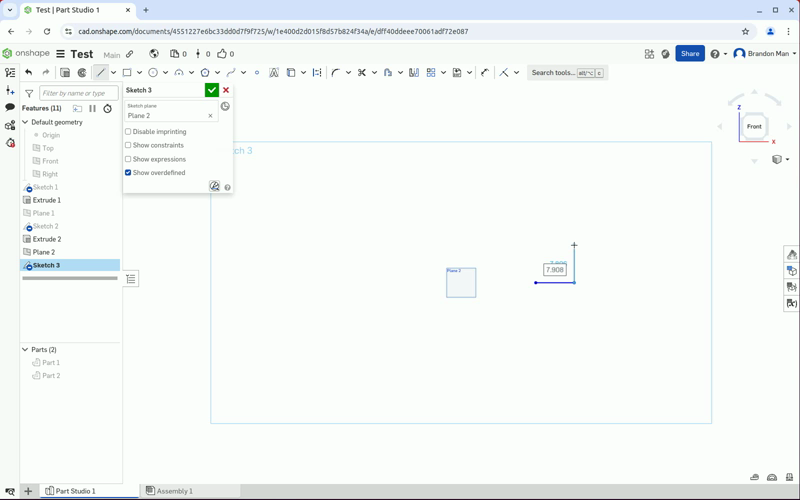
key_up(shift)
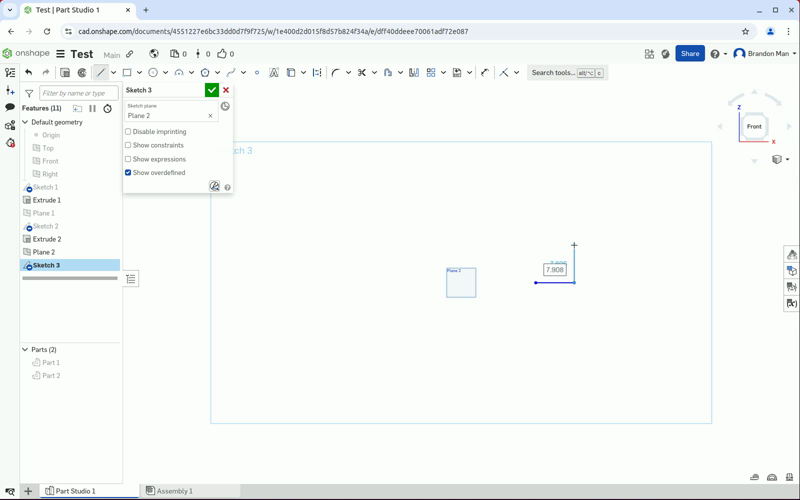
key_down(shift)
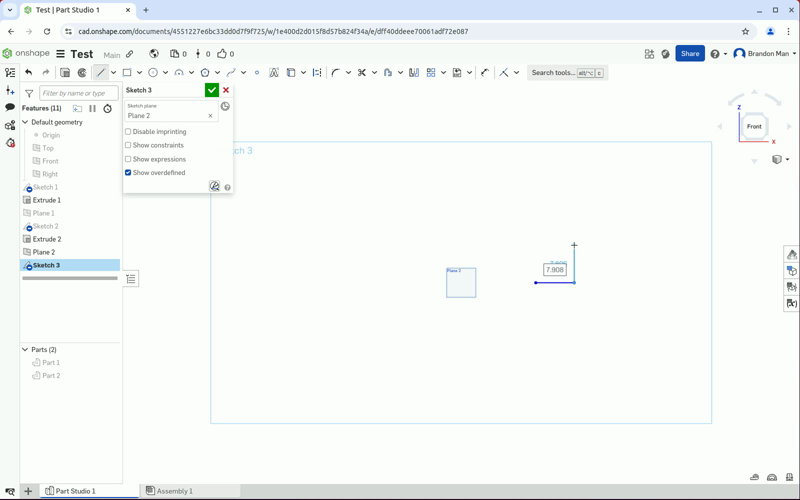
mouse_move(589, 244)
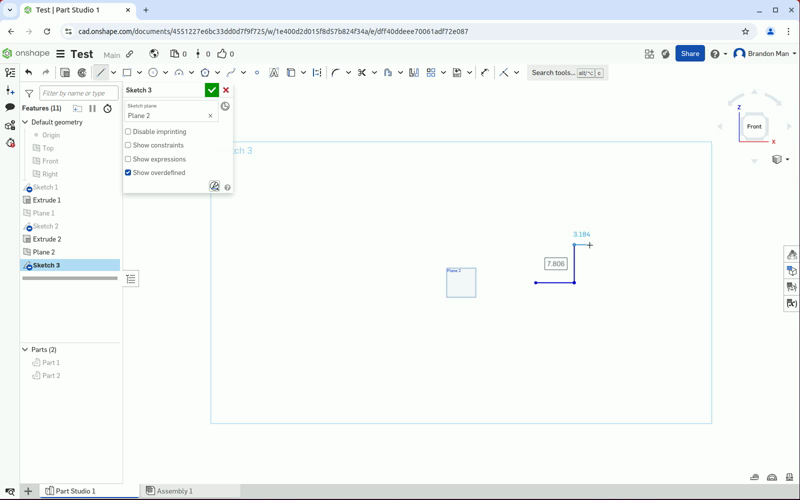
mouse_move(535, 244)
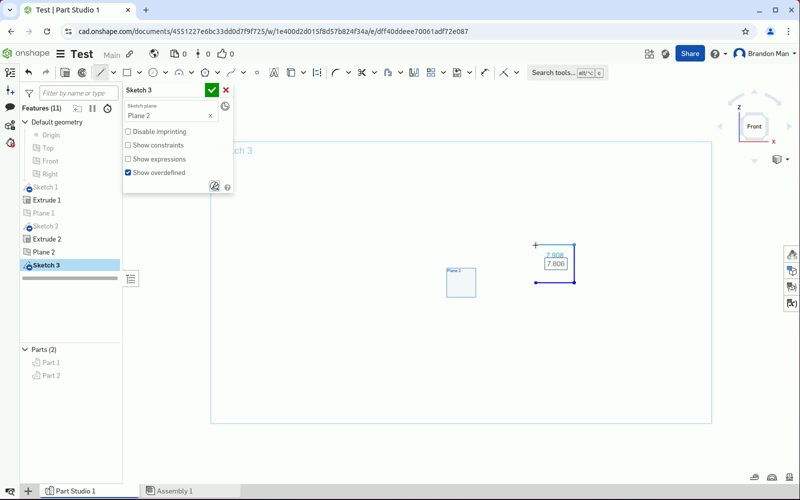
click(535, 244)
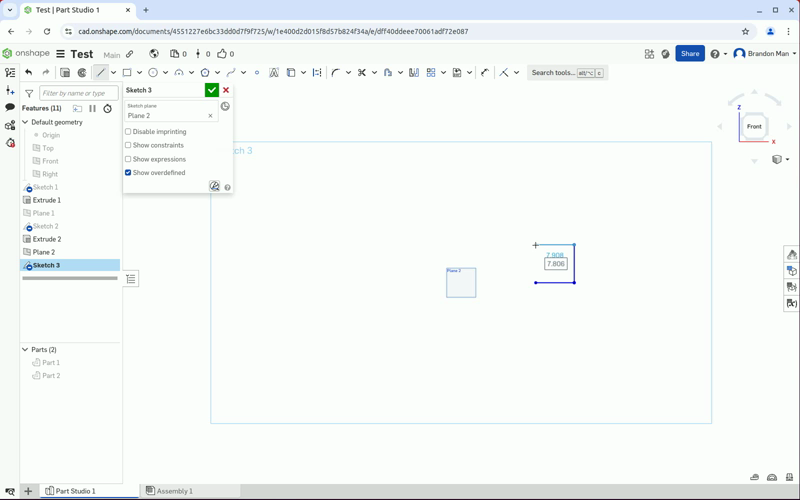
key_up(shift)
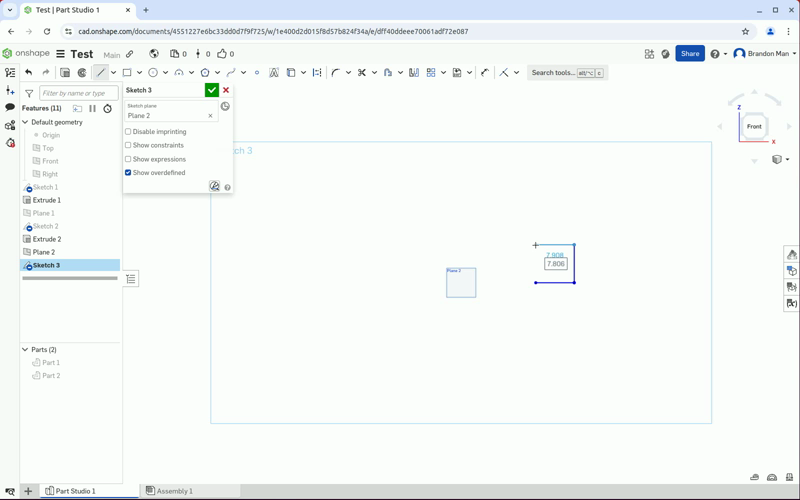
mouse_move(565, 244)
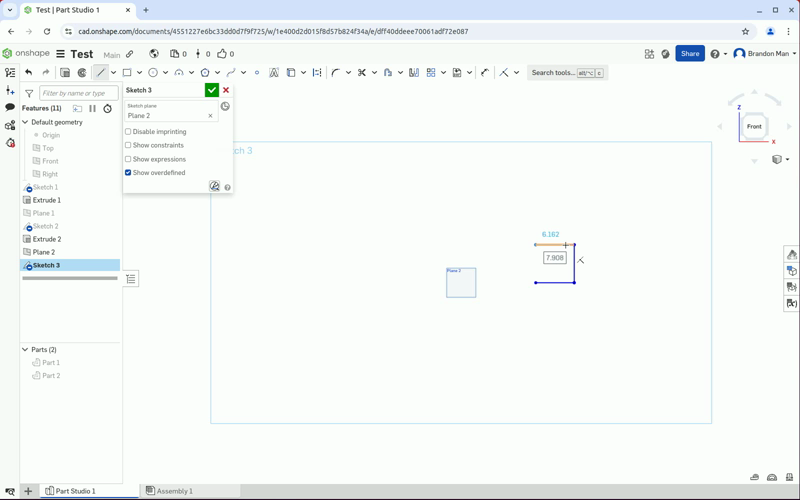
key_down(shift)
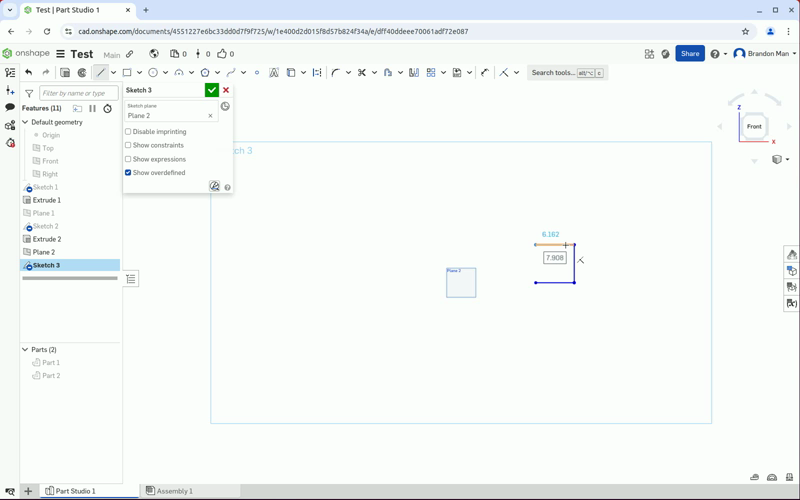
mouse_move(535, 282)
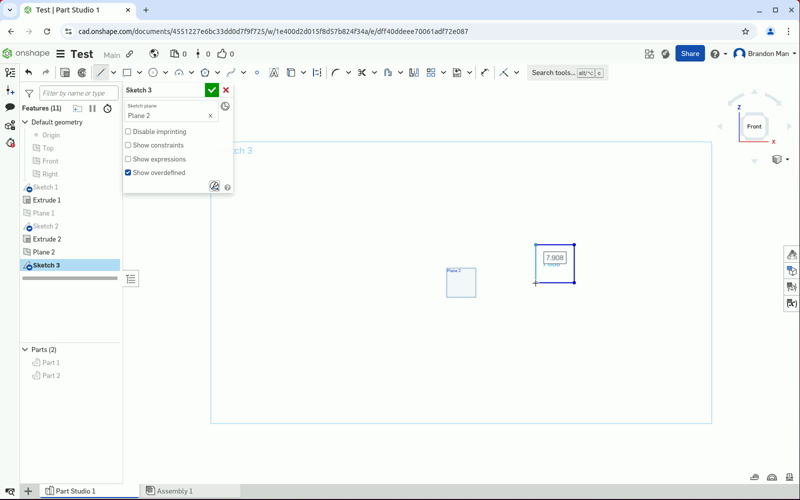
key_up(shift)
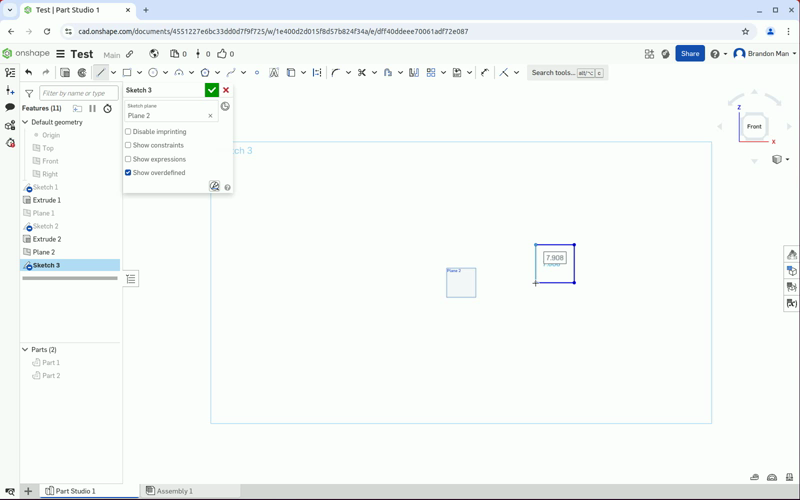
click(535, 282)
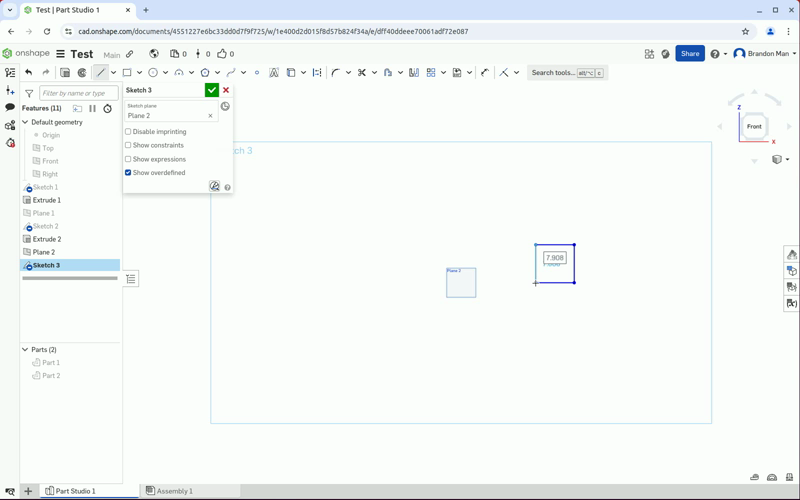
key(esc)
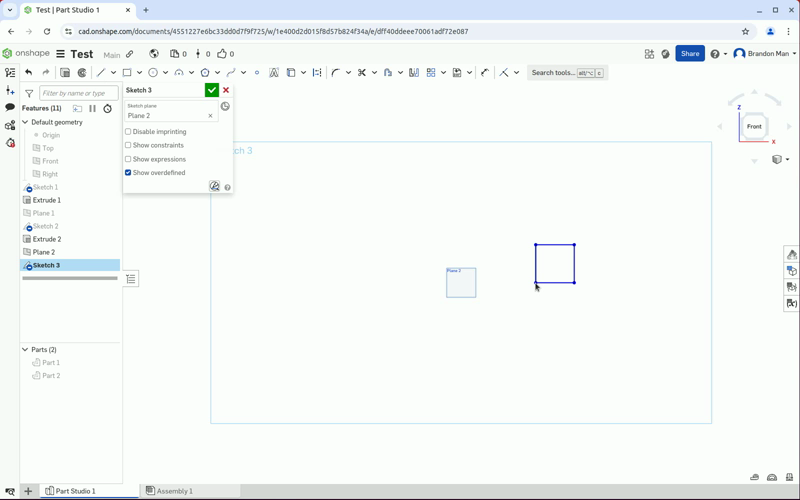
mouse_move(546, 278)
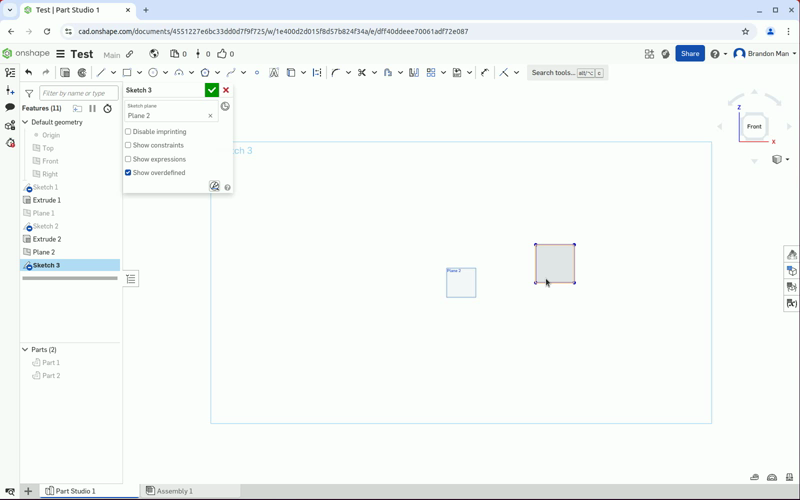
scroll(6)
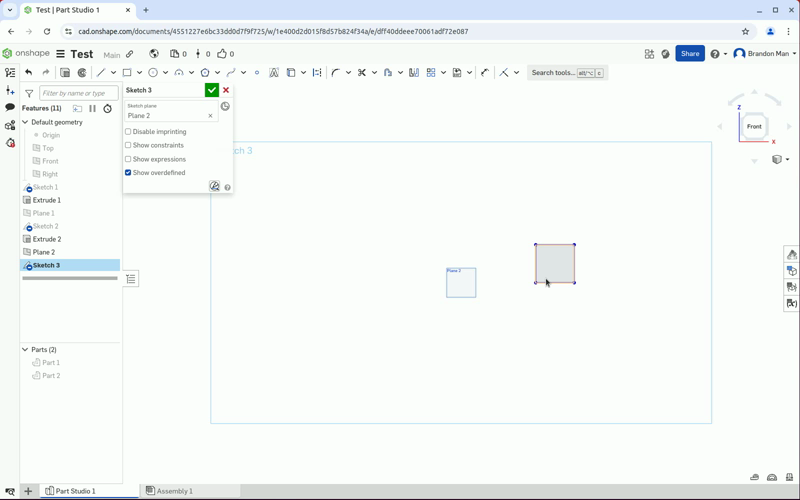
scroll(6)
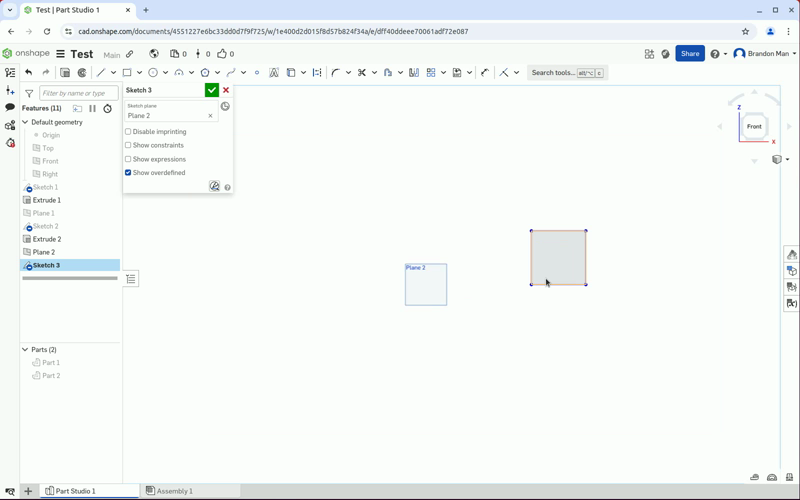
scroll(6)
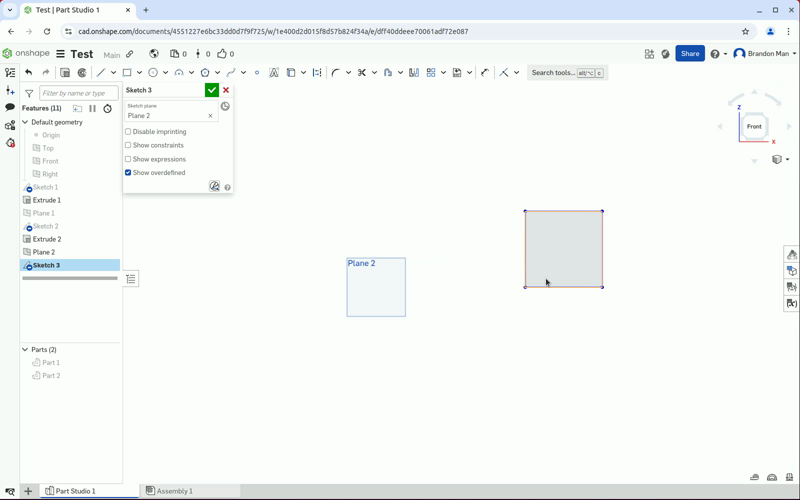
scroll(6)
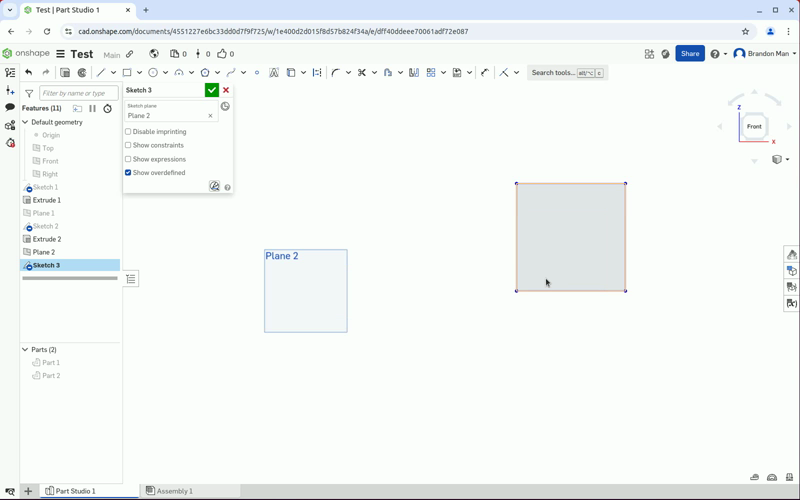
scroll(6)
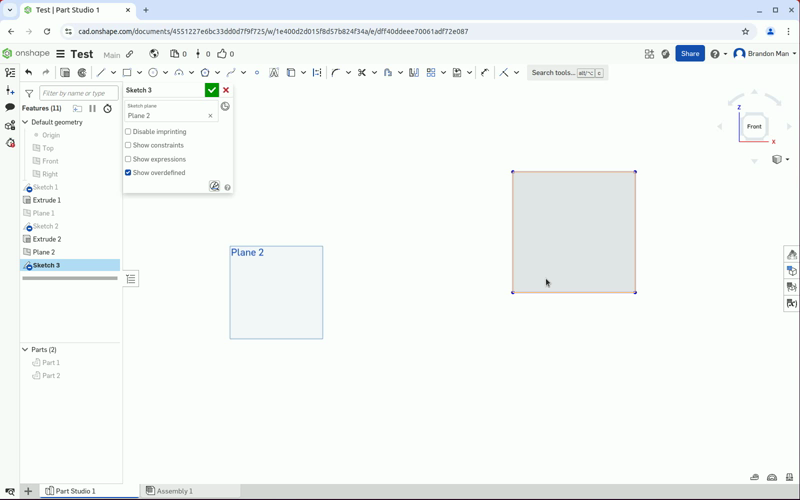
scroll(6)
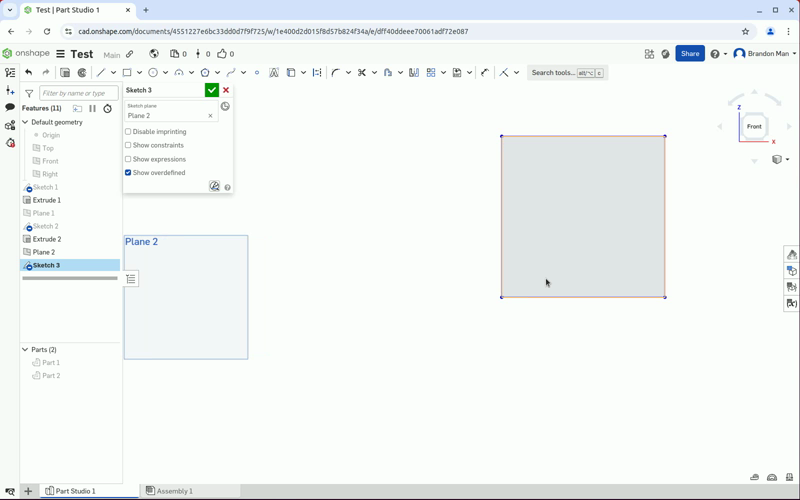
scroll(6)
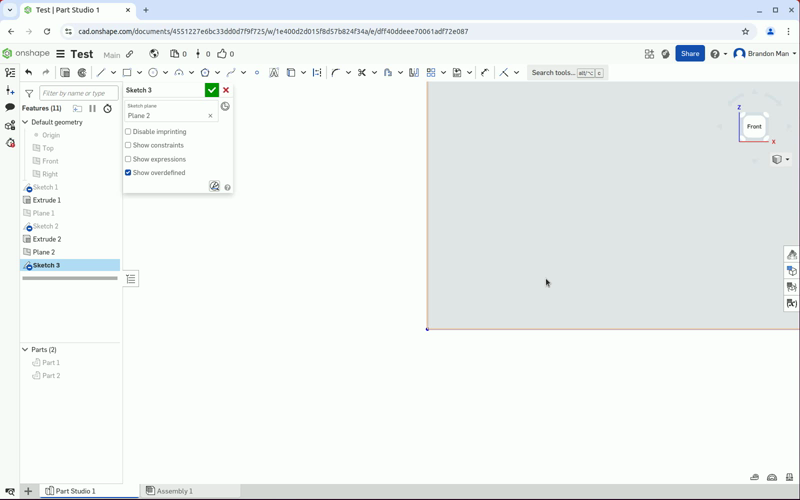
click(546, 278)
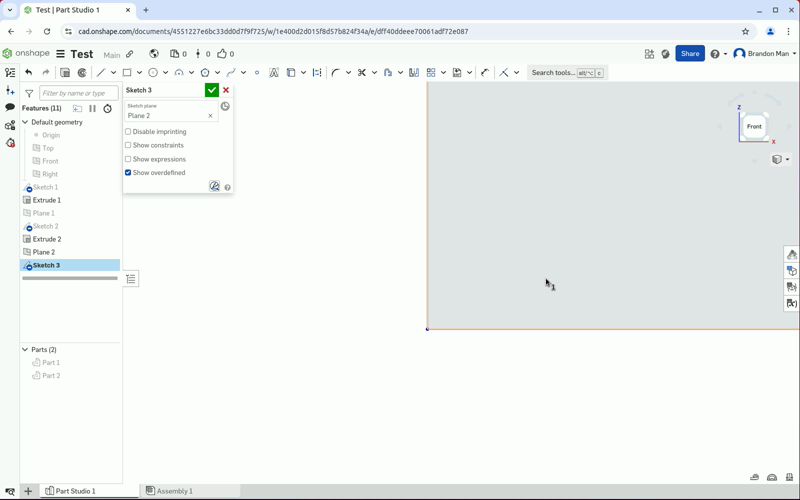
scroll(-6)
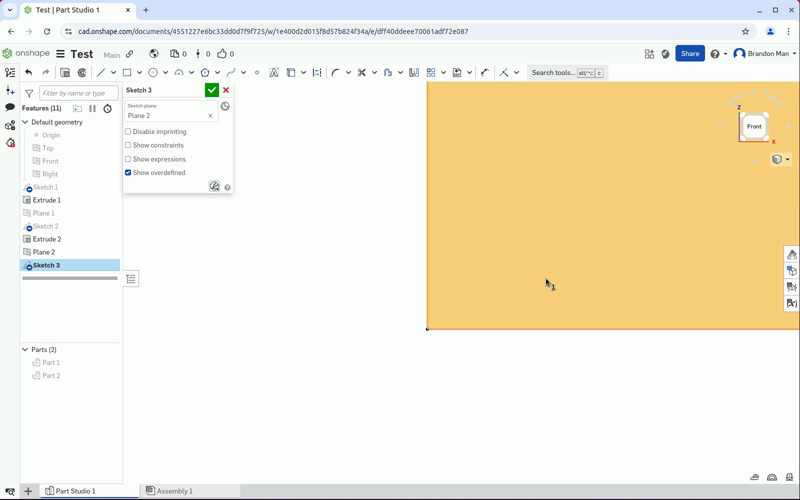
scroll(-6)
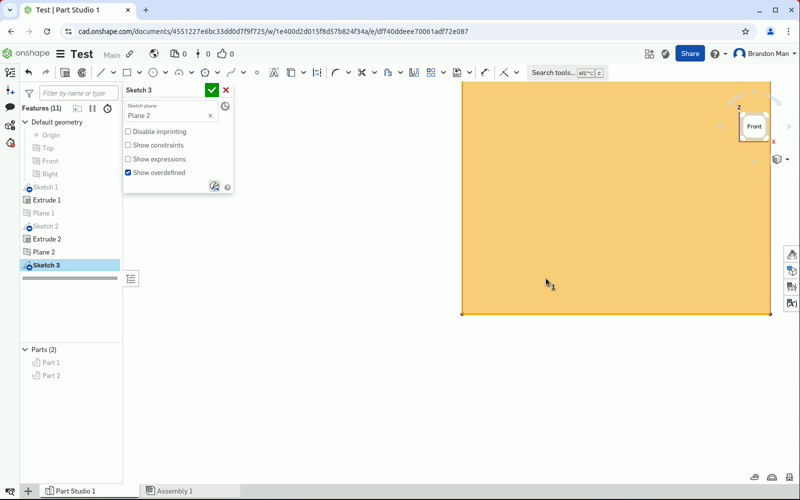
scroll(-6)
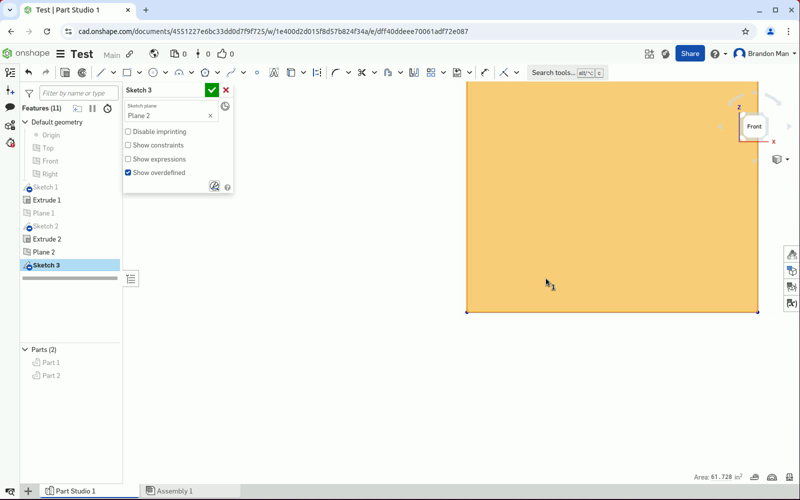
scroll(-6)
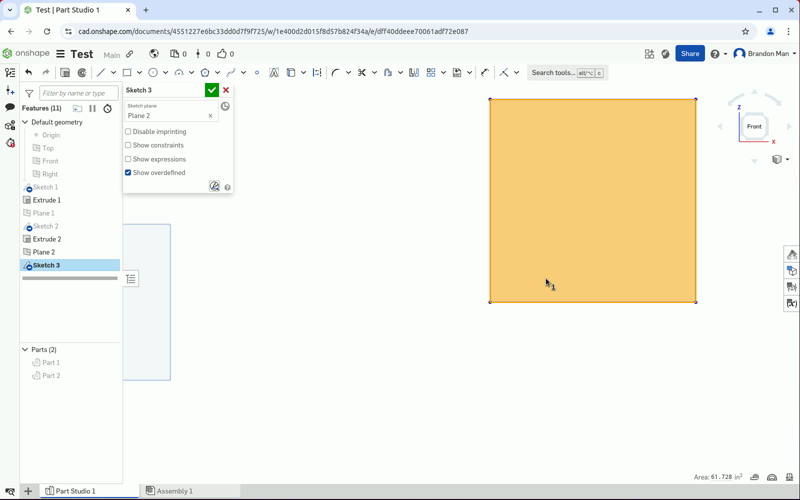
scroll(-6)
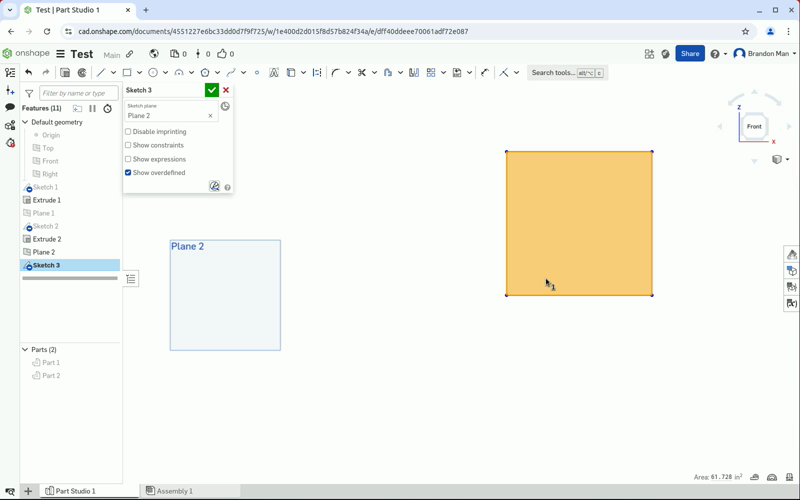
scroll(-6)
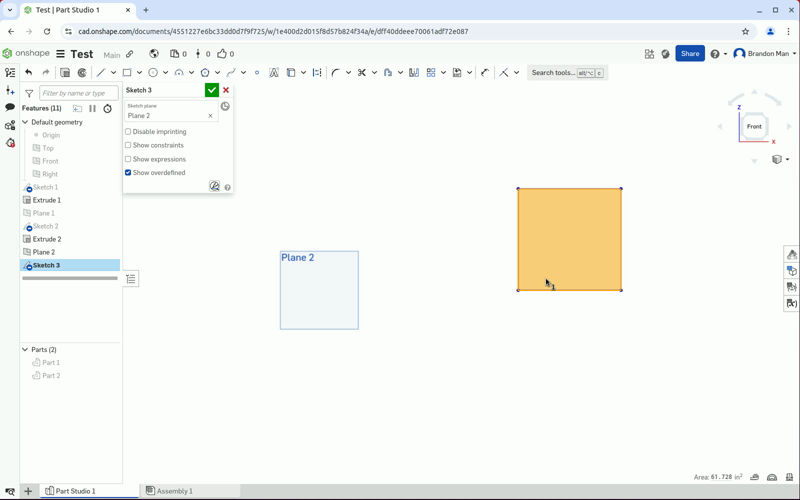
scroll(-6)
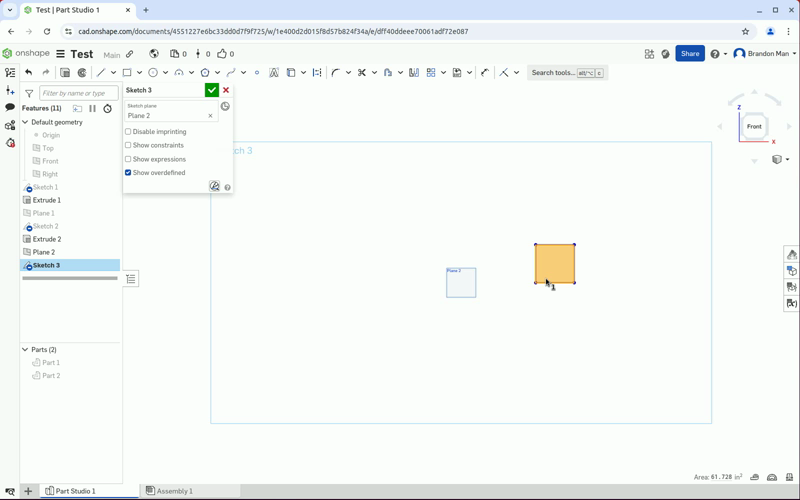
mouse_move(73, 352)
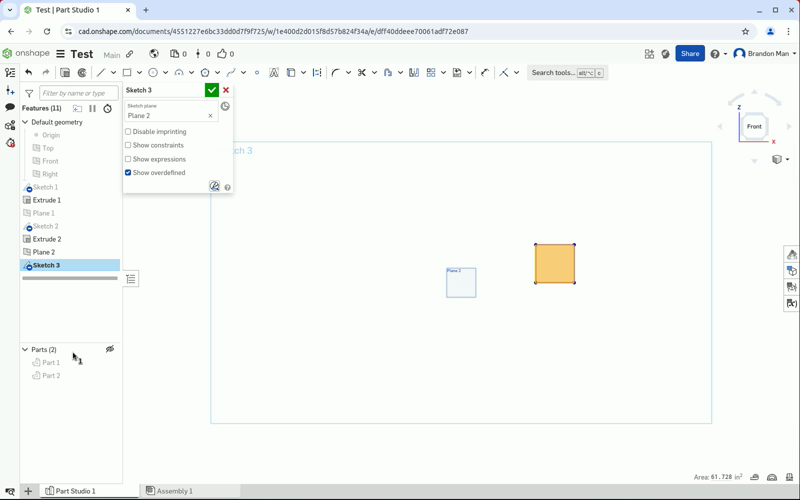
key(shift+y)
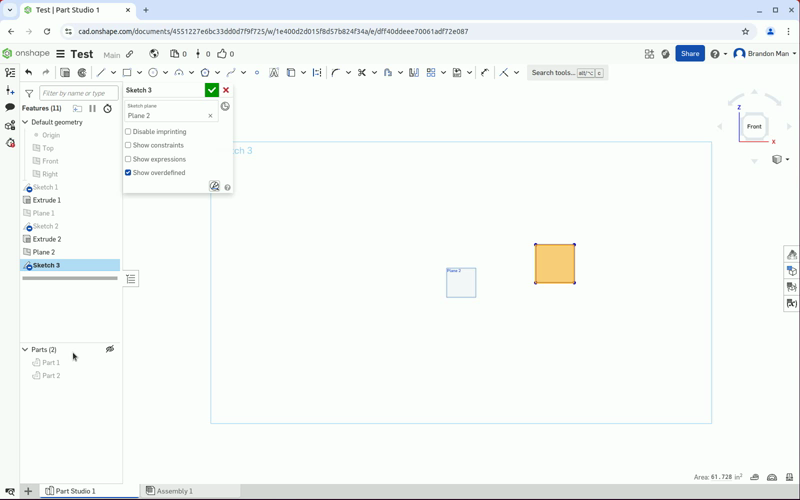
key(shift+e)
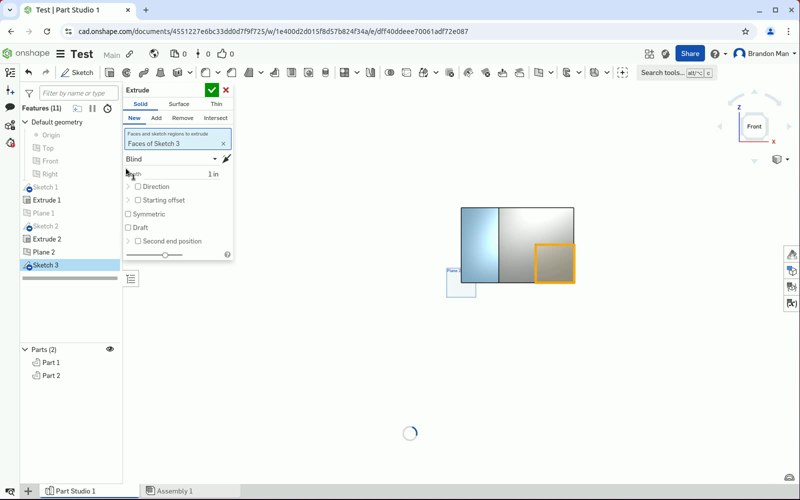
mouse_move(143, 106)
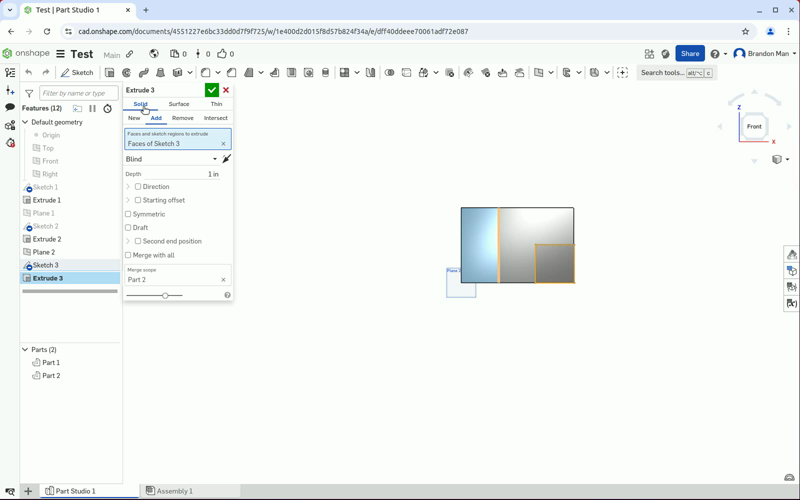
click(143, 106)
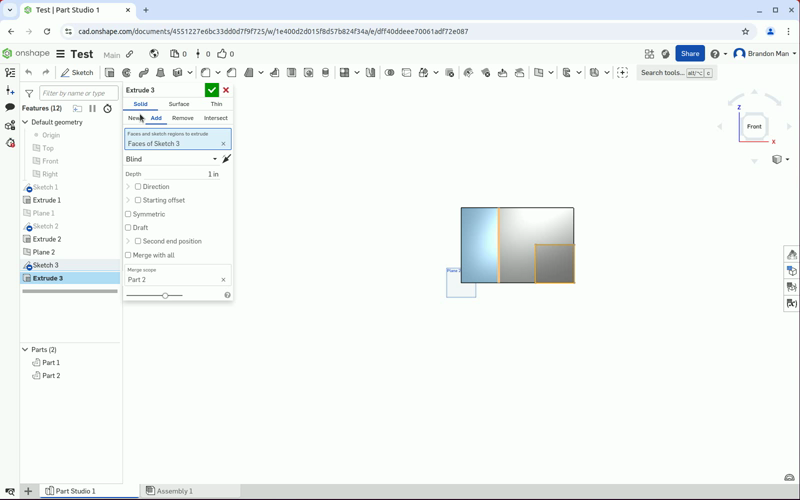
mouse_move(137, 120)
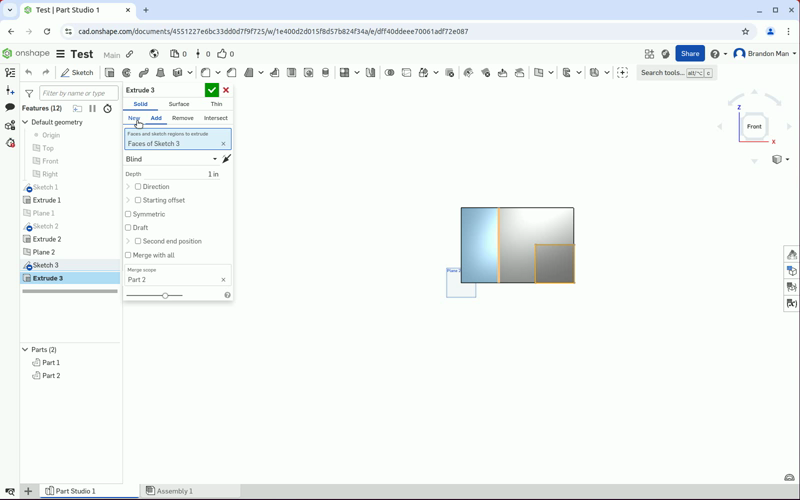
click(137, 120)
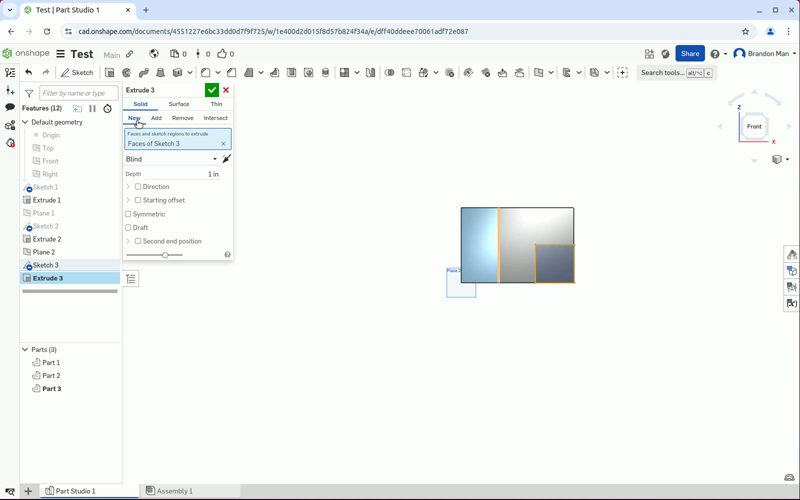
key(tab, 4)
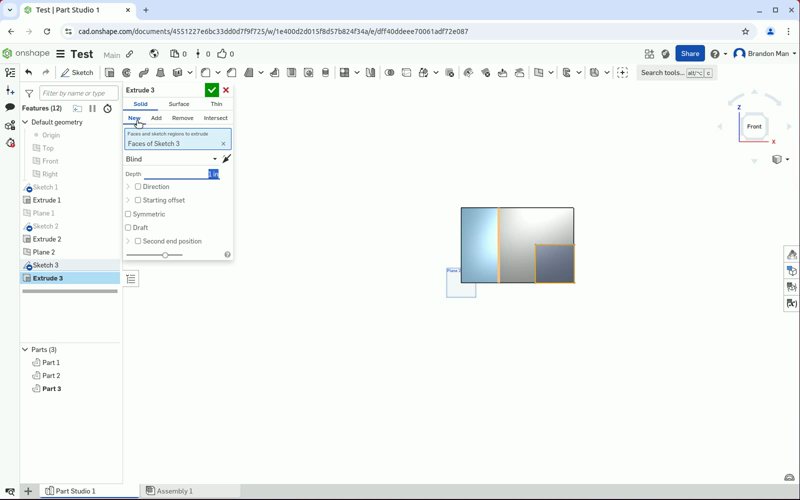
text(3.851)
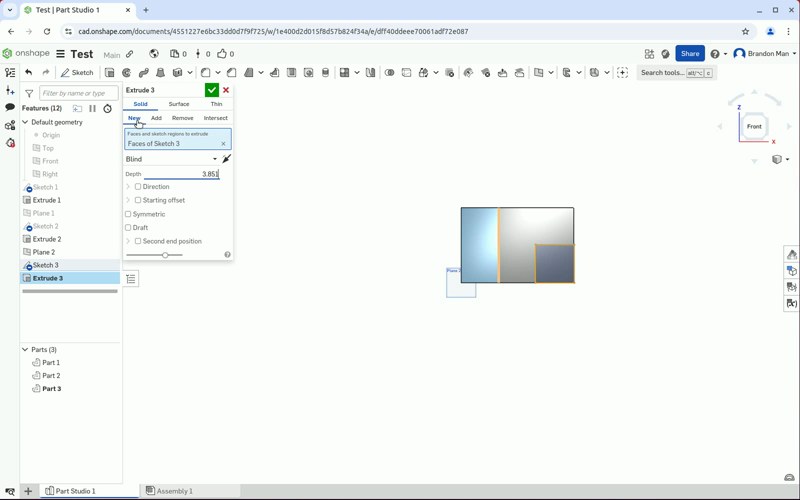
key(enter)
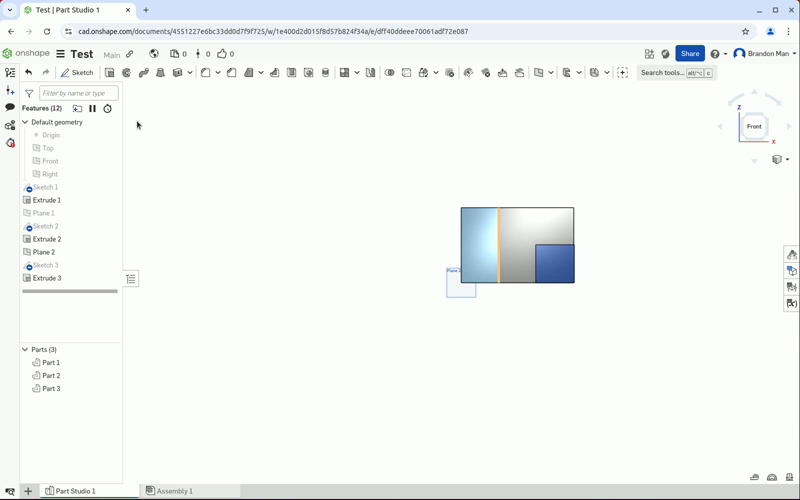
key(shift+h)
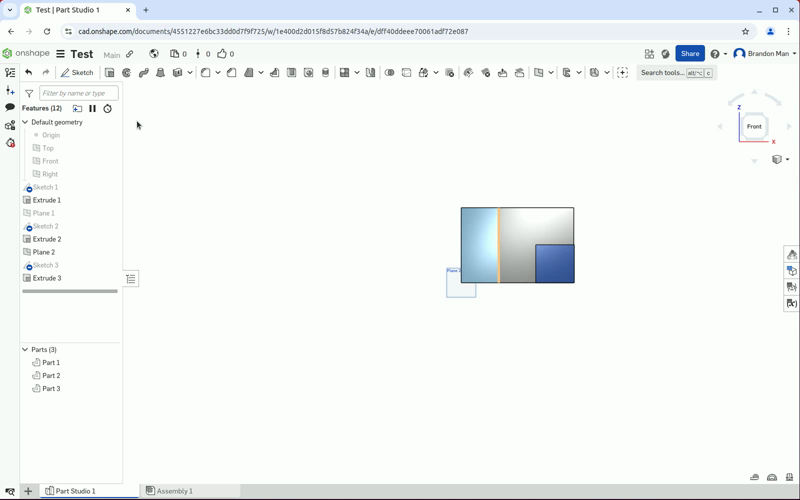
key(shift+h)
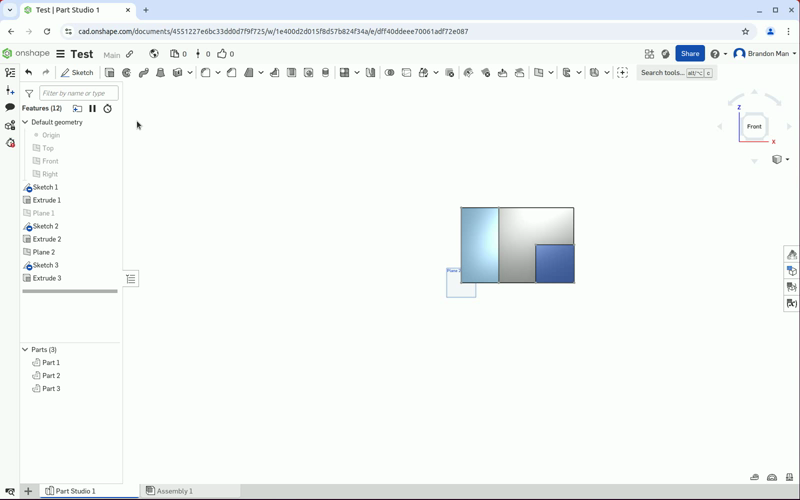
key(shift+7)
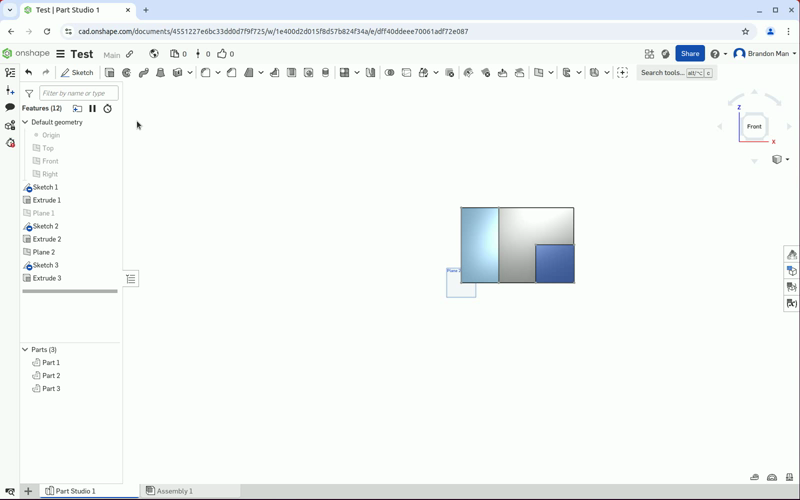
key(left, 2)
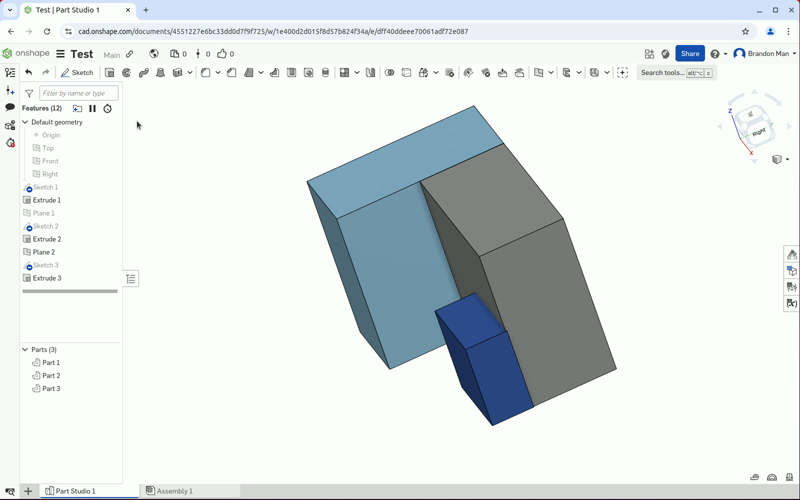
key(down, 2)
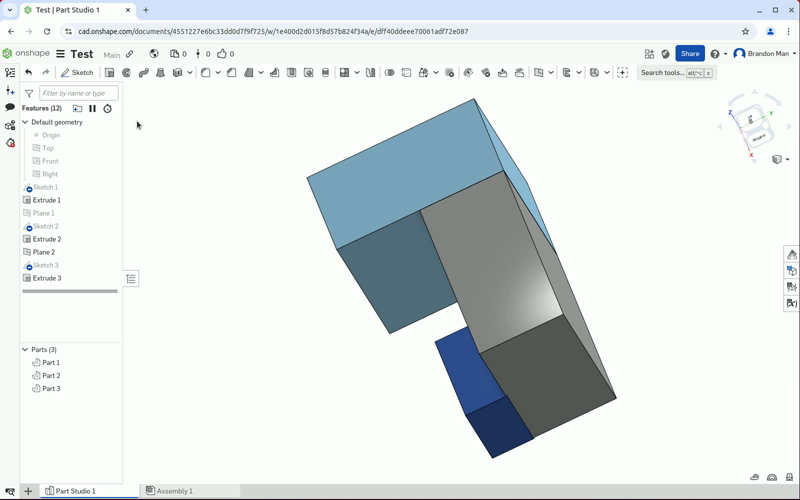
key(up, 2)
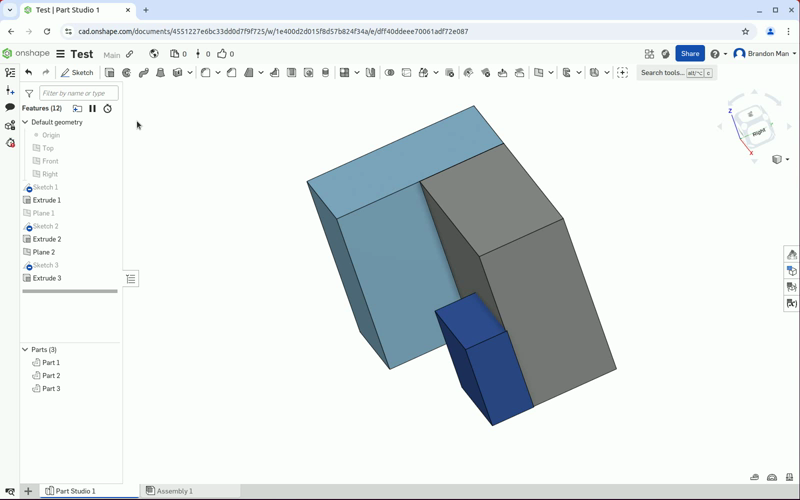
key(right, 2)
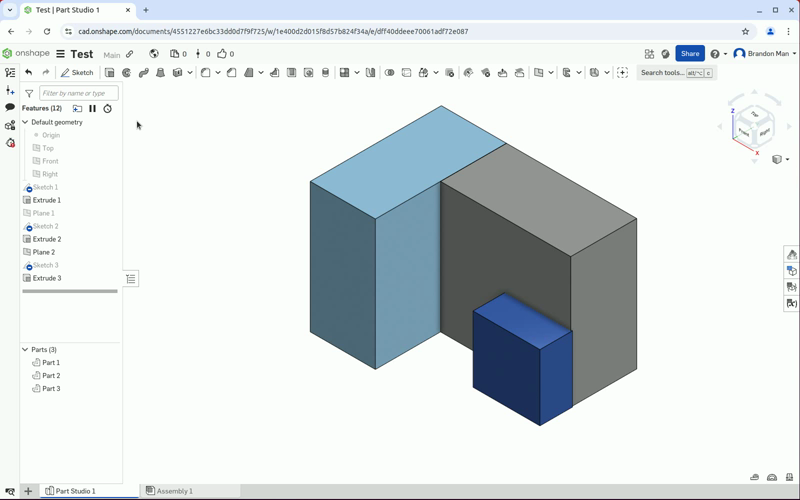
mouse_move(73, 189)
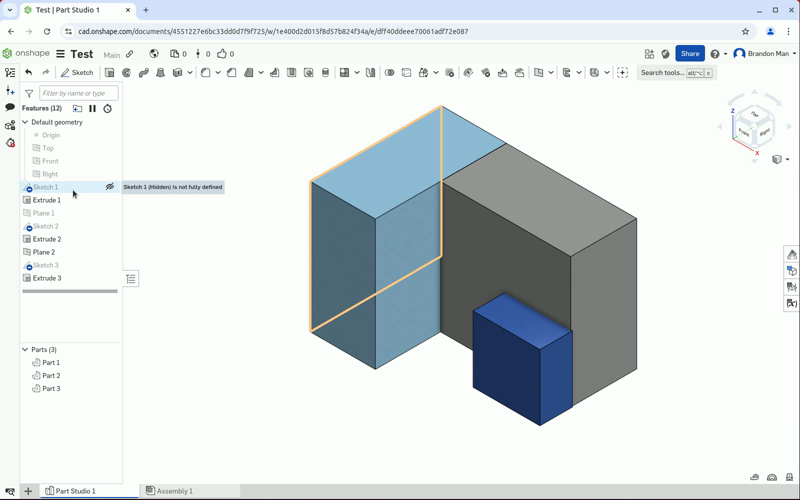
click(73, 189)